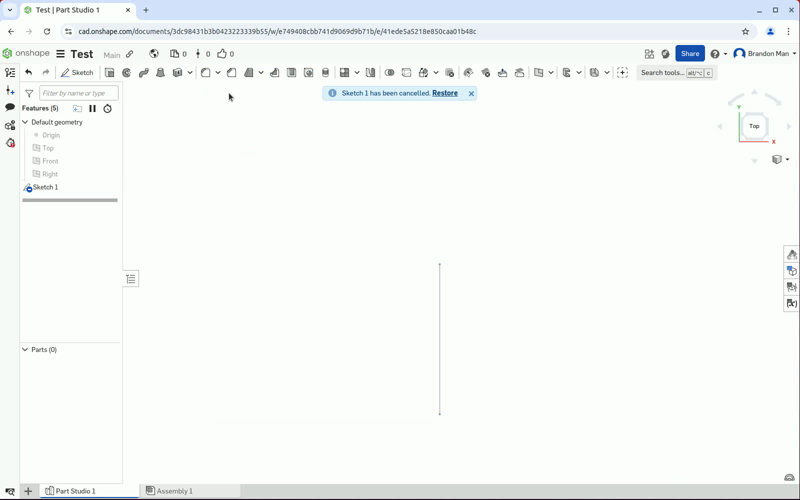
key(shift+h)
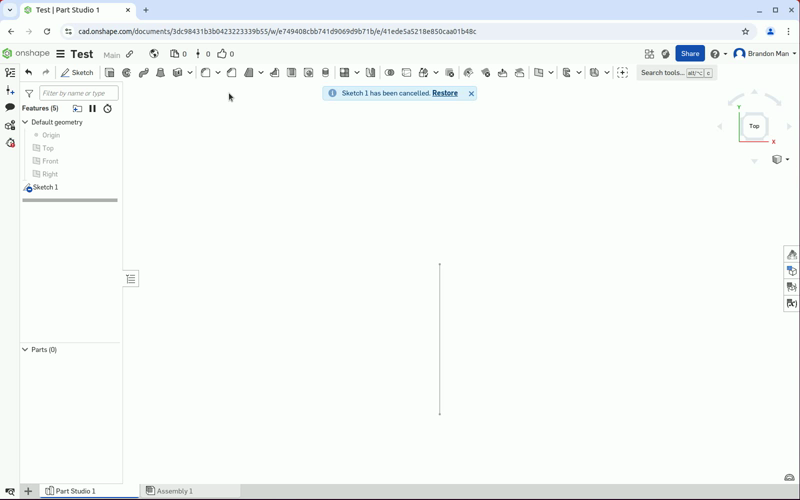
key(shift+s)
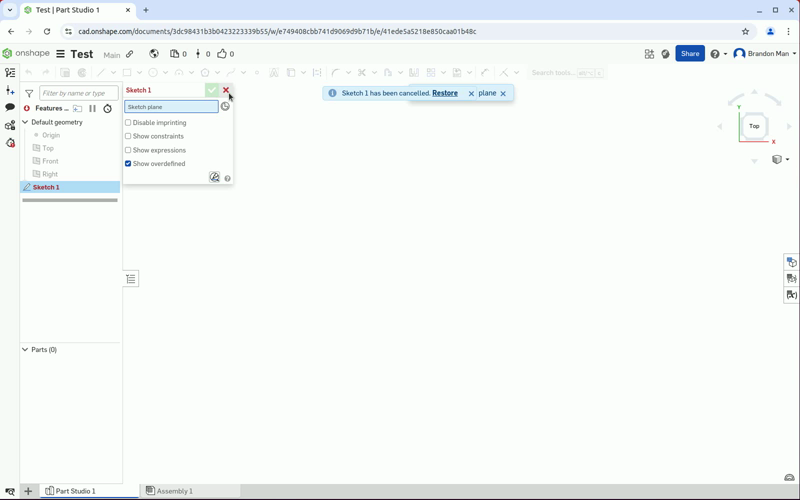
mouse_move(73, 150)
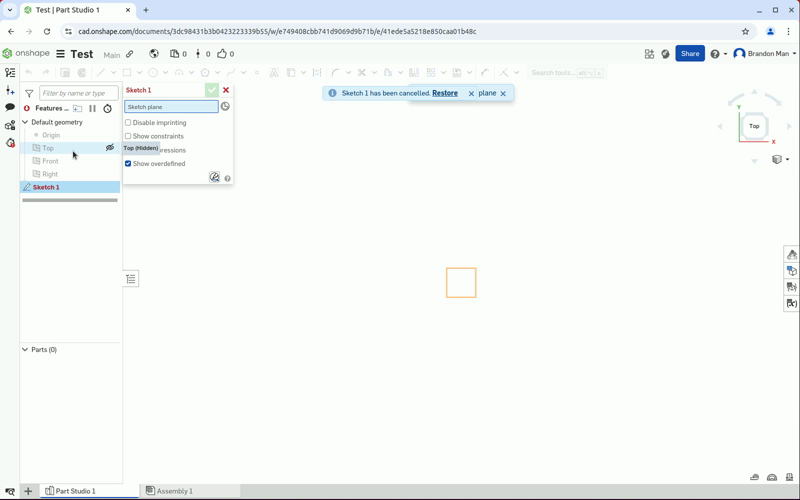
click(73, 150)
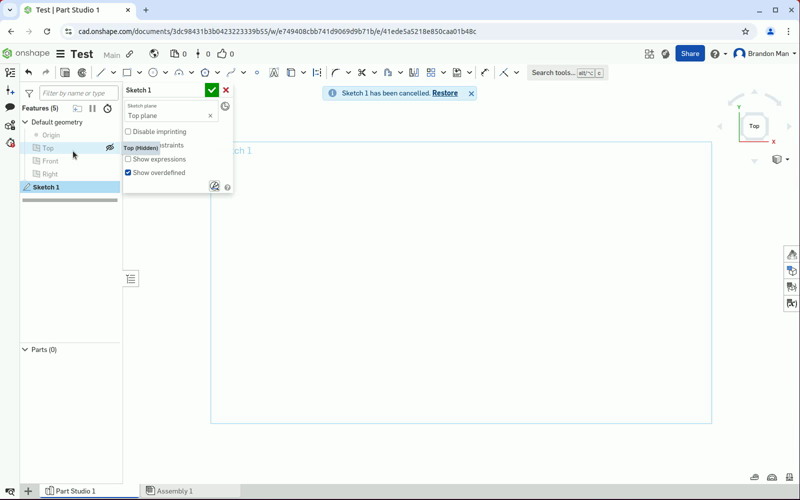
mouse_move(73, 352)
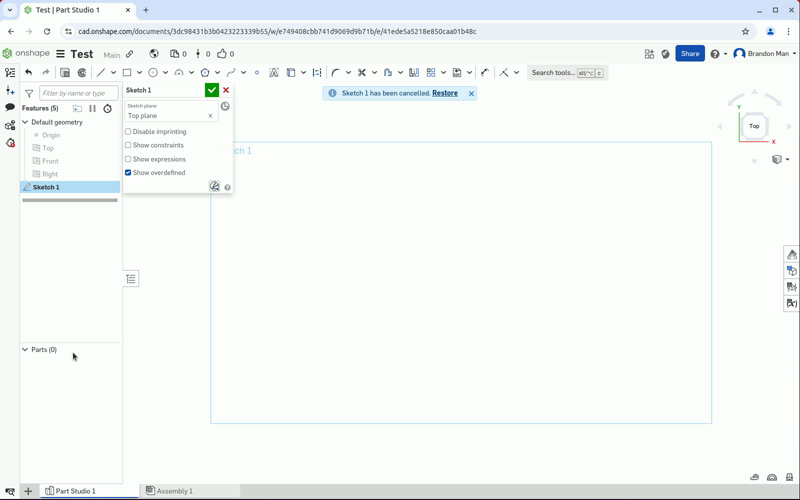
key(y)
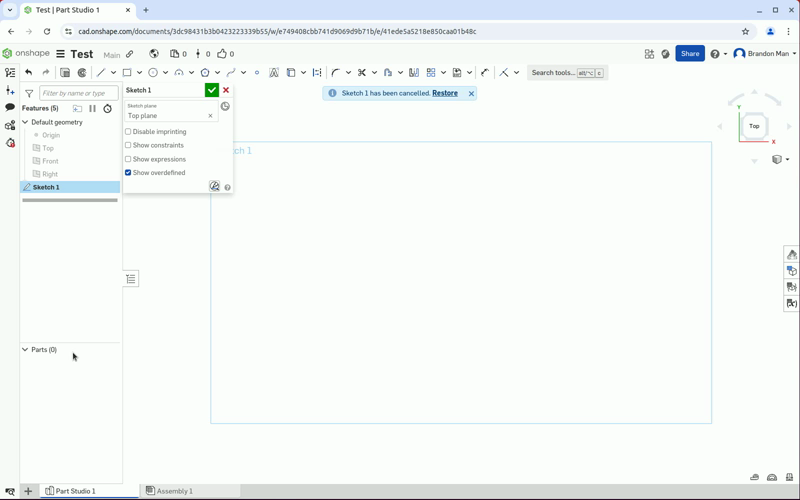
key(c)
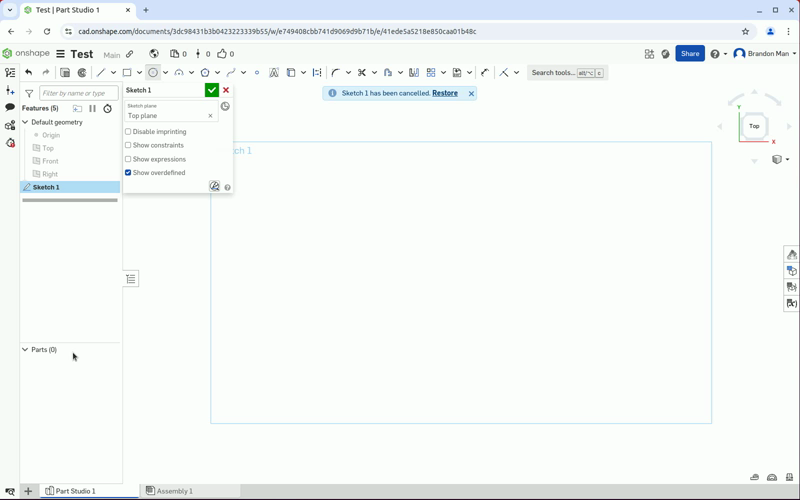
key_down(shift)
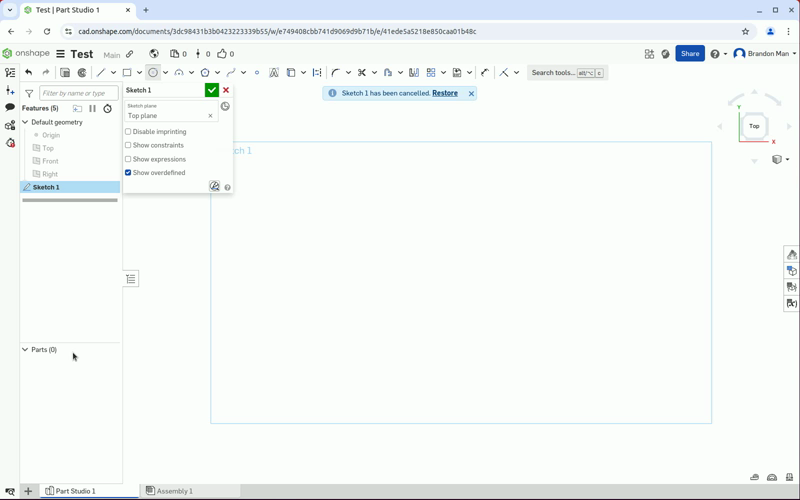
mouse_move(388, 233)
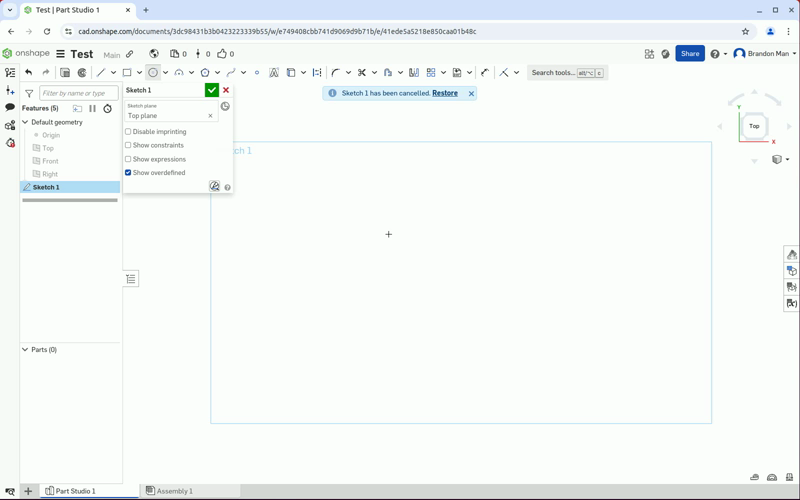
click(388, 233)
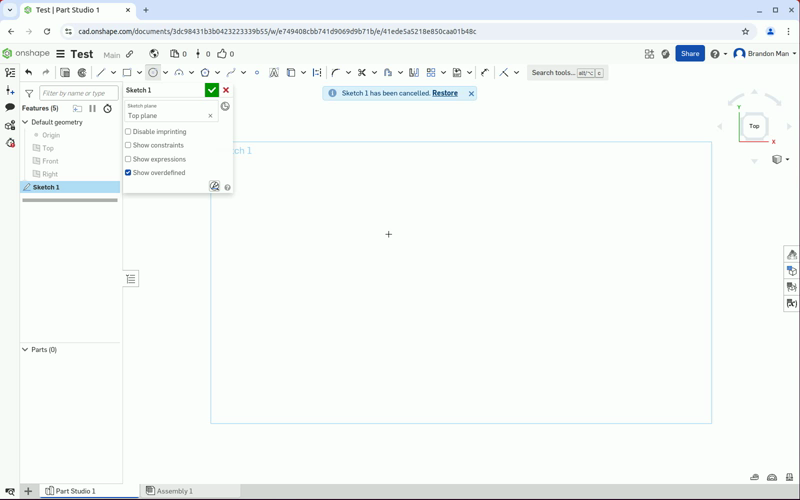
key_up(shift)
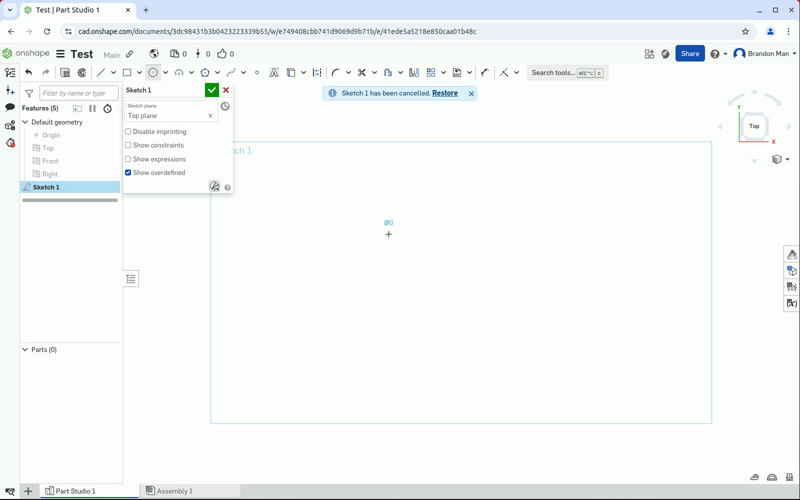
mouse_move(399, 233)
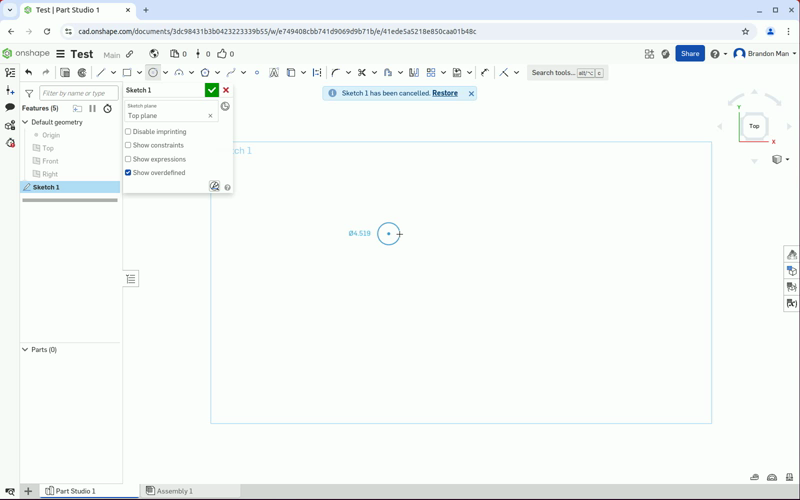
click(399, 233)
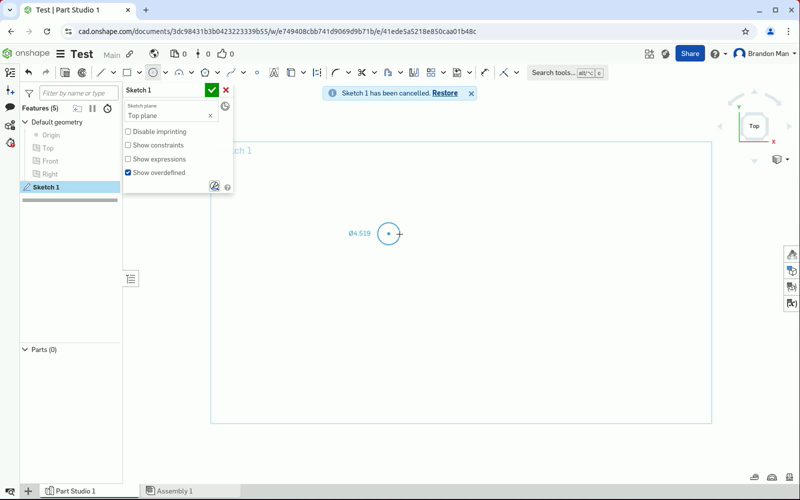
key(esc)
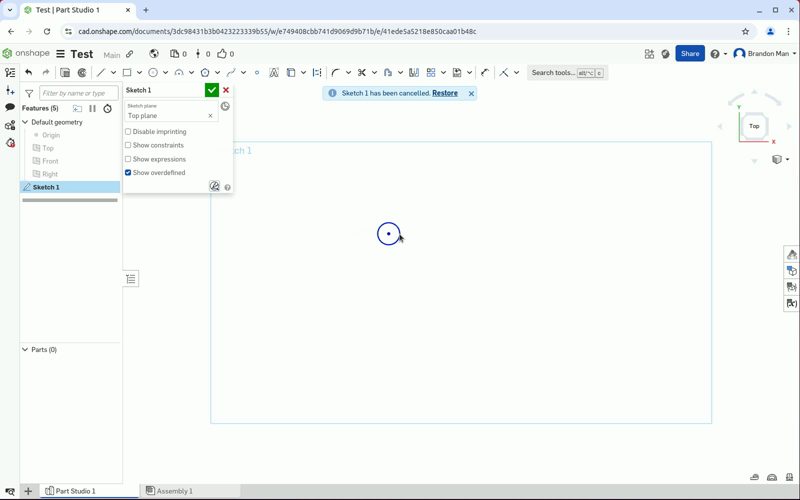
key(c)
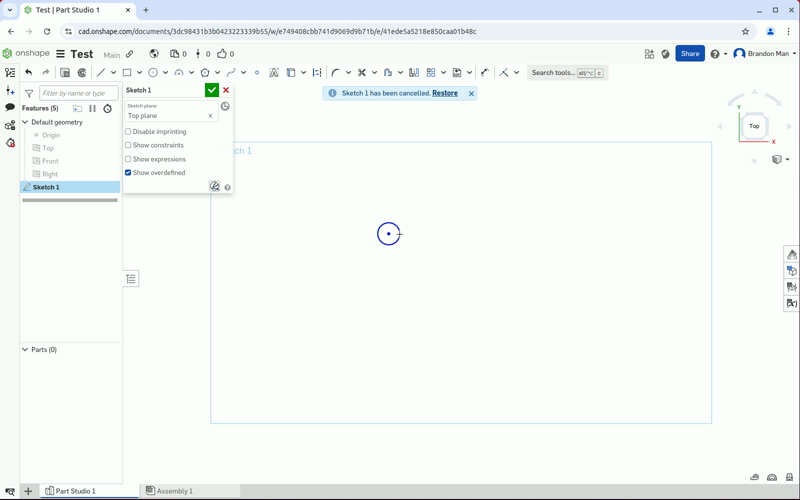
key_down(shift)
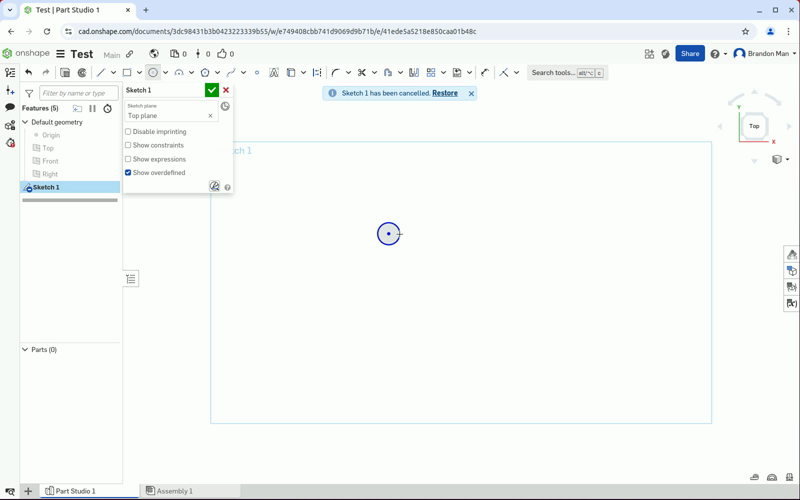
mouse_move(388, 233)
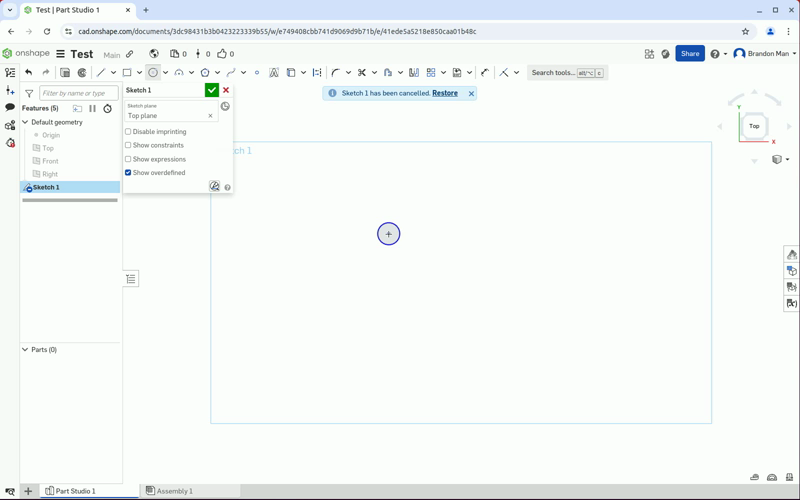
click(388, 233)
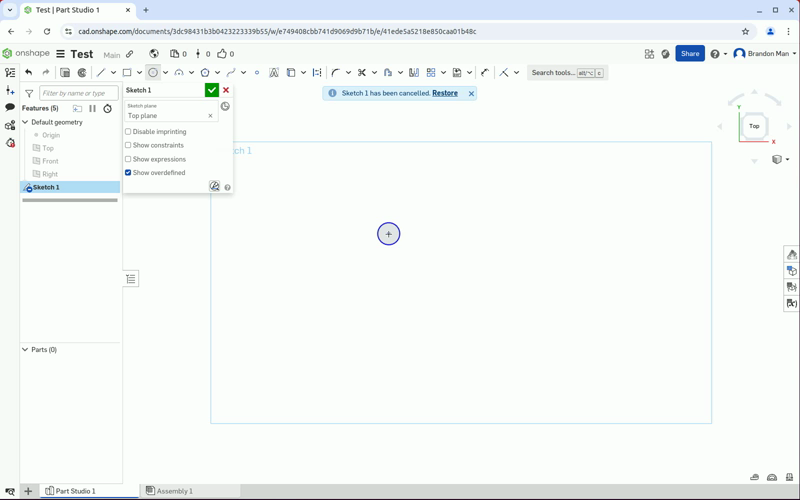
key_up(shift)
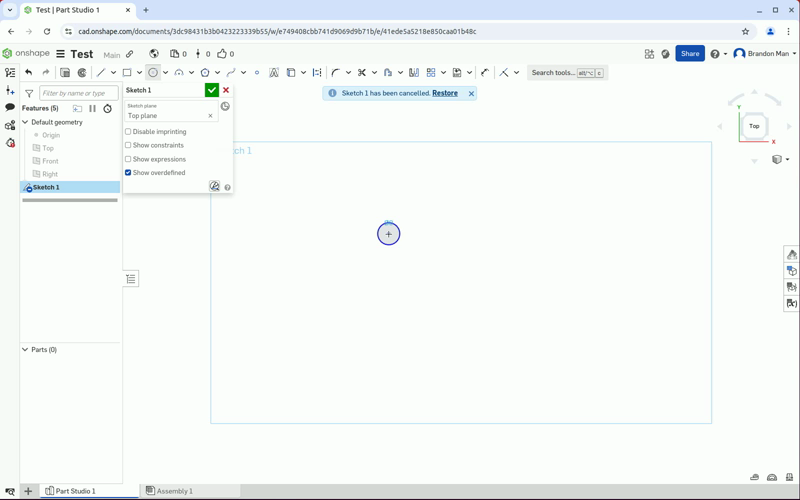
mouse_move(392, 233)
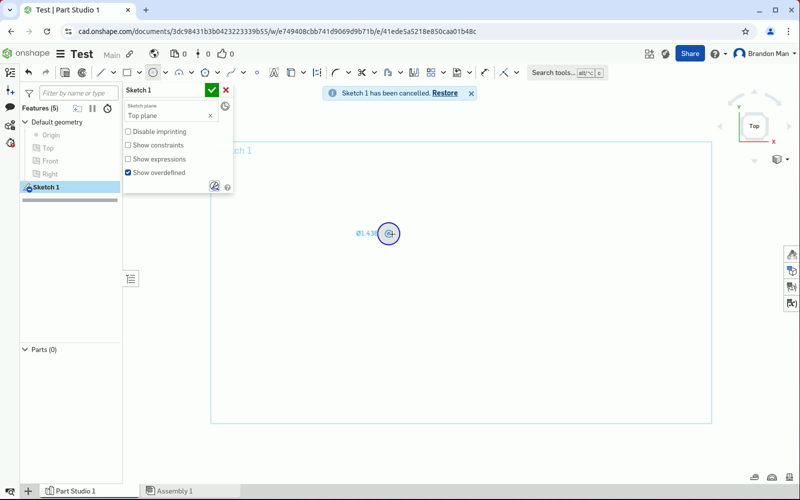
scroll(6)
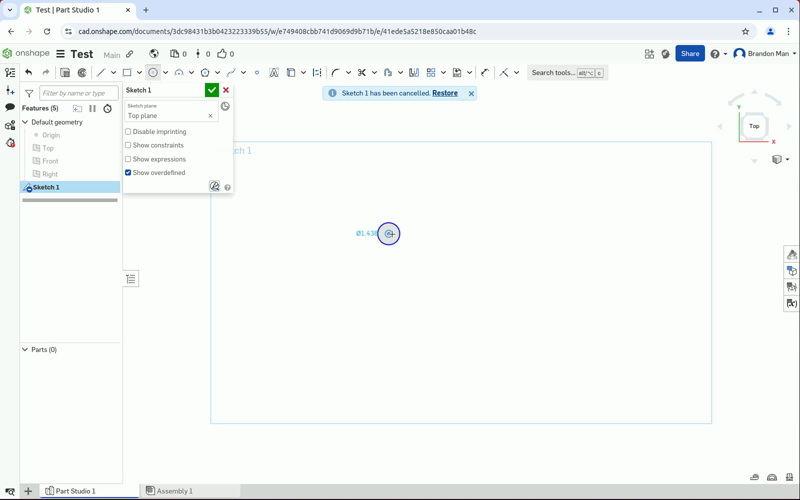
scroll(6)
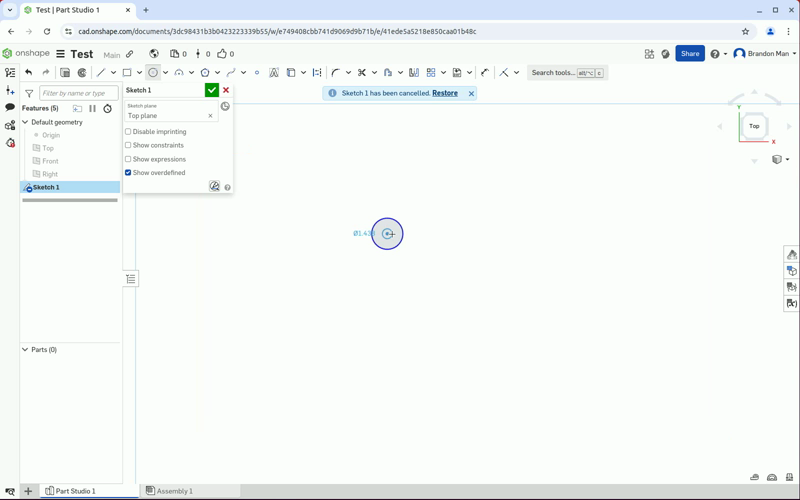
scroll(6)
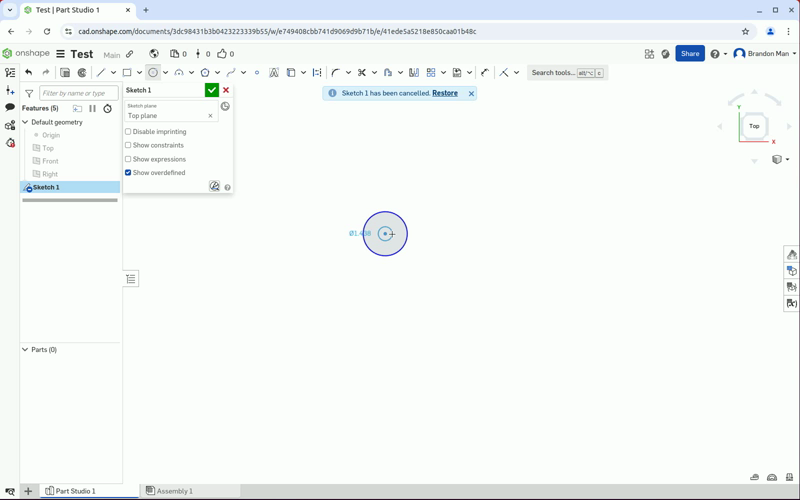
scroll(6)
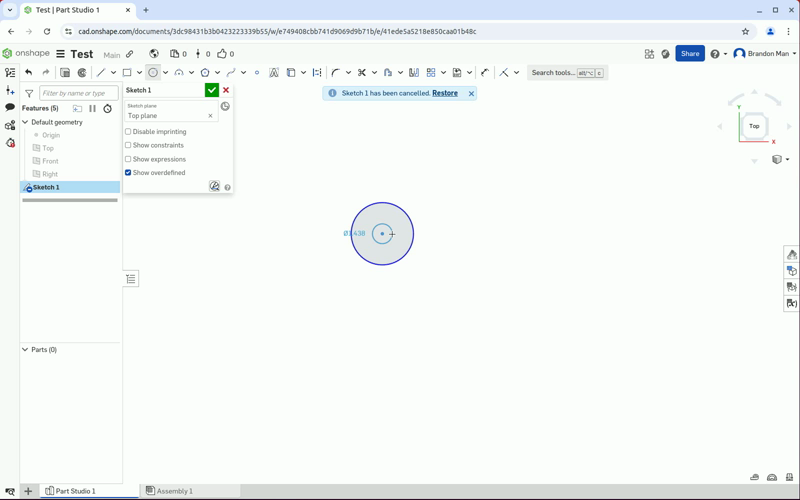
scroll(6)
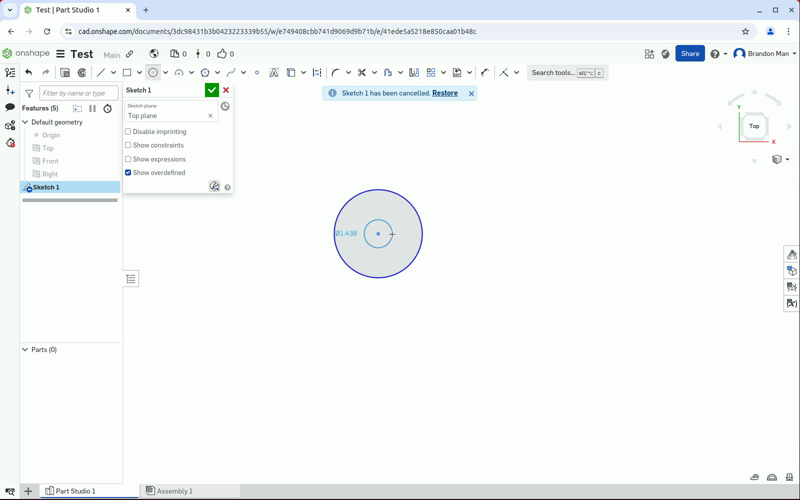
scroll(6)
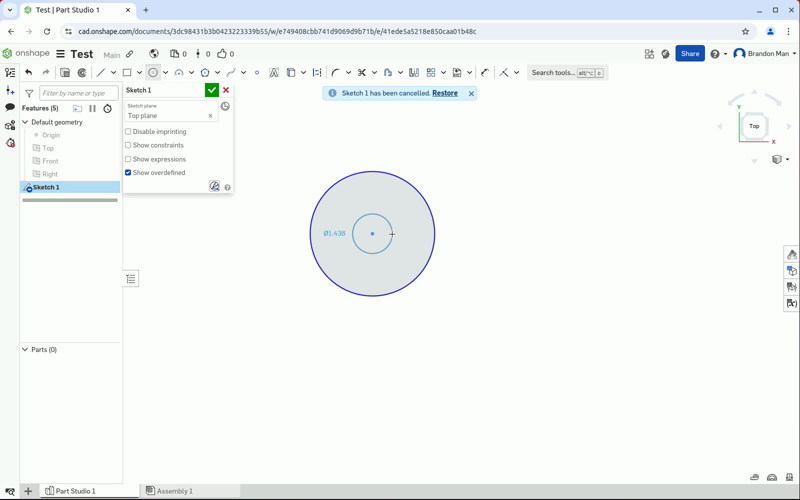
scroll(6)
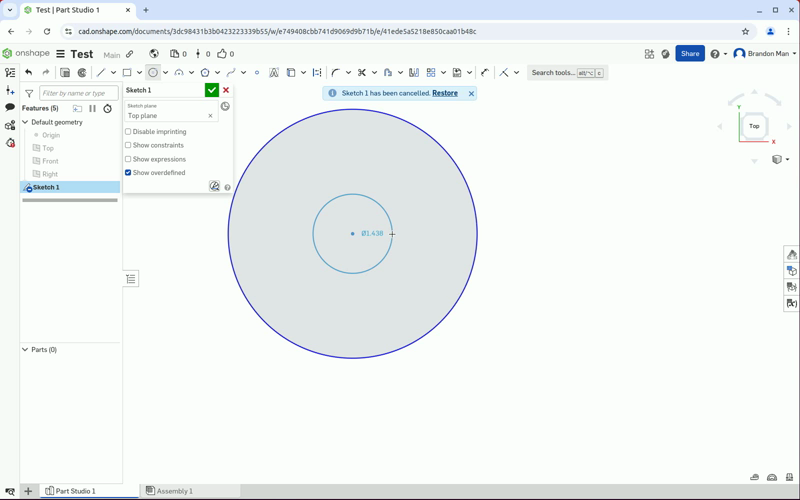
click(392, 233)
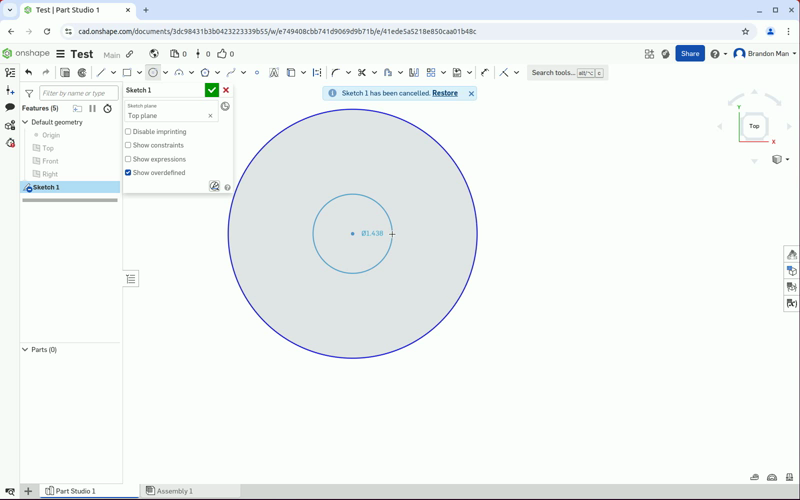
scroll(-6)
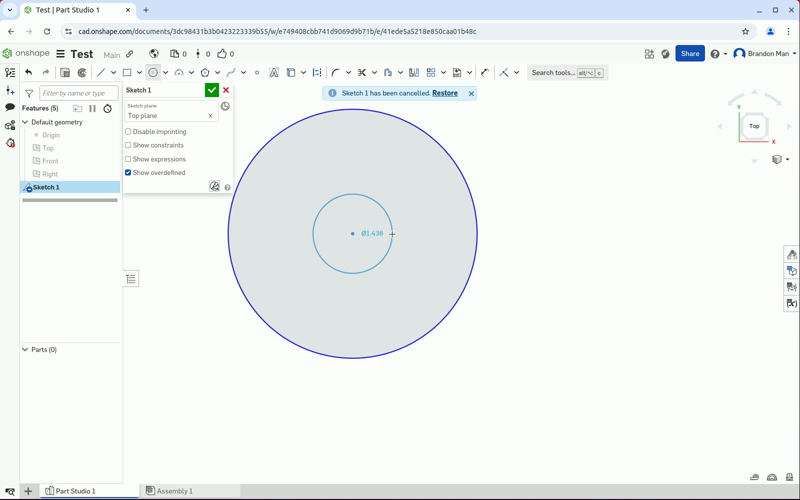
scroll(-6)
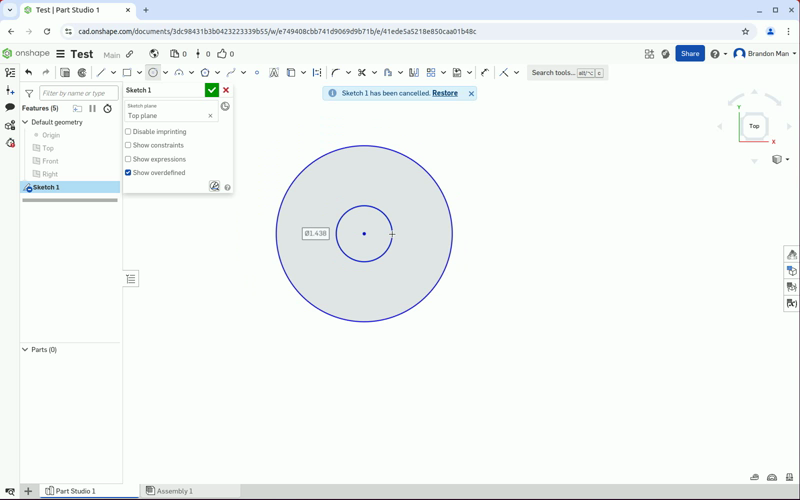
scroll(-6)
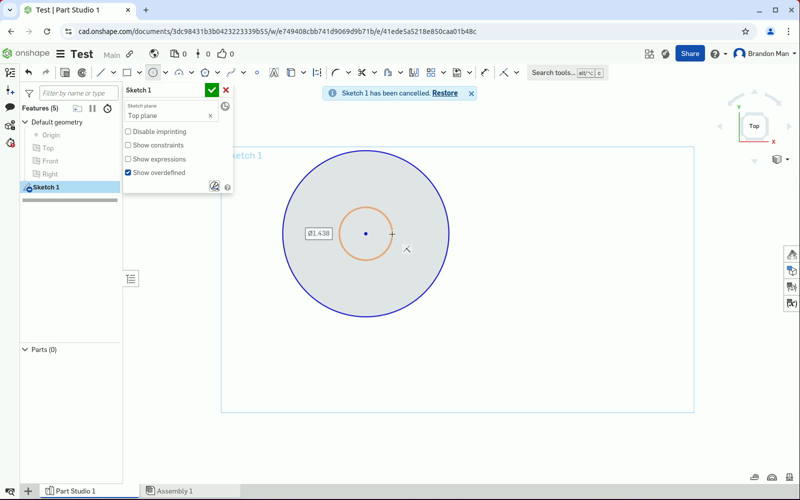
scroll(-6)
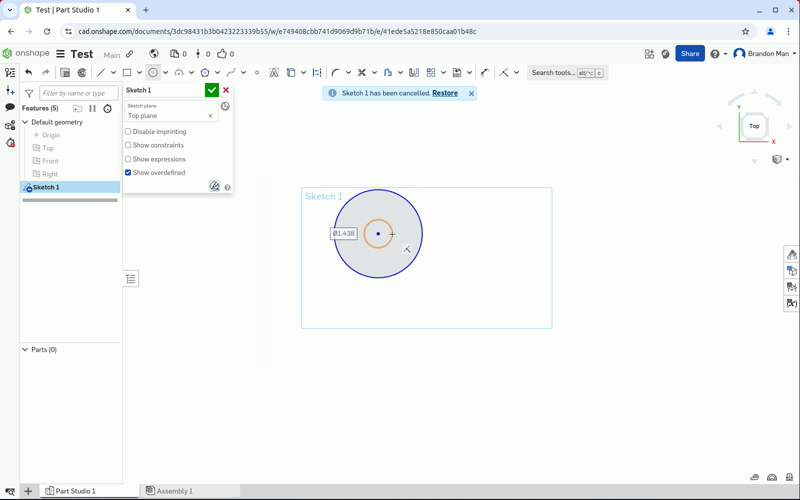
scroll(-6)
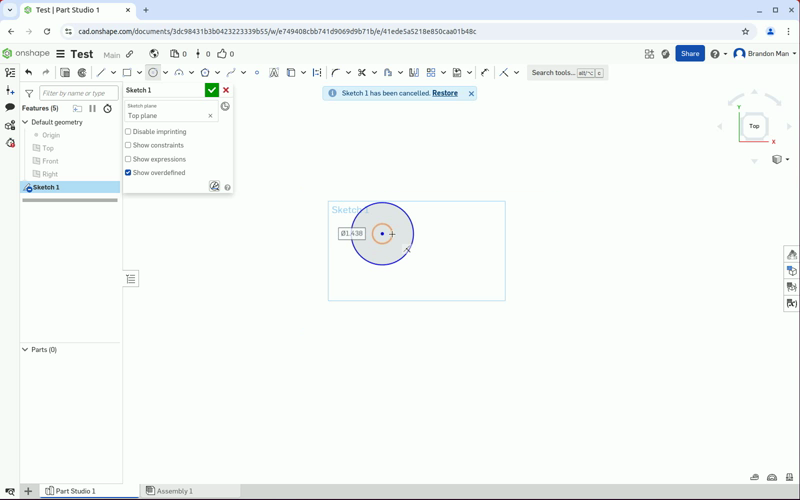
scroll(-6)
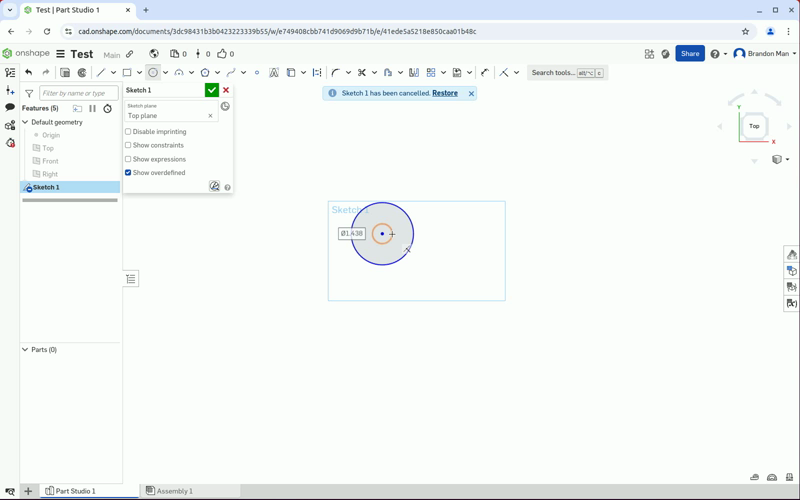
scroll(-6)
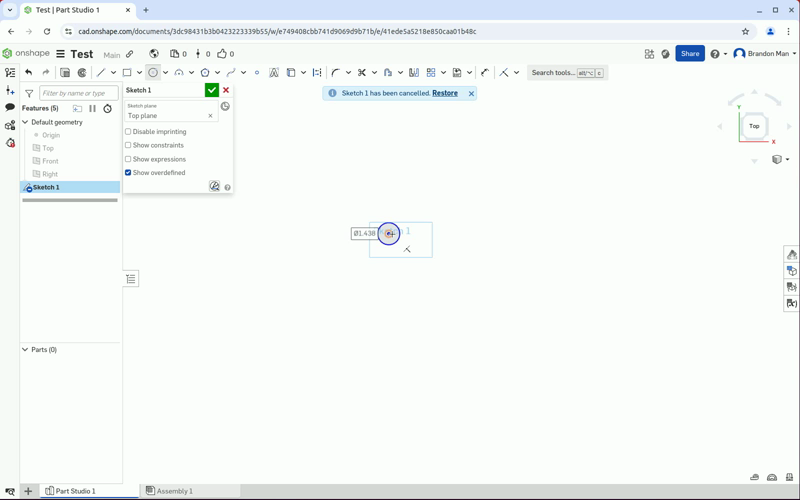
key(esc)
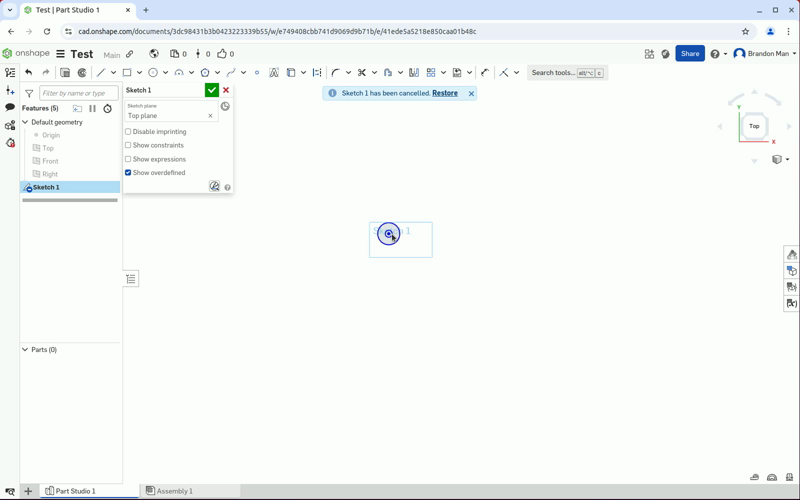
mouse_move(396, 234)
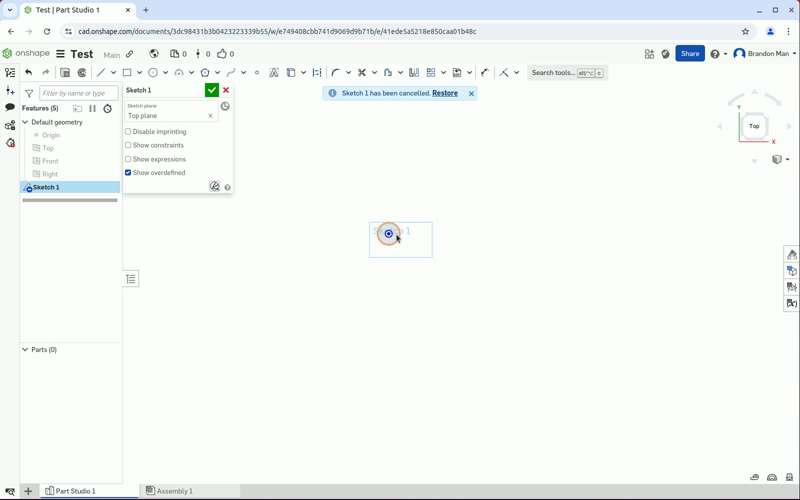
scroll(6)
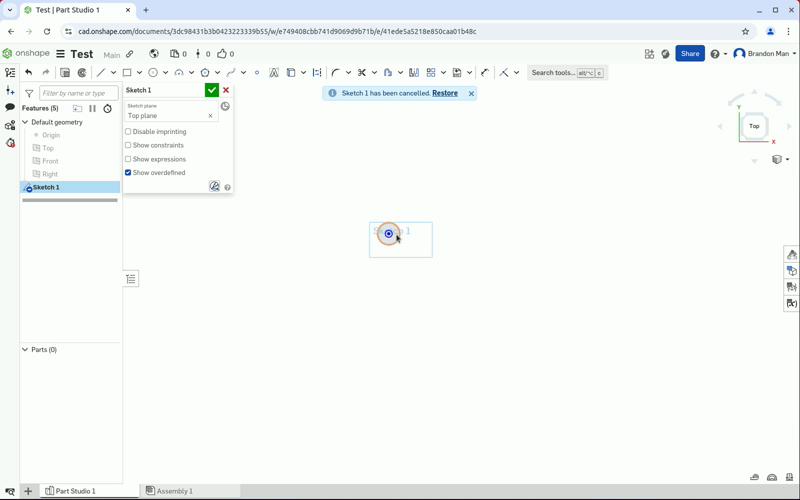
scroll(6)
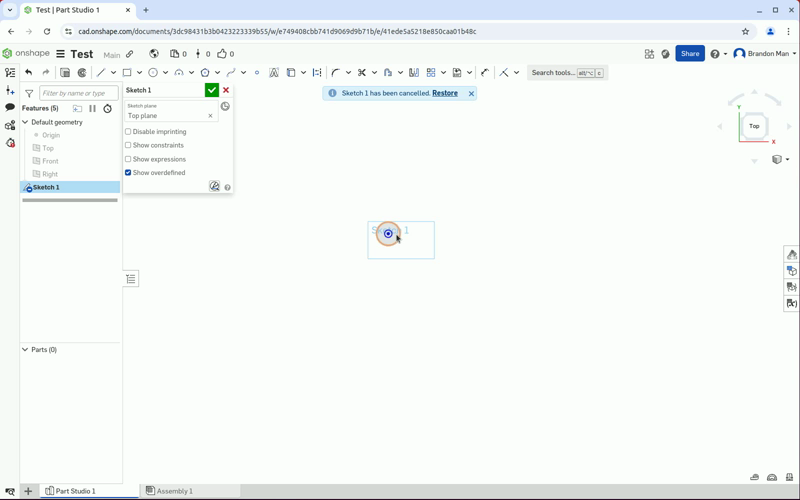
scroll(6)
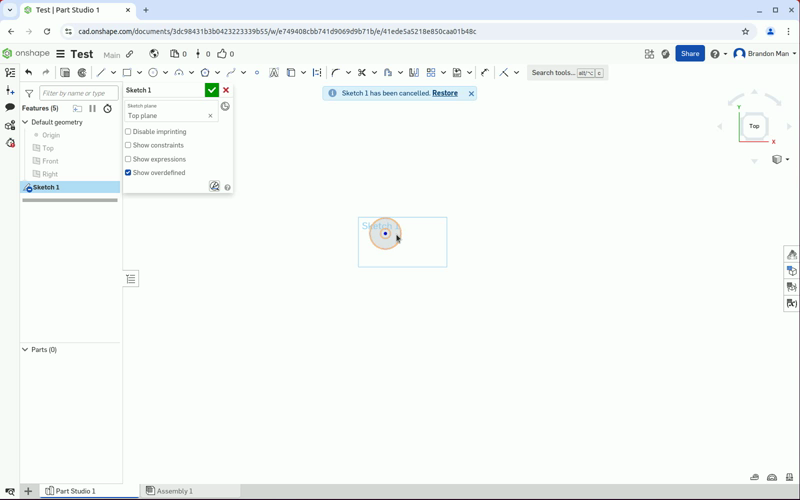
scroll(6)
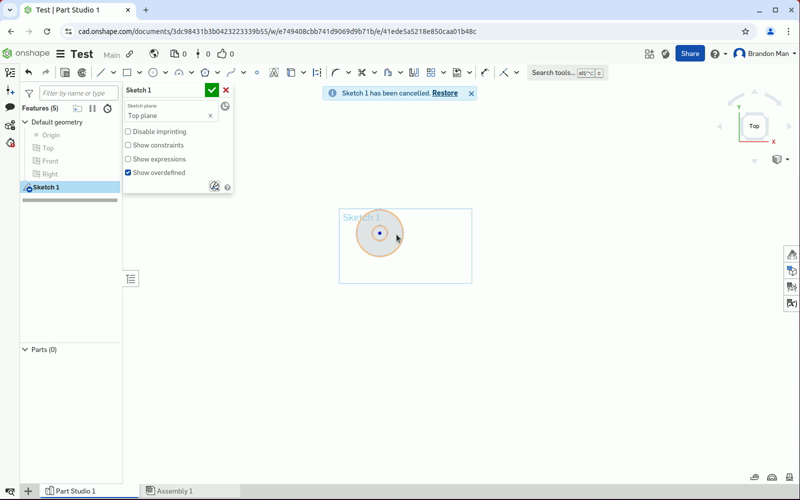
scroll(6)
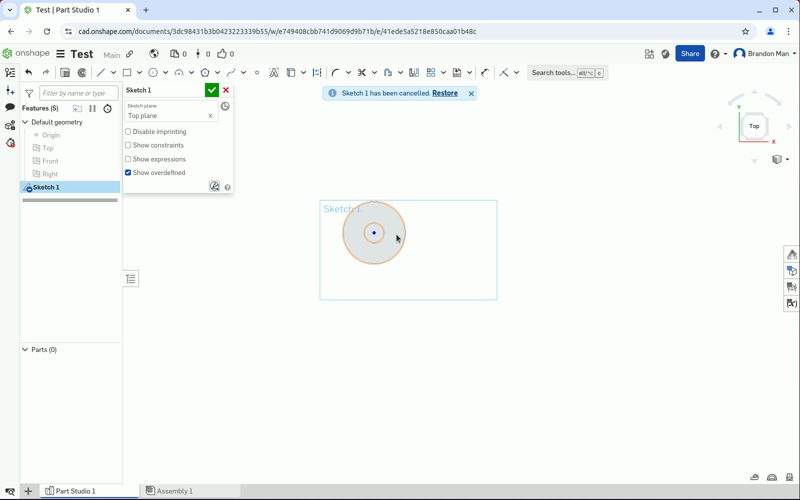
scroll(6)
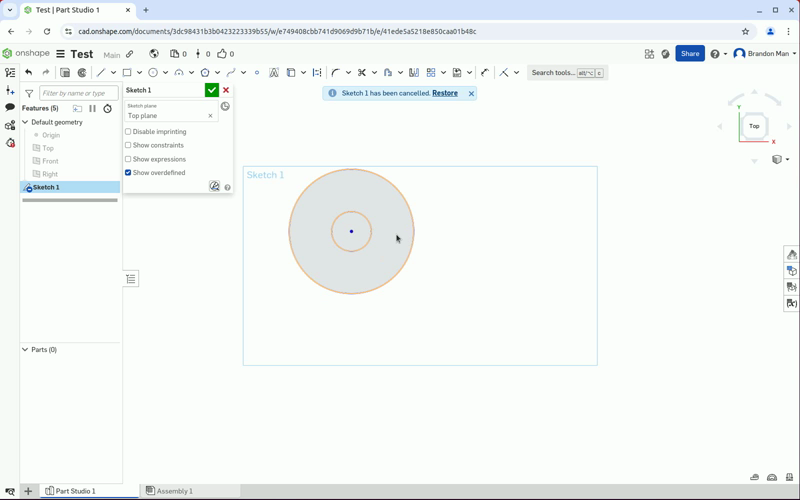
scroll(6)
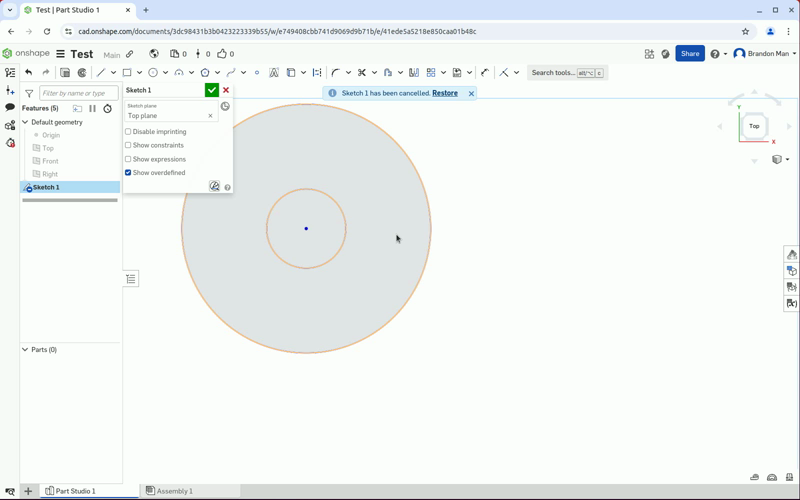
click(396, 234)
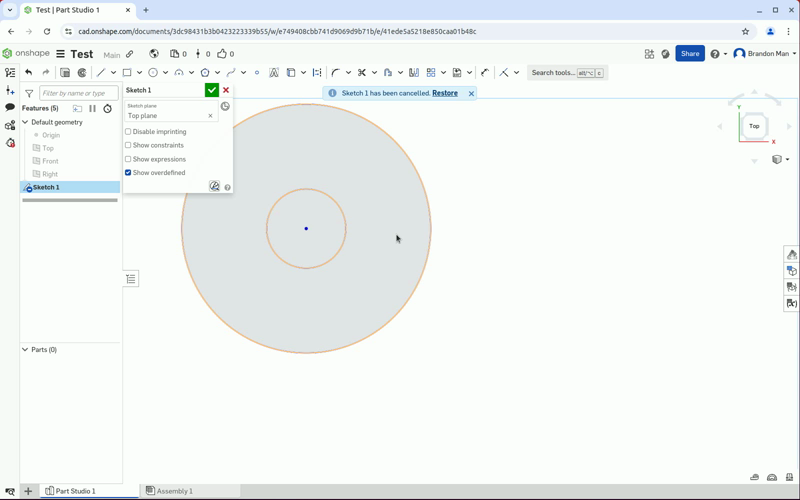
scroll(-6)
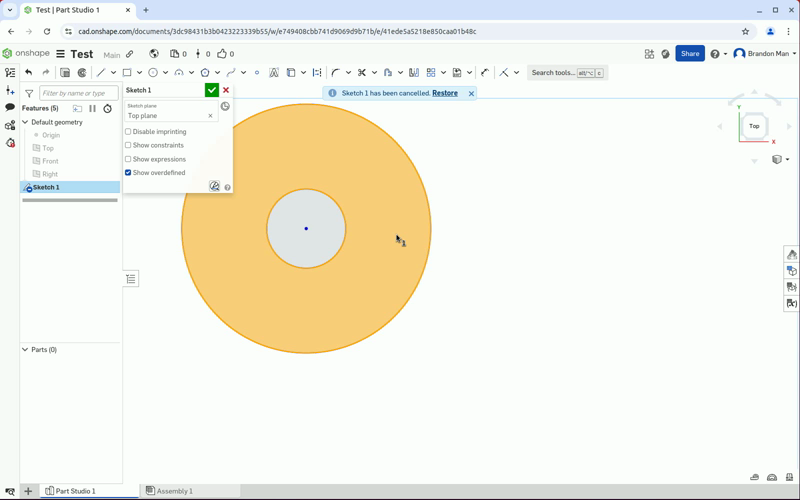
scroll(-6)
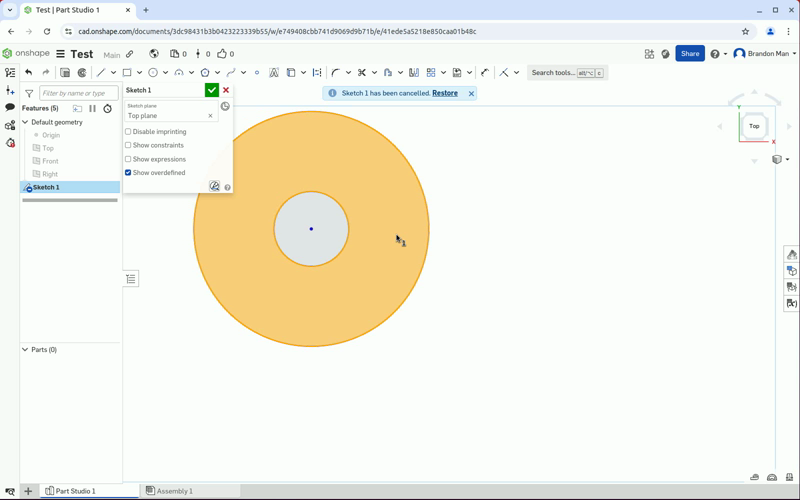
scroll(-6)
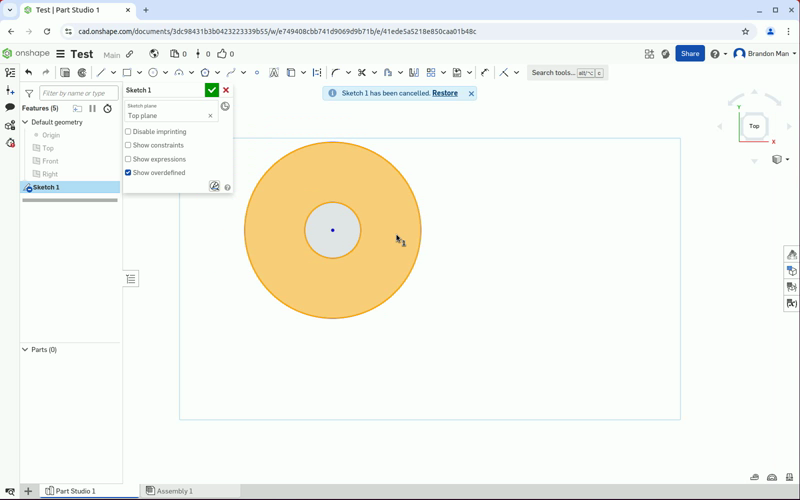
scroll(-6)
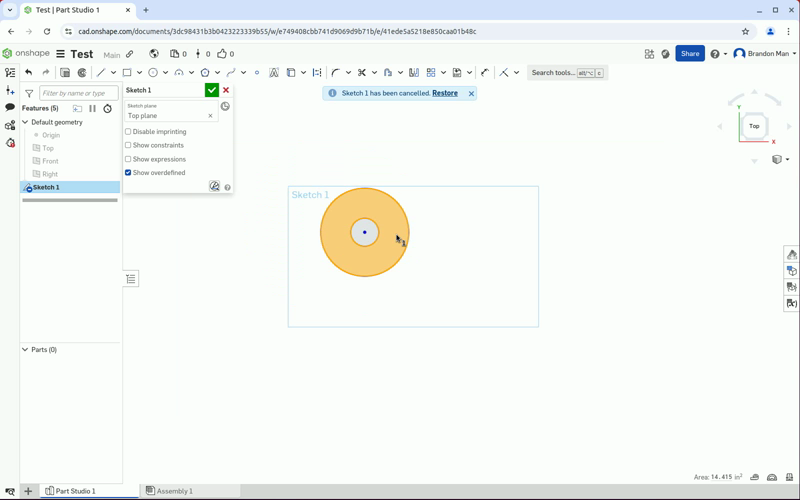
scroll(-6)
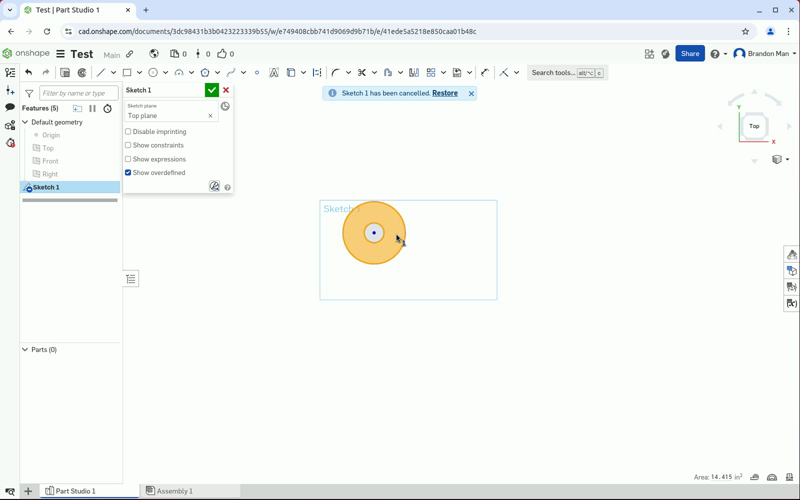
scroll(-6)
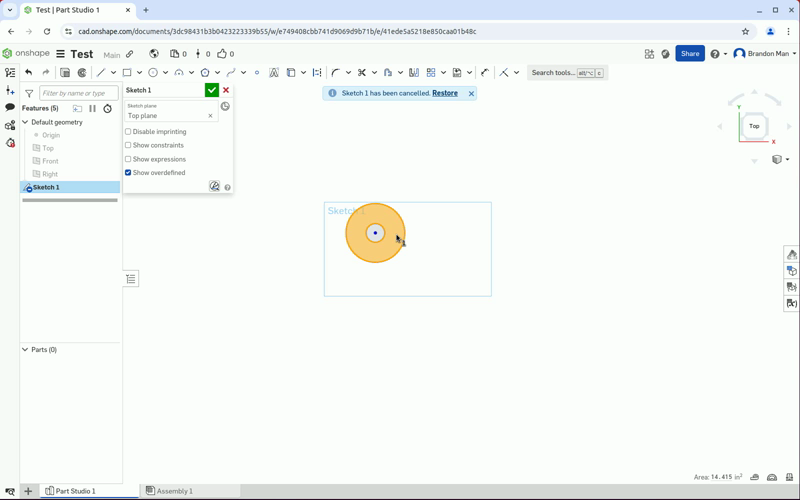
scroll(-6)
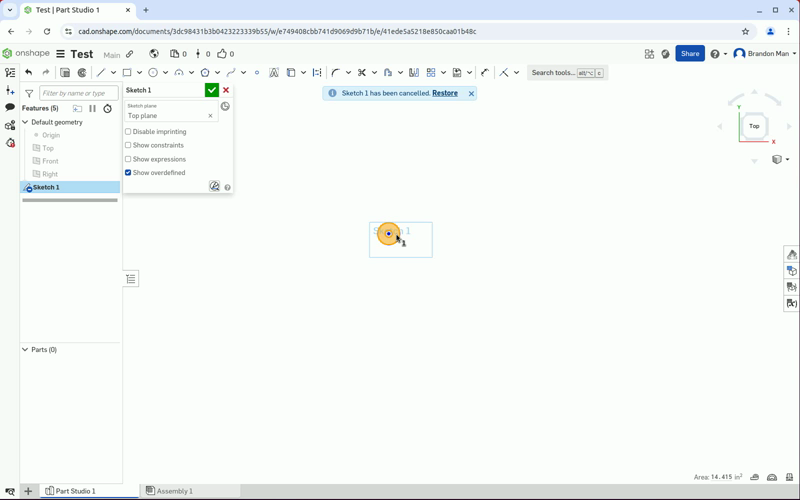
mouse_move(73, 352)
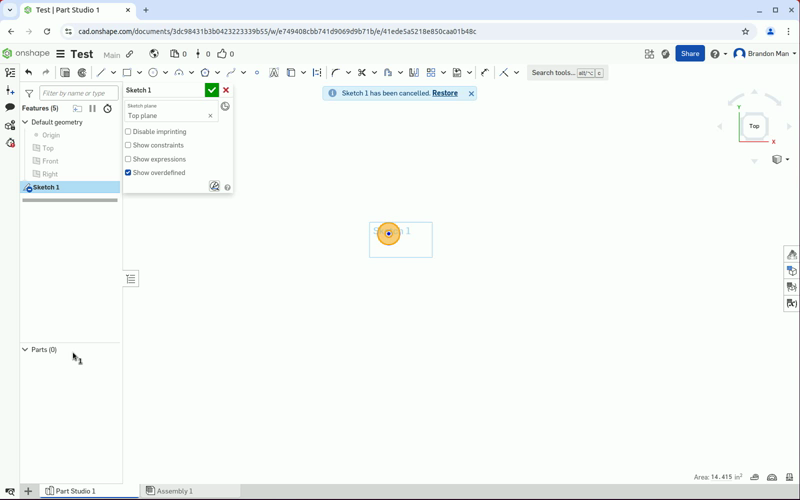
key(shift+y)
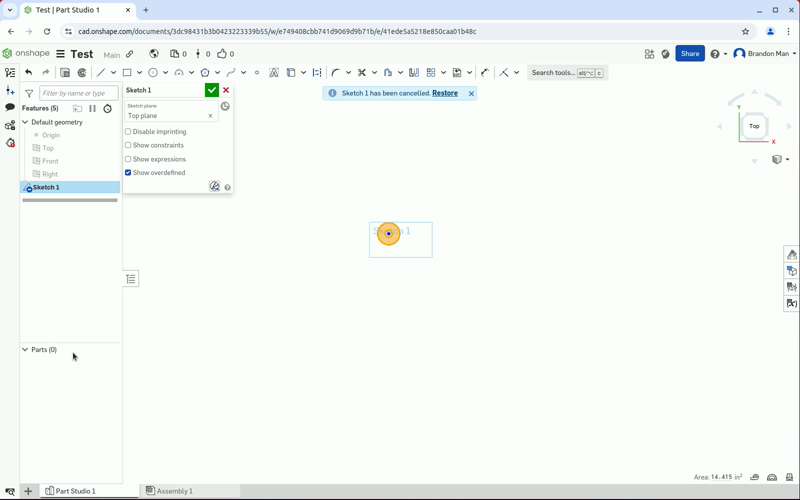
key(shift+e)
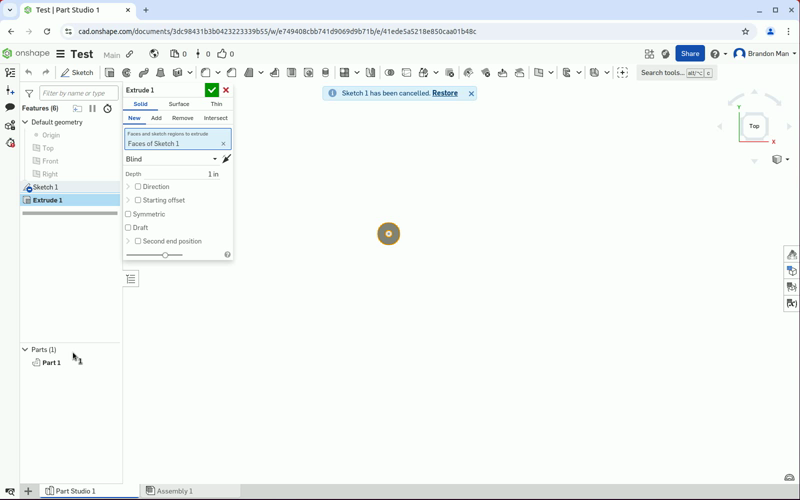
mouse_move(143, 106)
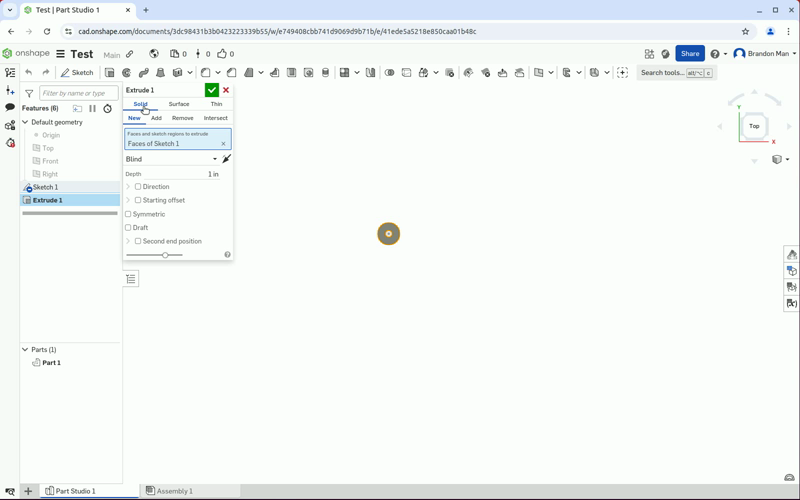
click(143, 106)
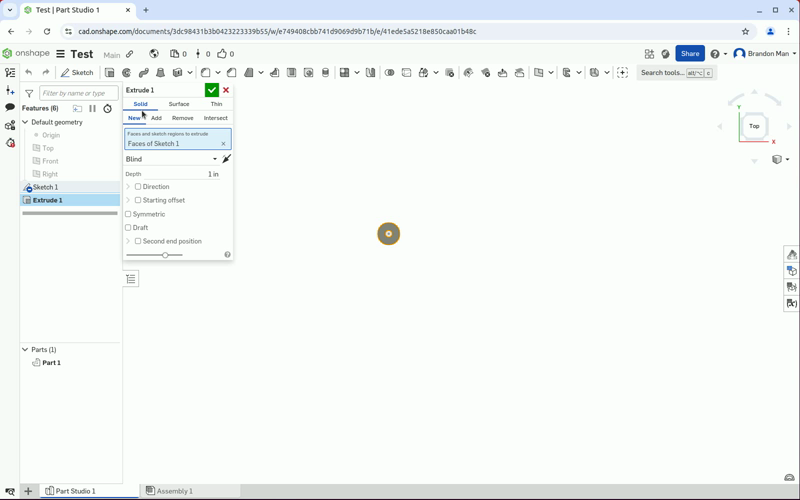
mouse_move(137, 120)
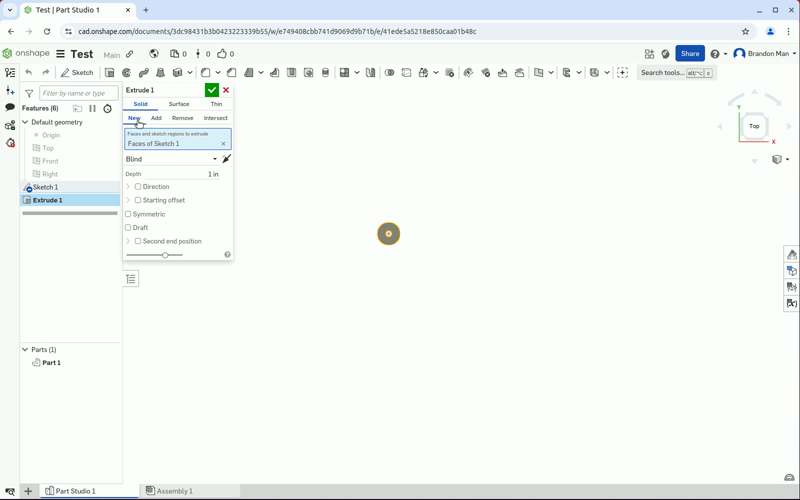
click(137, 120)
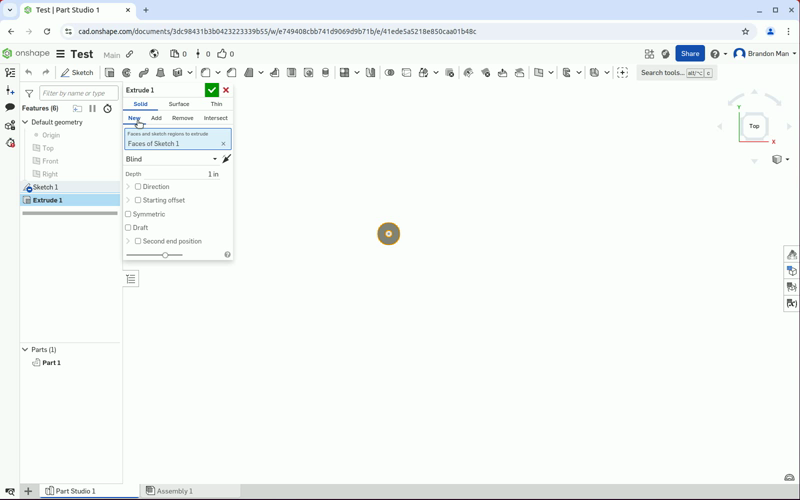
key(tab, 4)
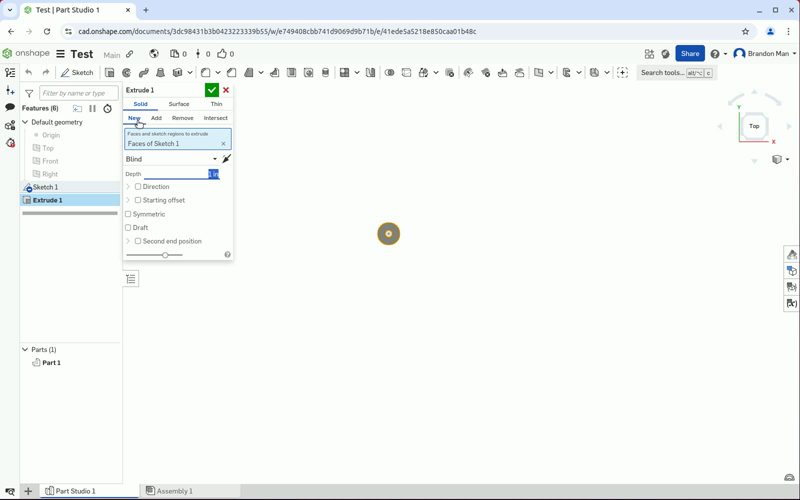
text(1.444)
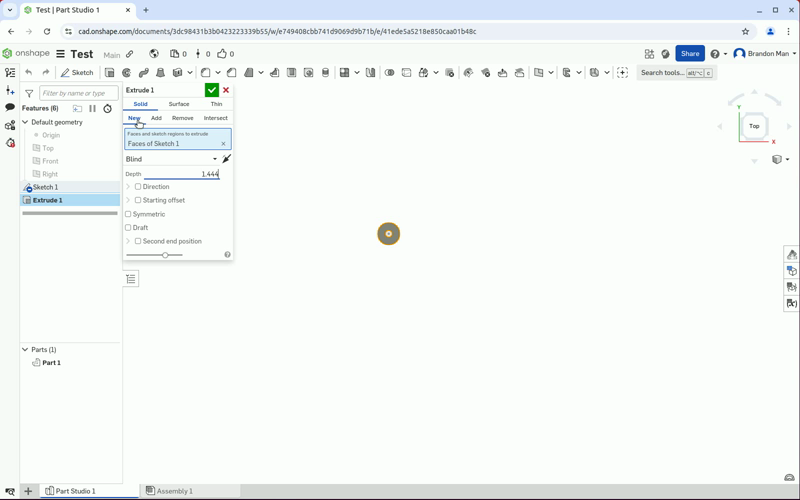
key(enter)
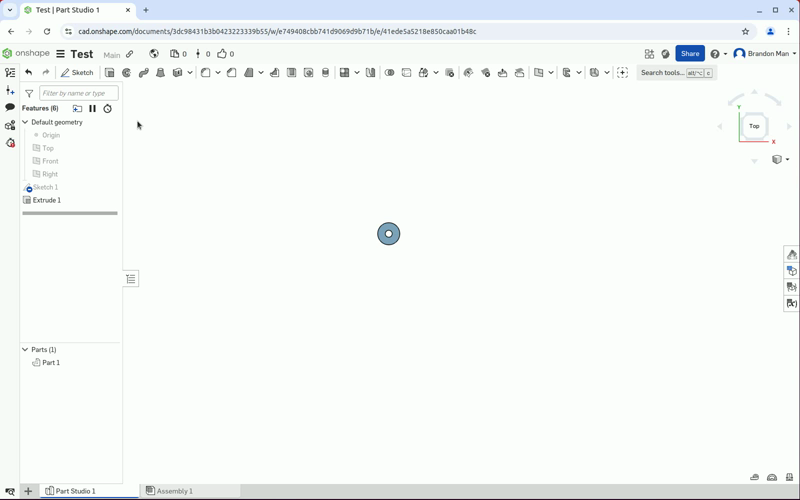
key(shift+h)
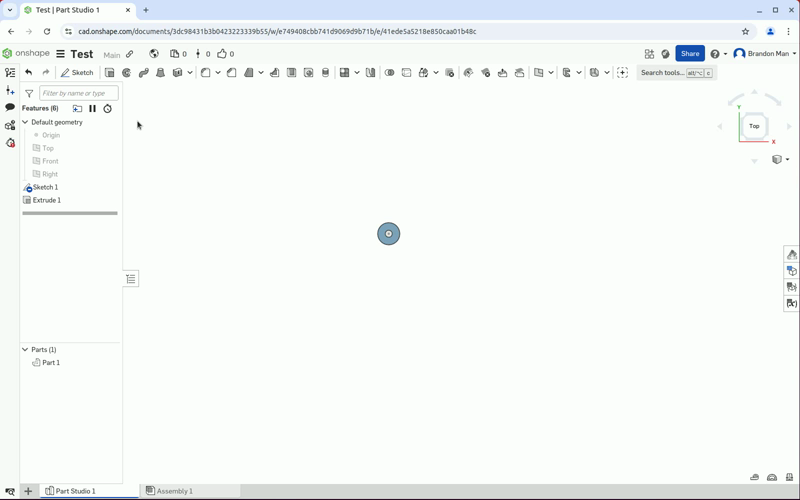
key(shift+h)
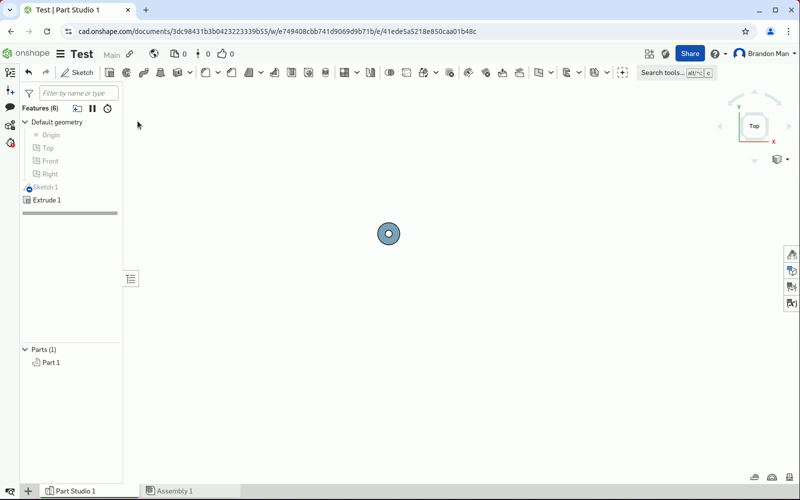
mouse_move(73, 189)
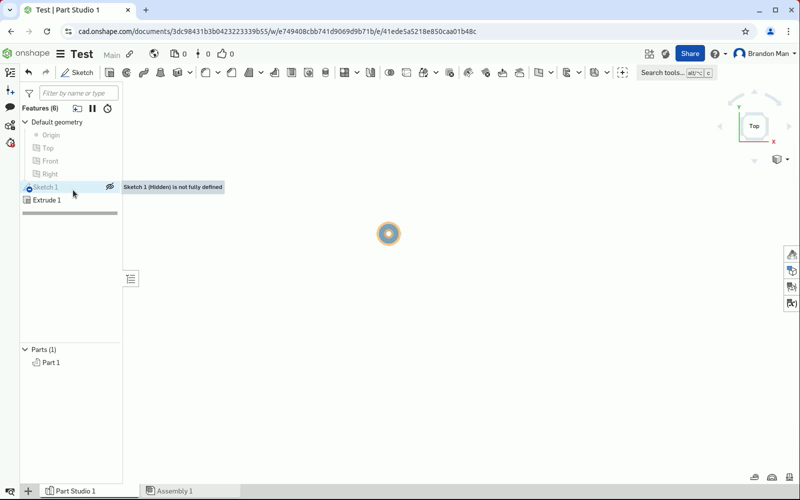
click(73, 189)
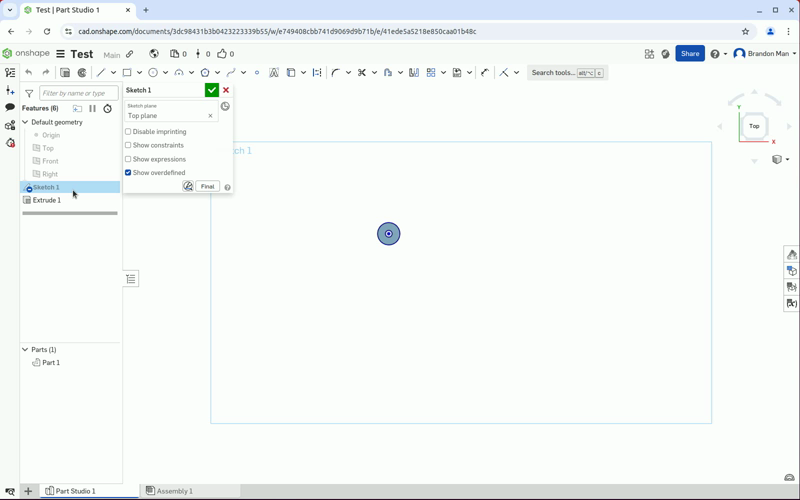
mouse_move(229, 92)
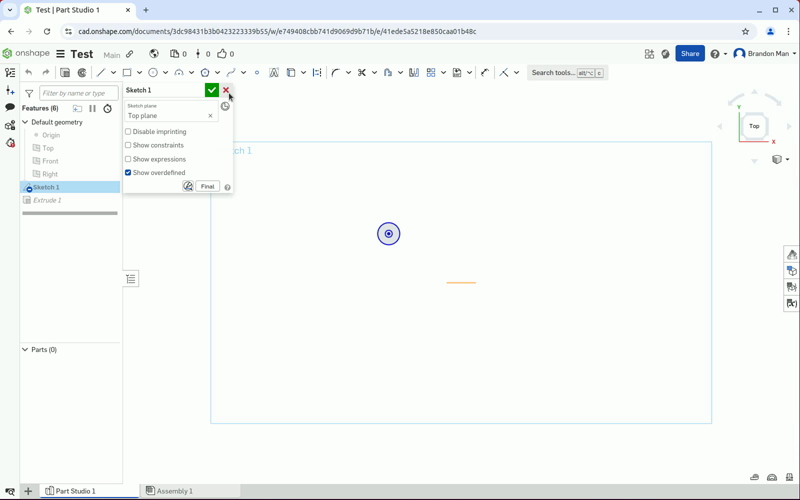
click(229, 92)
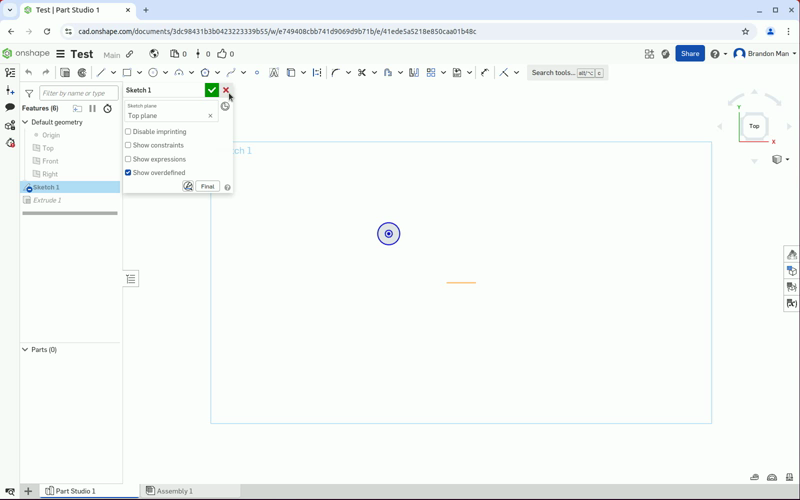
key(shift+s)
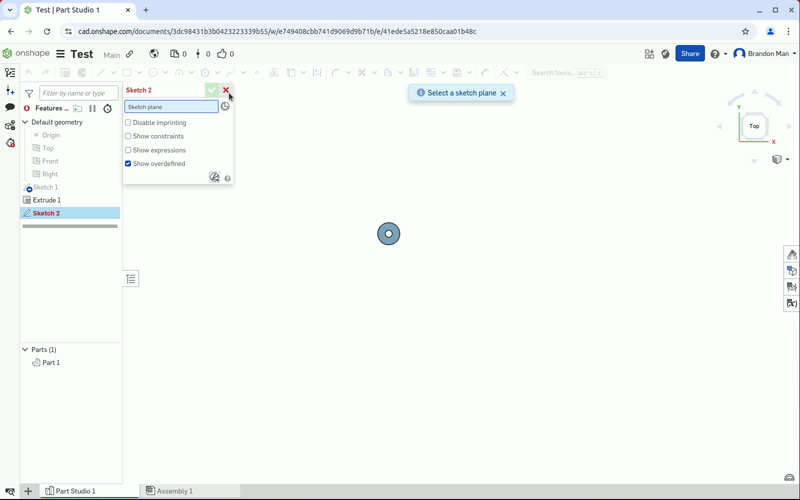
mouse_move(73, 150)
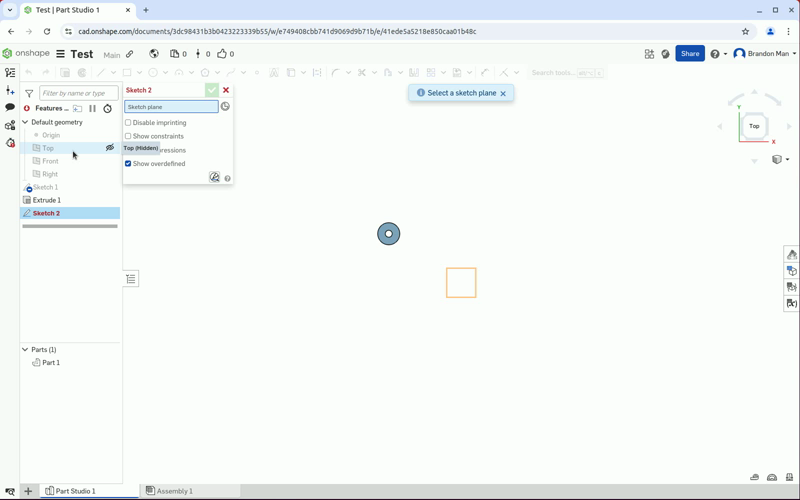
click(73, 150)
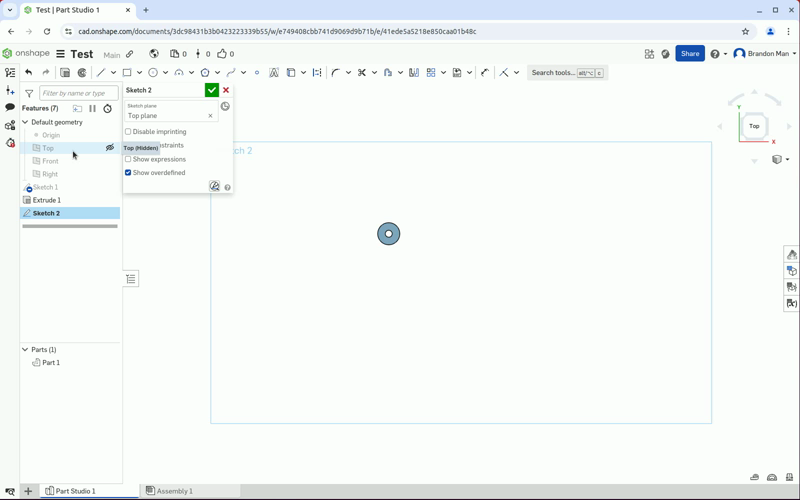
mouse_move(73, 352)
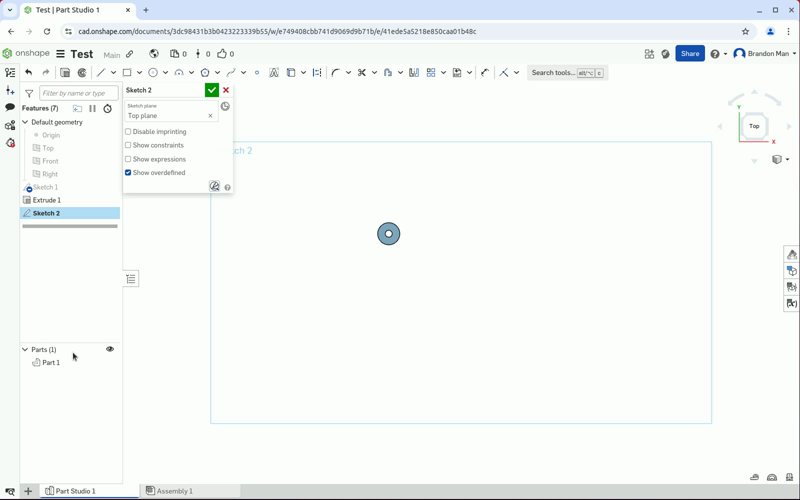
key(y)
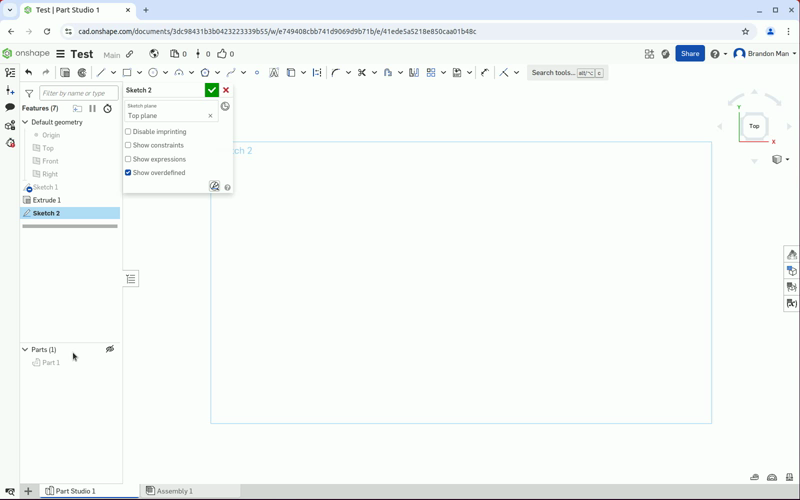
key(a)
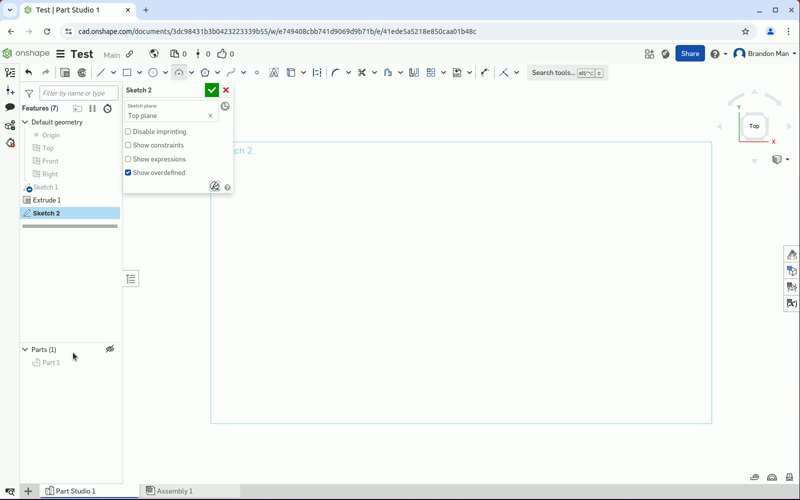
key_down(shift)
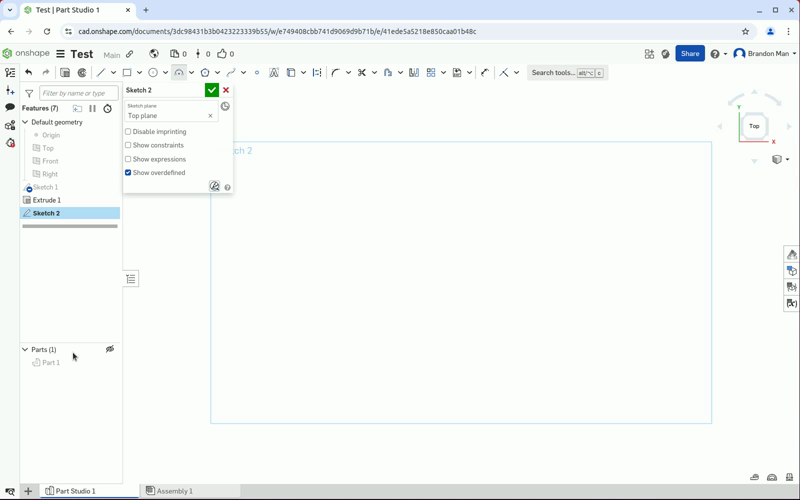
mouse_move(406, 253)
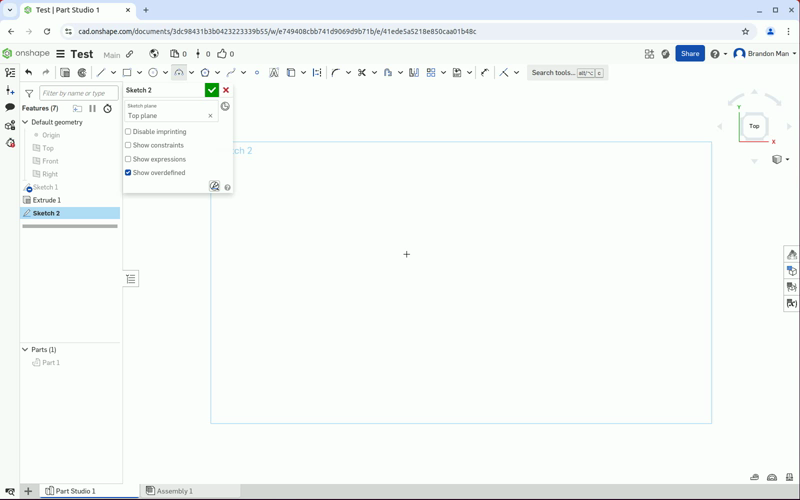
click(406, 253)
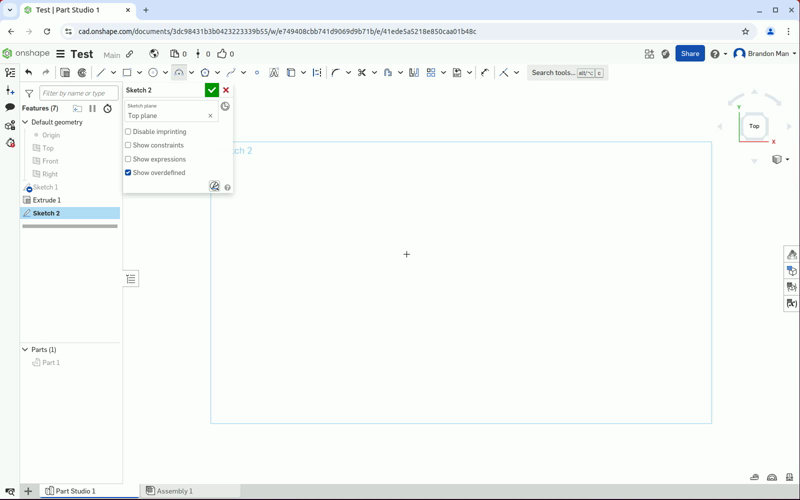
key_up(shift)
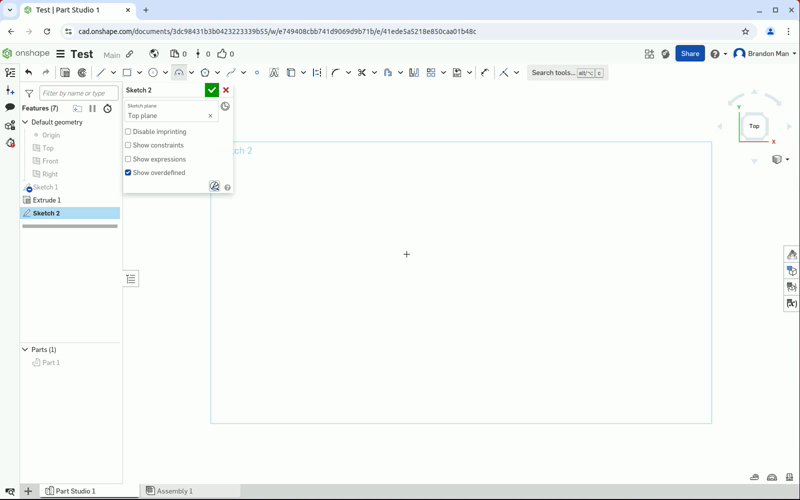
key_down(shift)
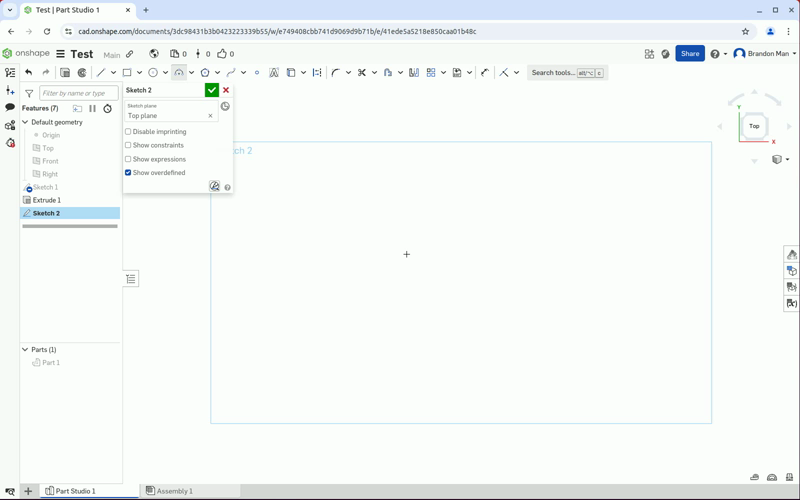
mouse_move(419, 255)
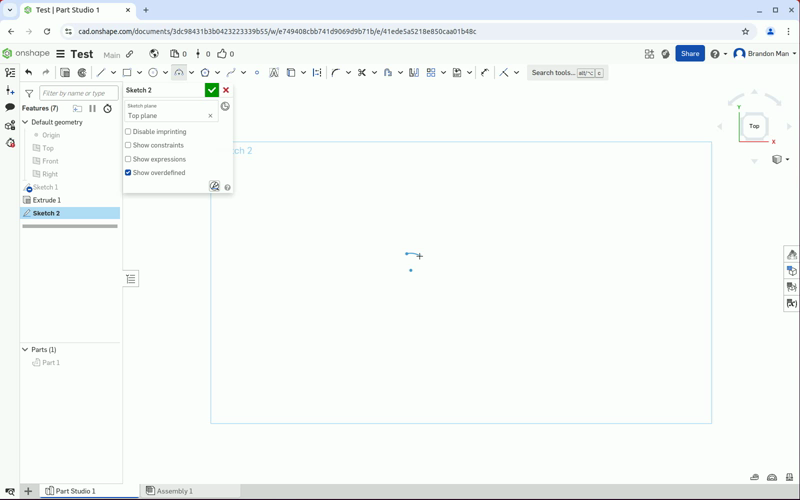
click(419, 255)
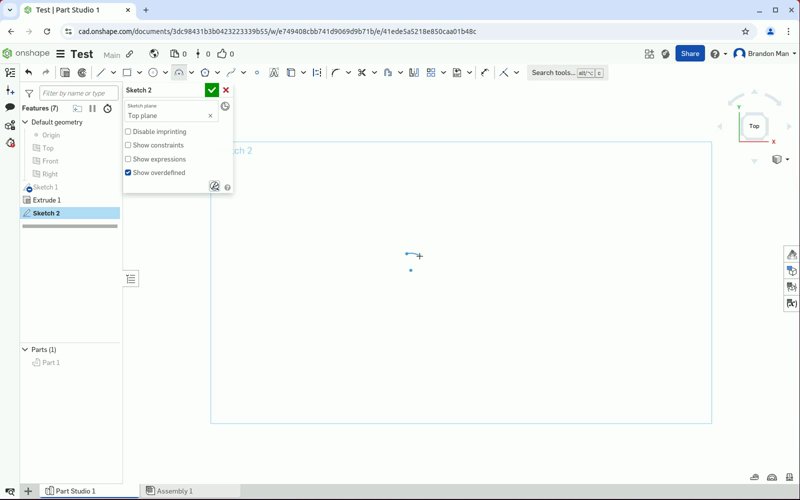
mouse_move(412, 261)
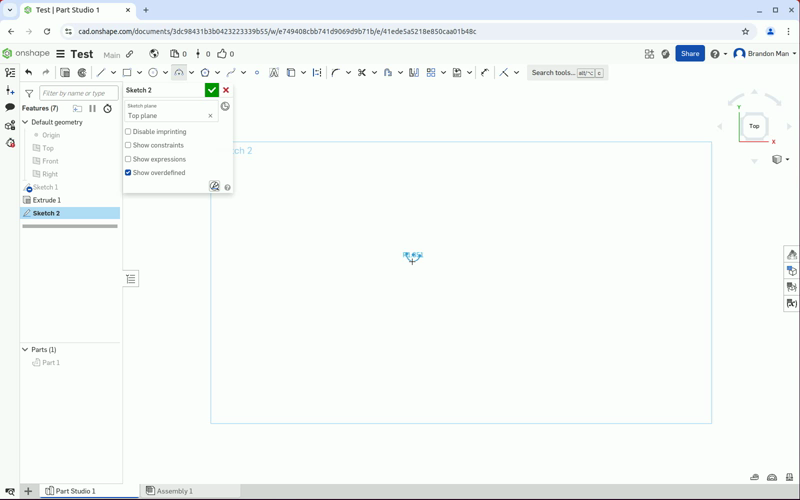
click(412, 261)
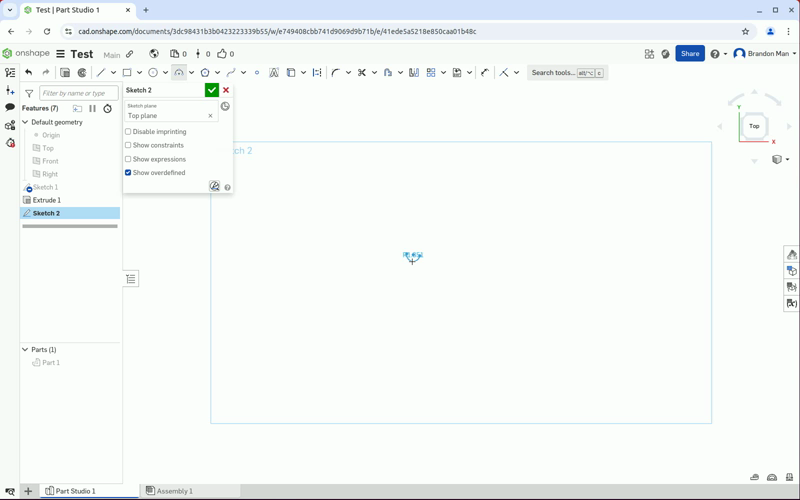
key_up(shift)
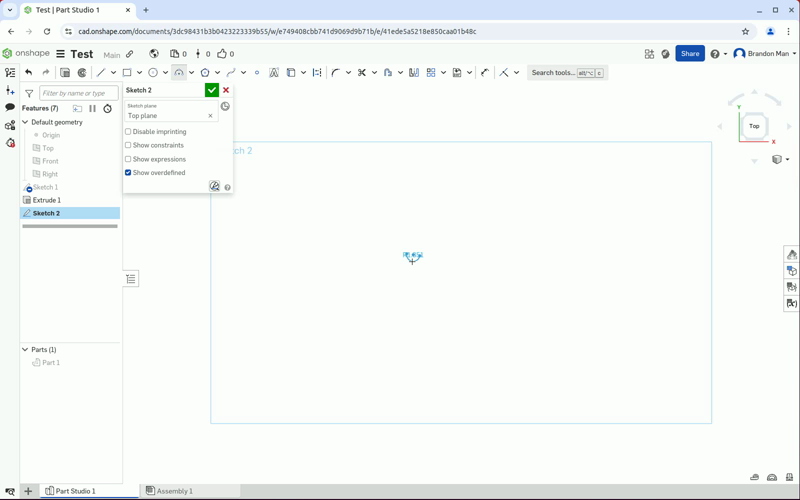
key(esc)
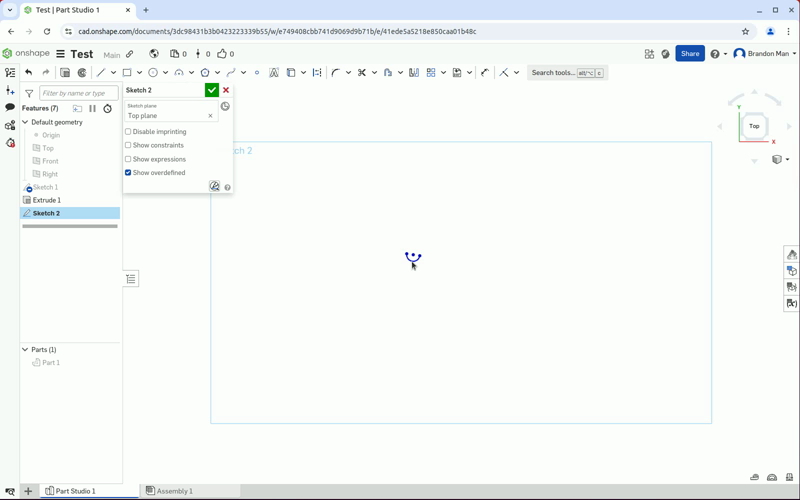
key(l)
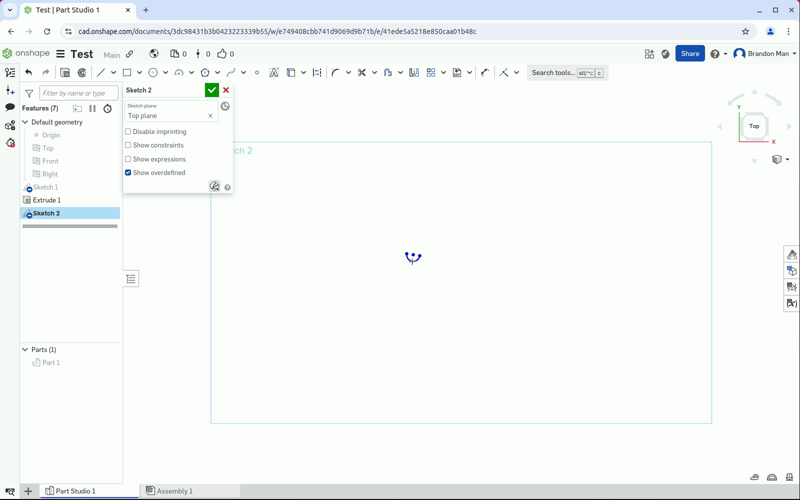
mouse_move(419, 255)
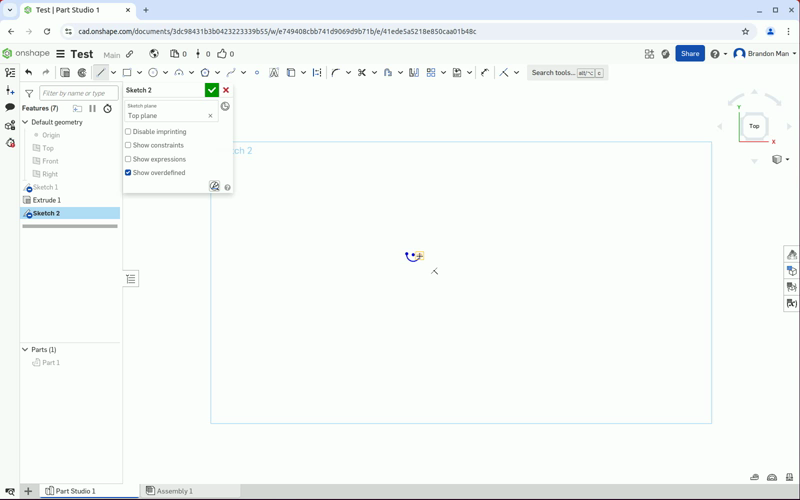
click(419, 255)
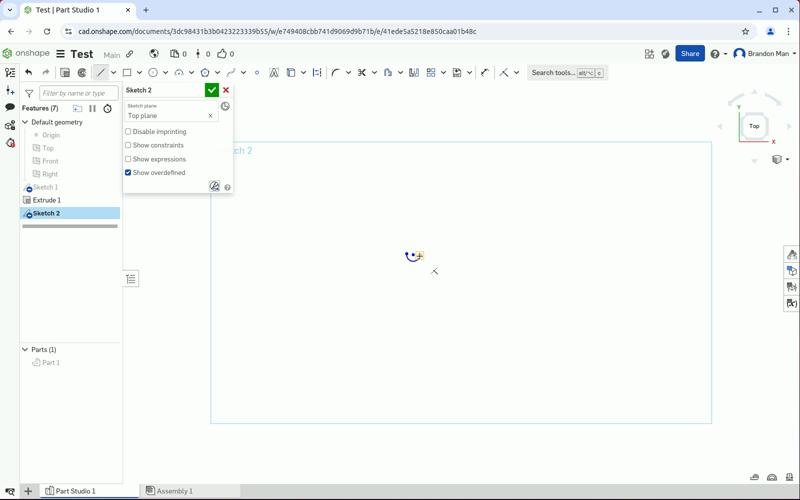
key_down(shift)
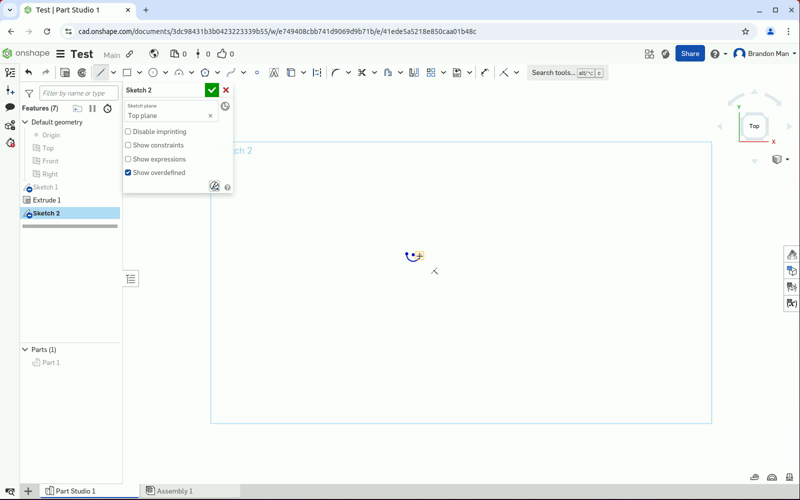
mouse_move(450, 255)
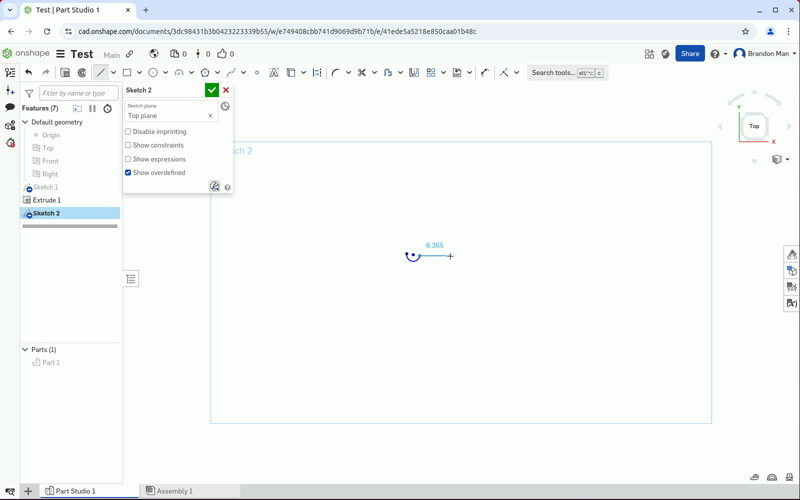
mouse_move(420, 251)
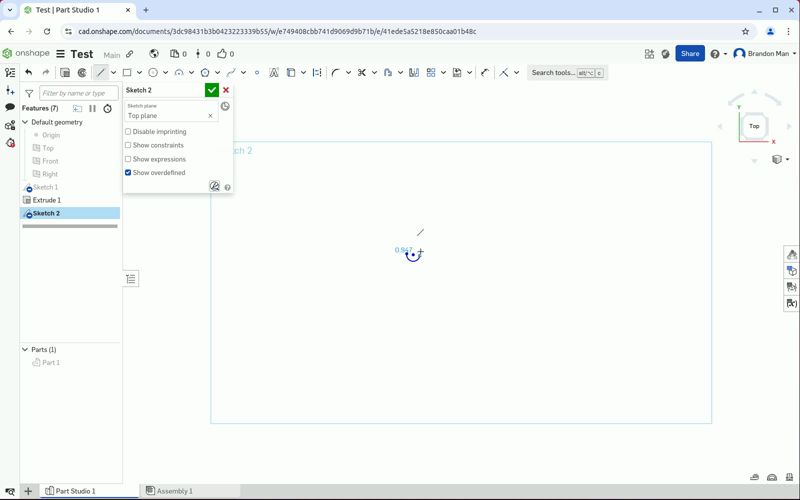
scroll(6)
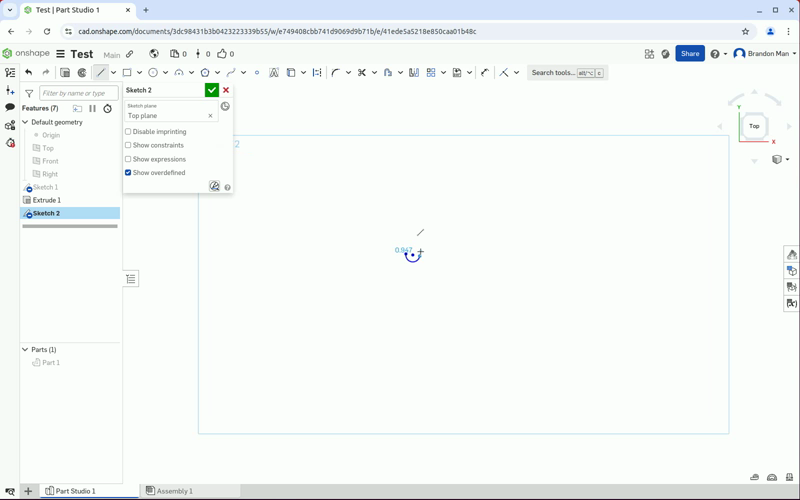
scroll(6)
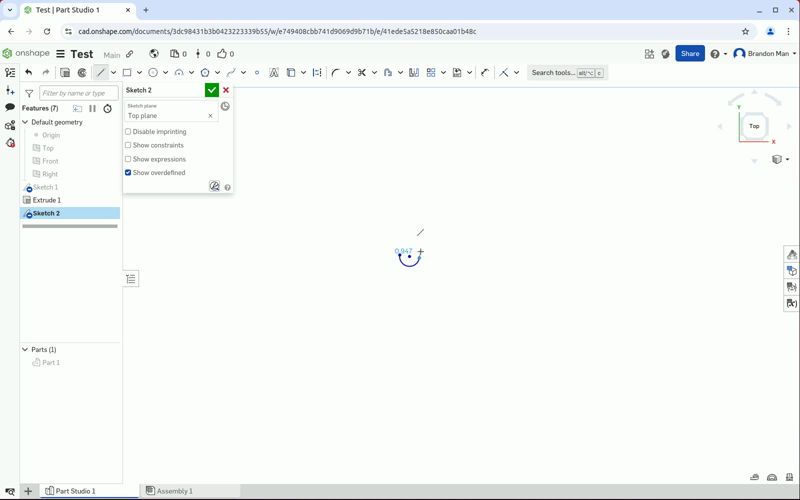
scroll(6)
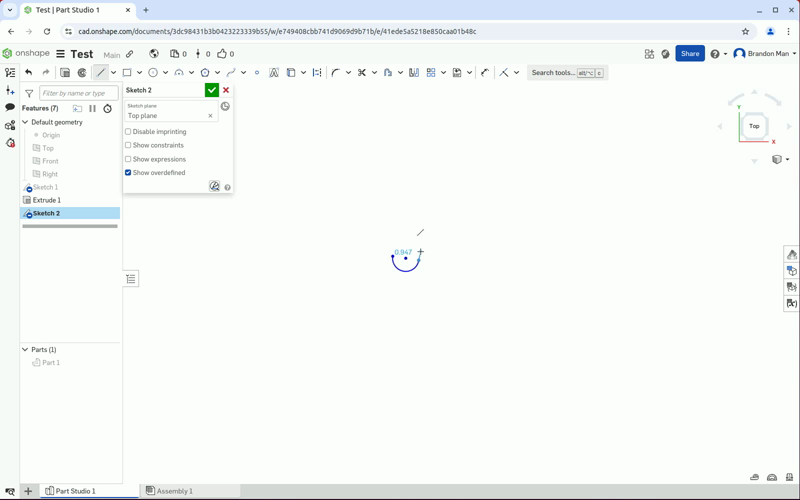
scroll(6)
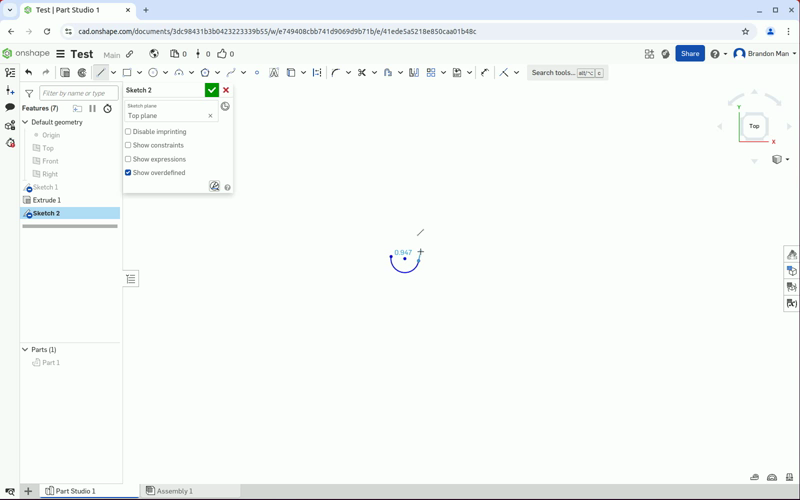
scroll(6)
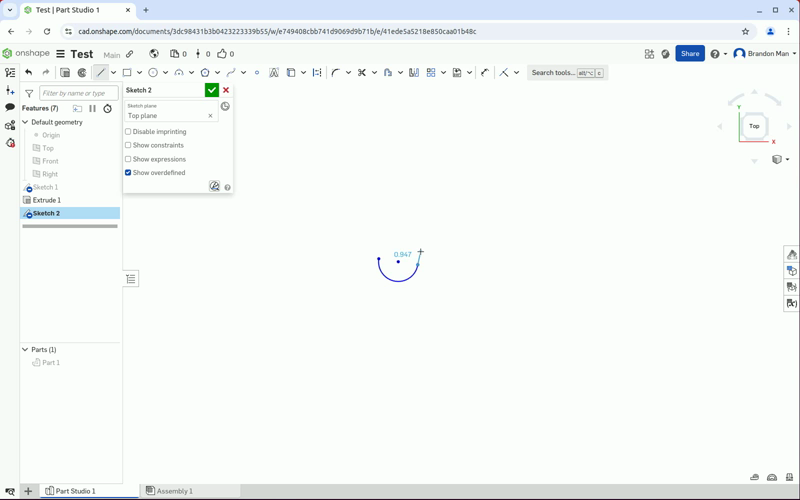
scroll(6)
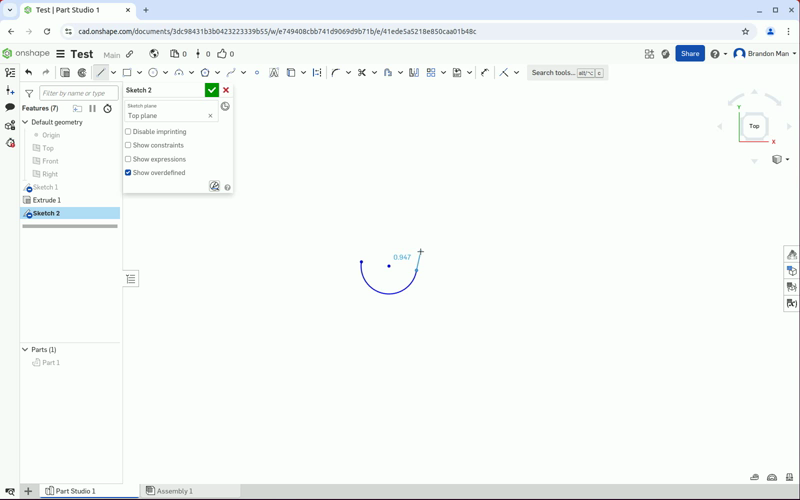
scroll(6)
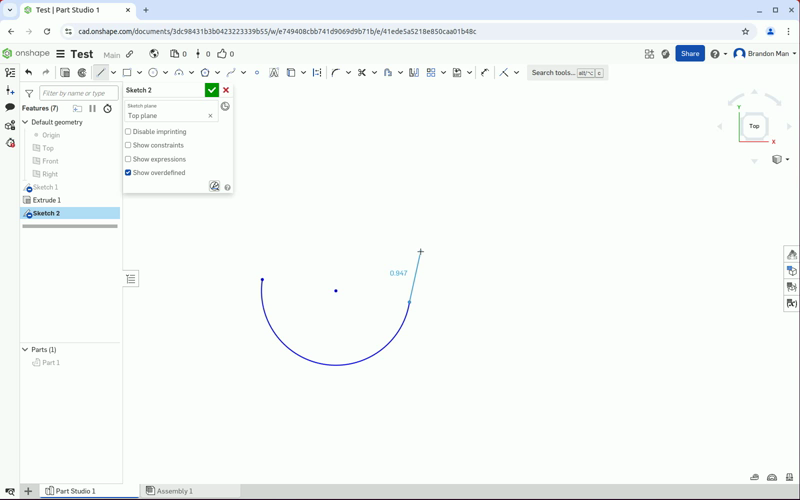
click(420, 251)
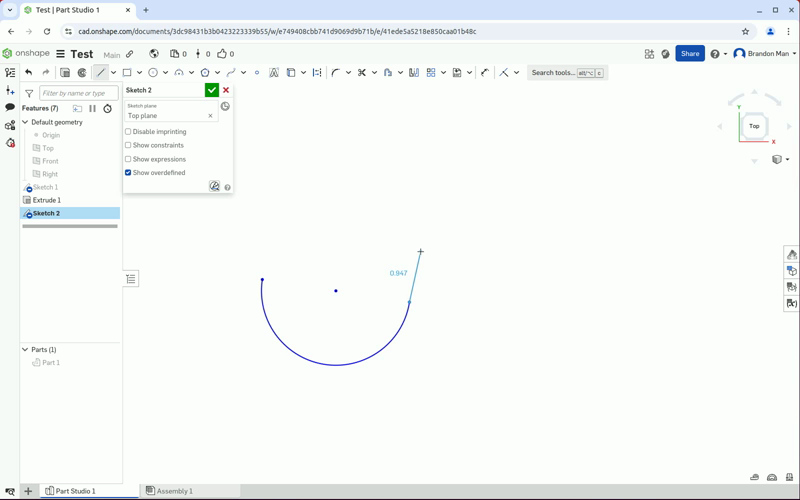
scroll(-6)
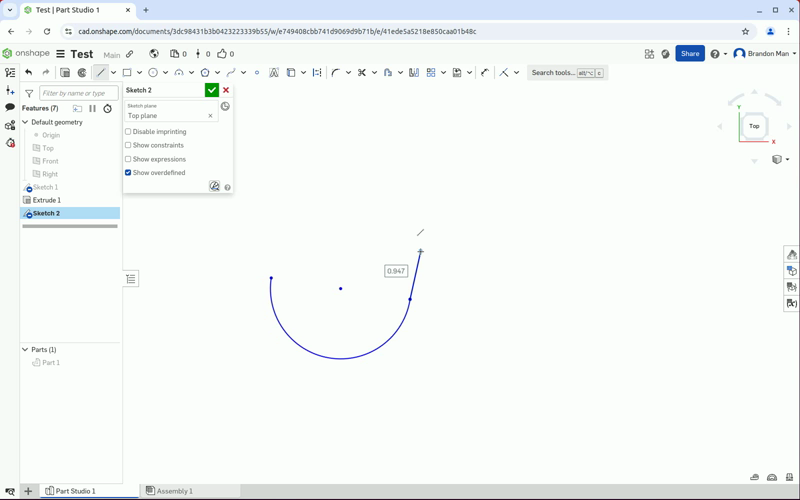
scroll(-6)
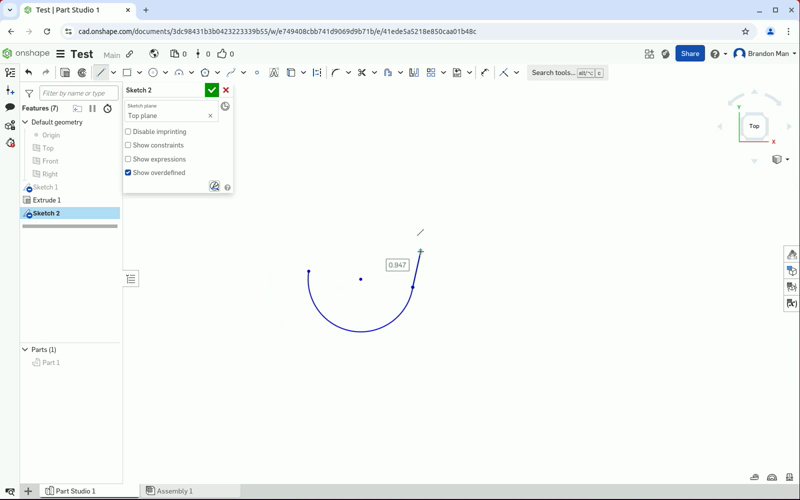
scroll(-6)
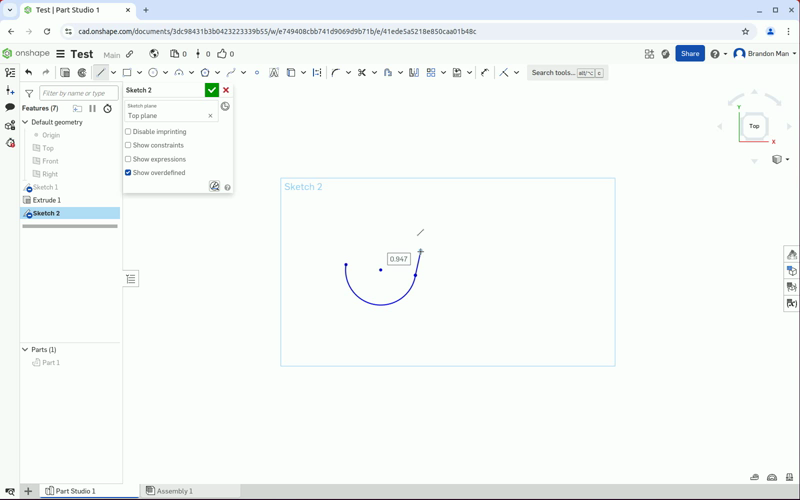
scroll(-6)
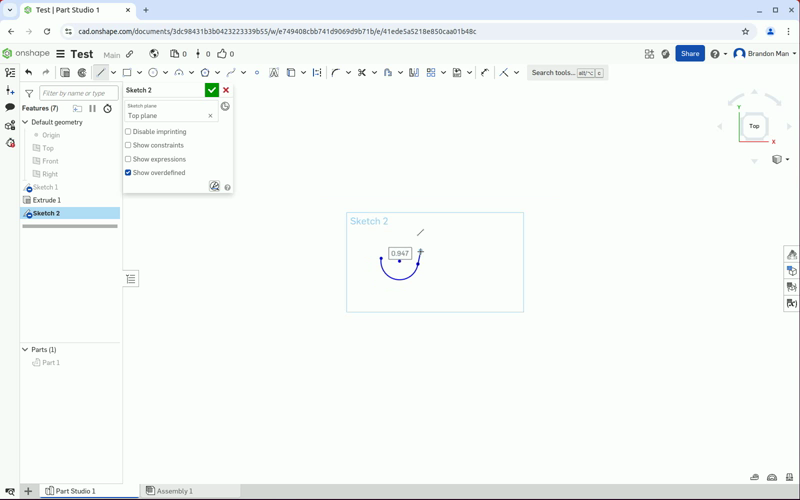
scroll(-6)
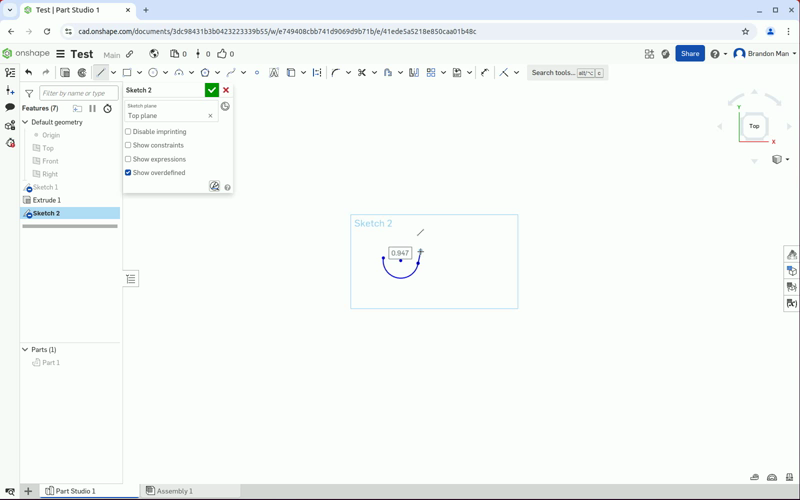
scroll(-6)
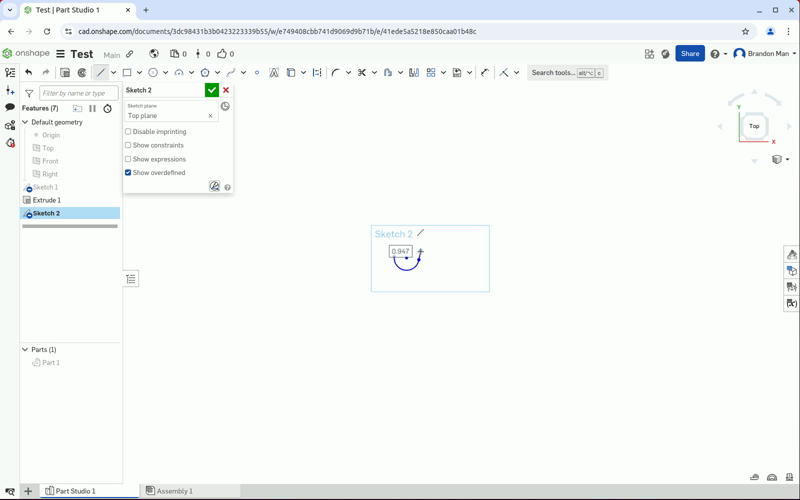
scroll(-6)
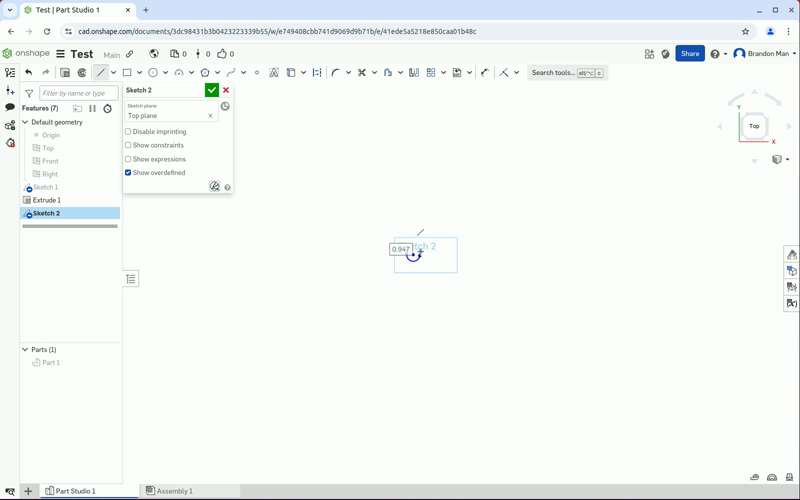
key_up(shift)
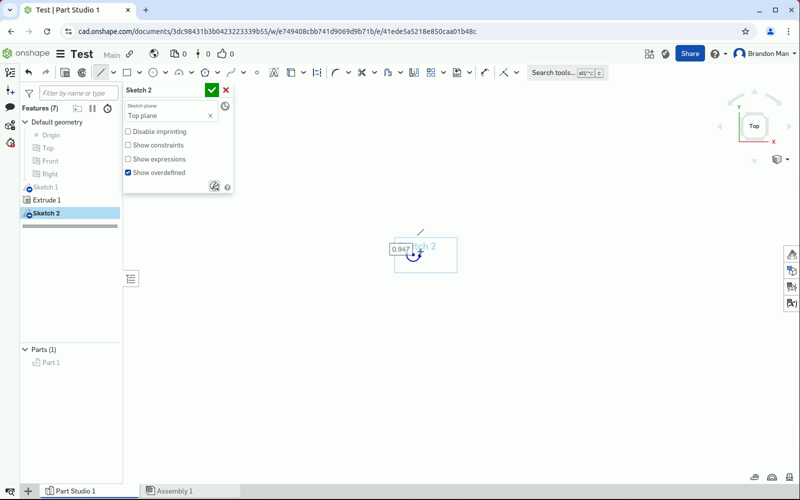
key_down(shift)
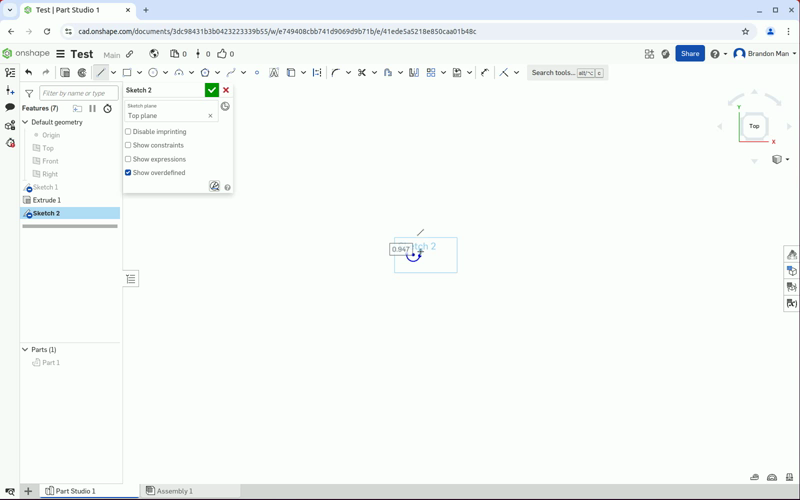
mouse_move(450, 251)
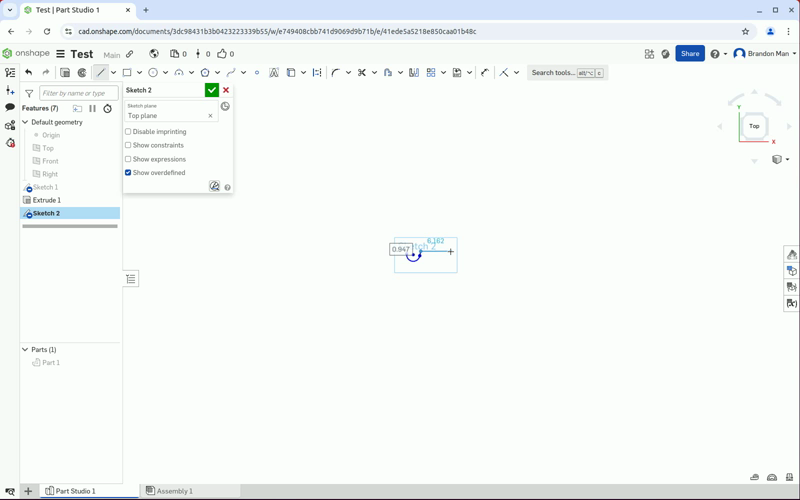
mouse_move(407, 248)
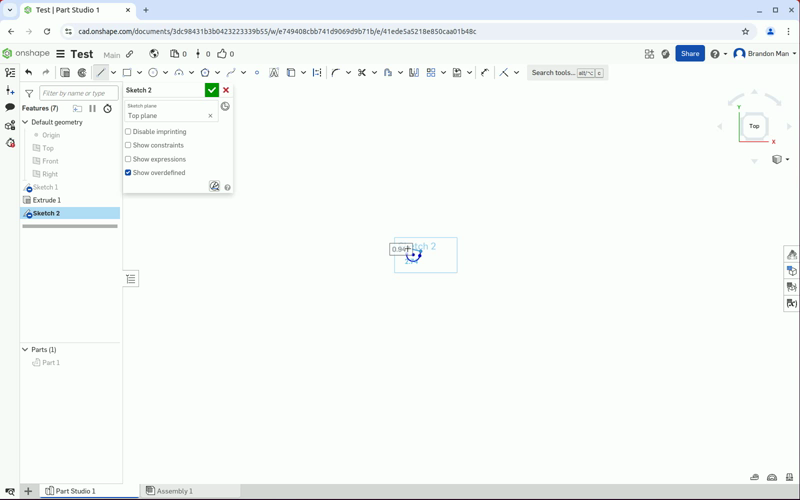
click(407, 248)
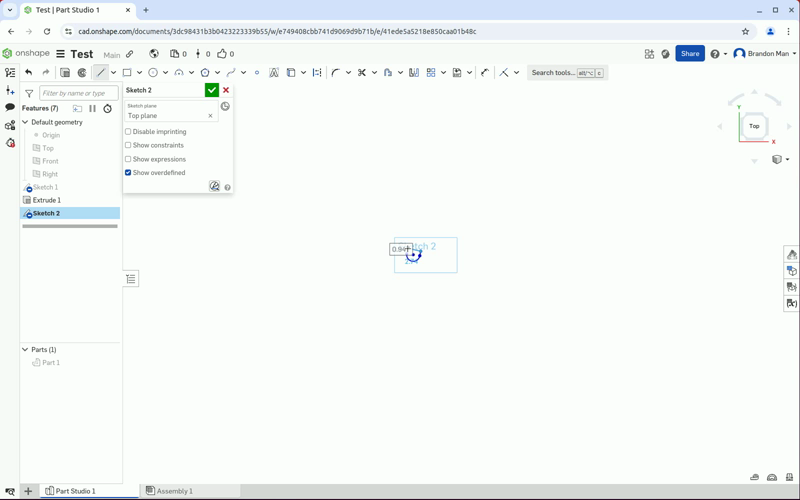
key_up(shift)
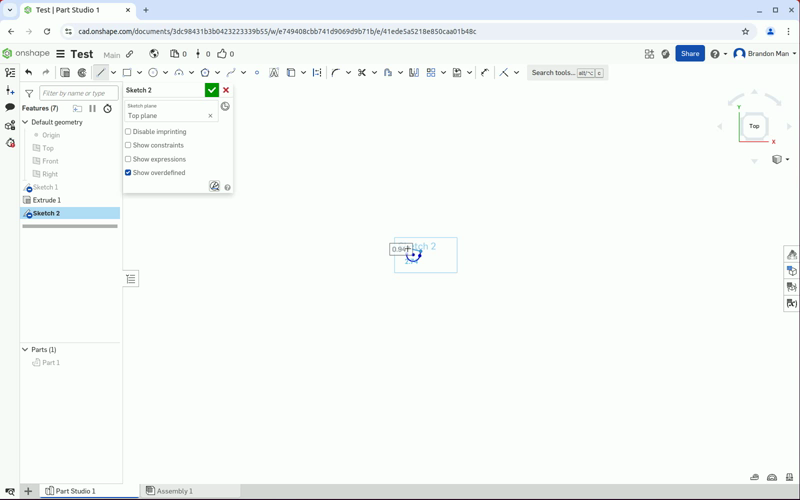
mouse_move(437, 248)
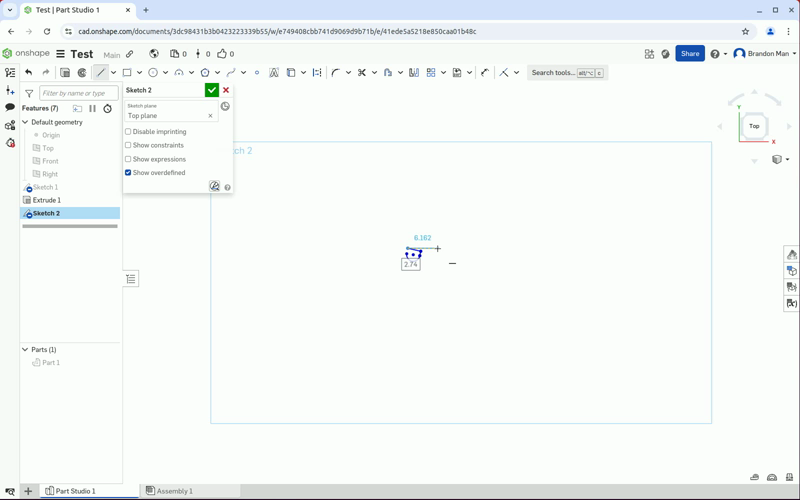
key_down(shift)
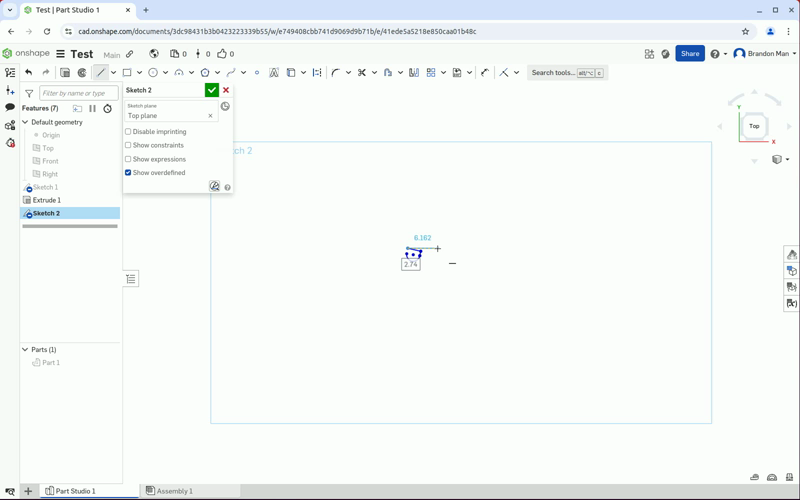
mouse_move(406, 253)
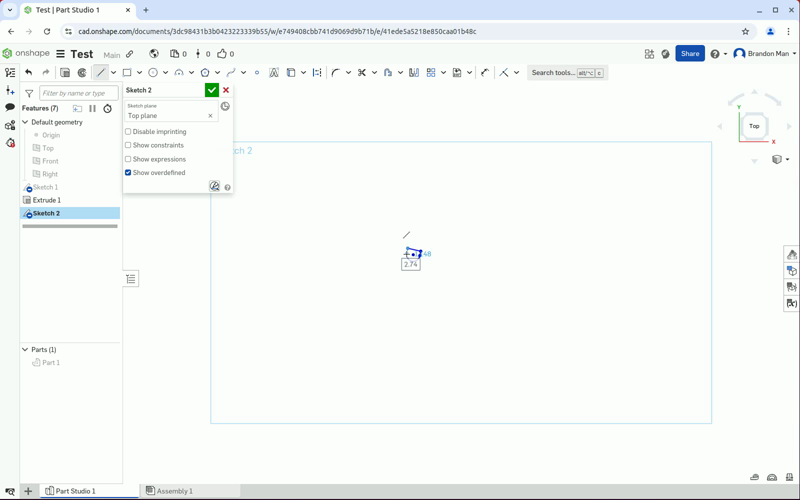
scroll(6)
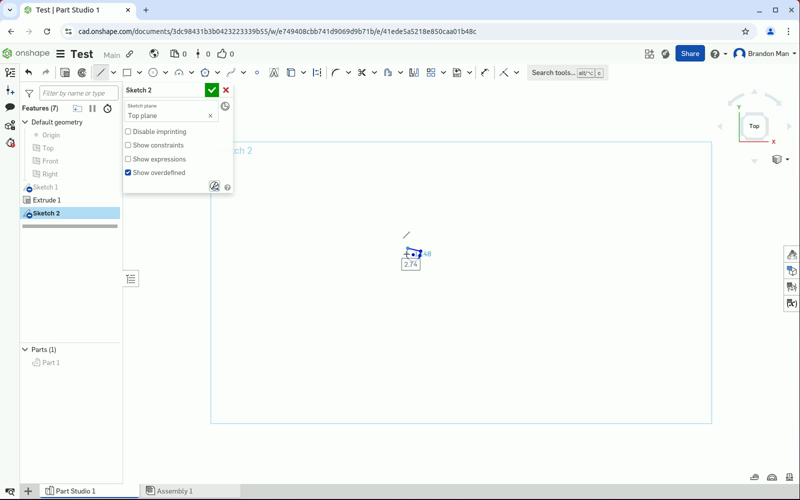
scroll(6)
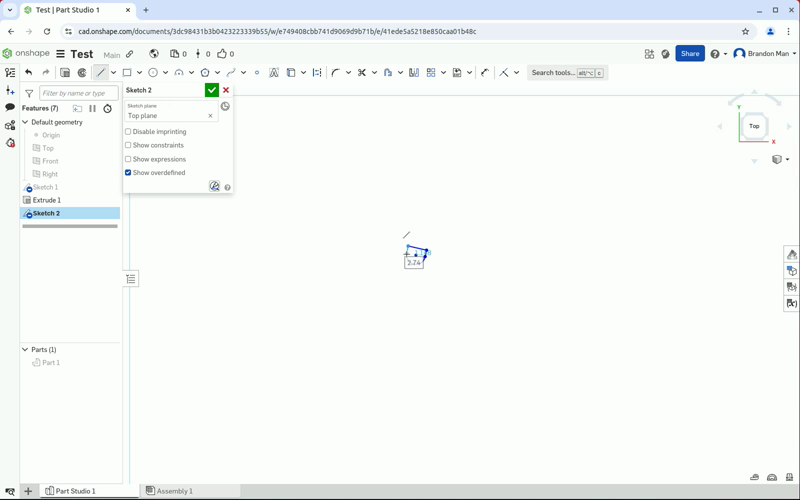
scroll(6)
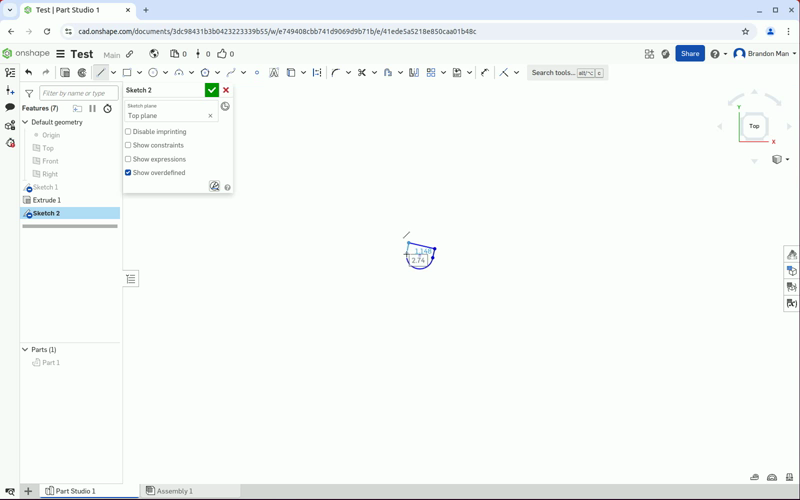
scroll(6)
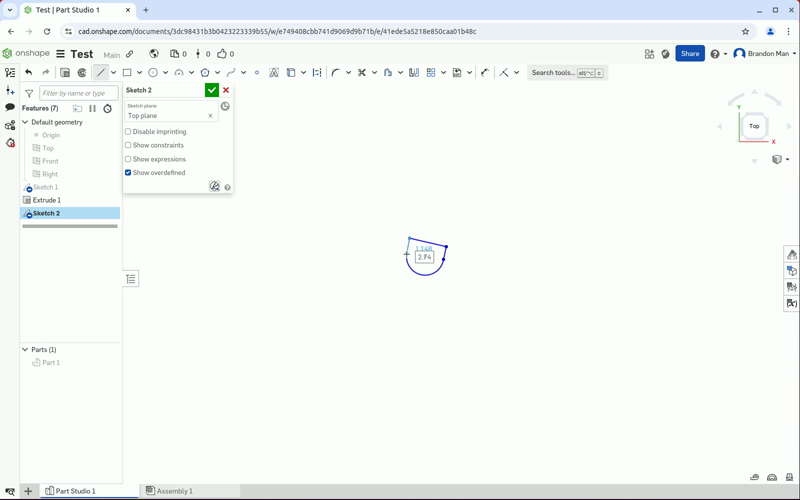
scroll(6)
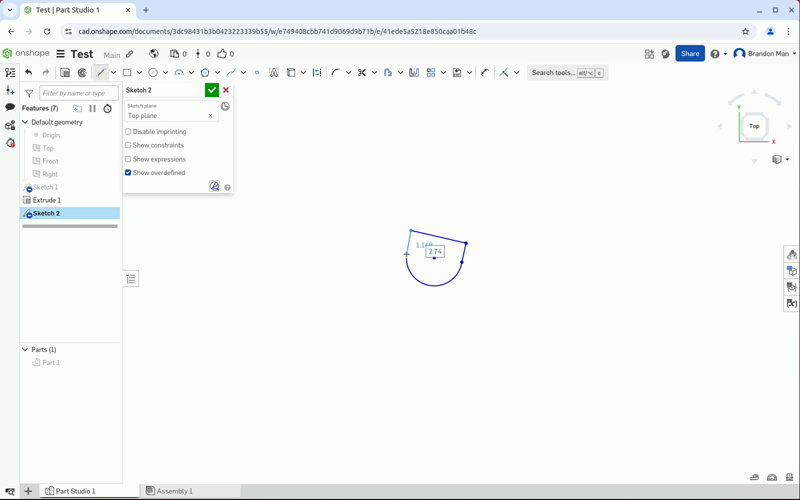
scroll(6)
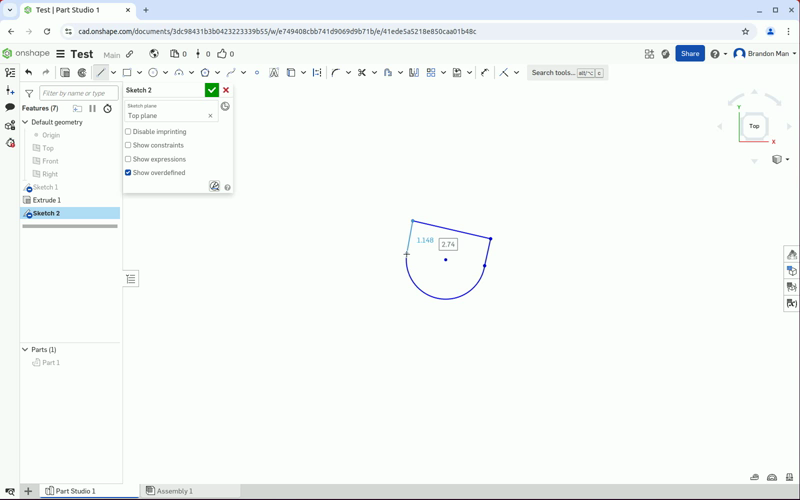
scroll(6)
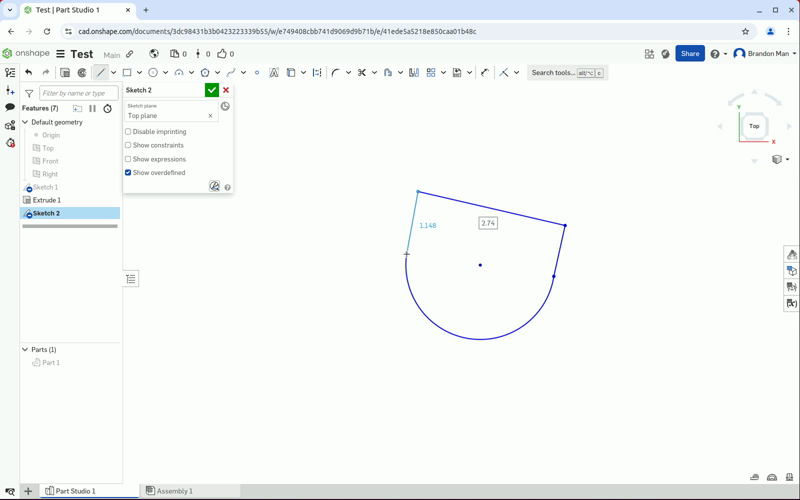
key_up(shift)
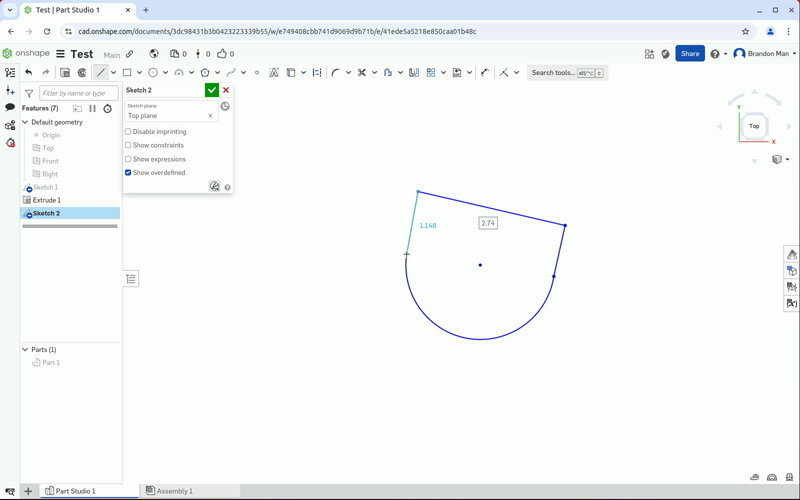
click(406, 253)
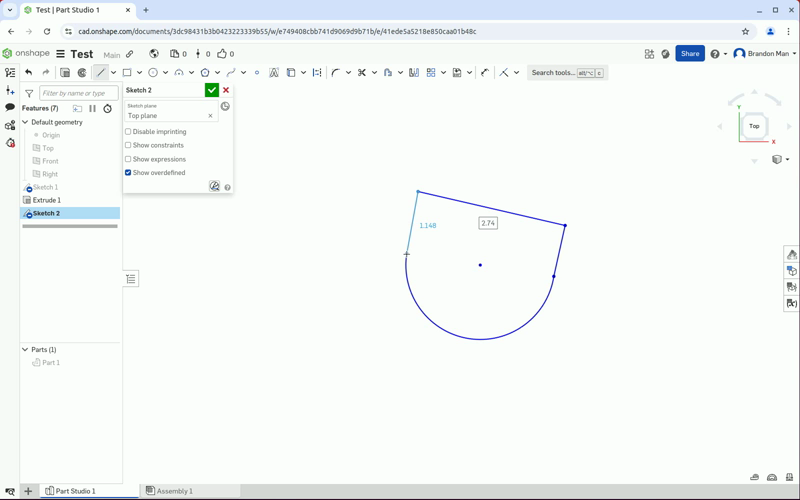
scroll(-6)
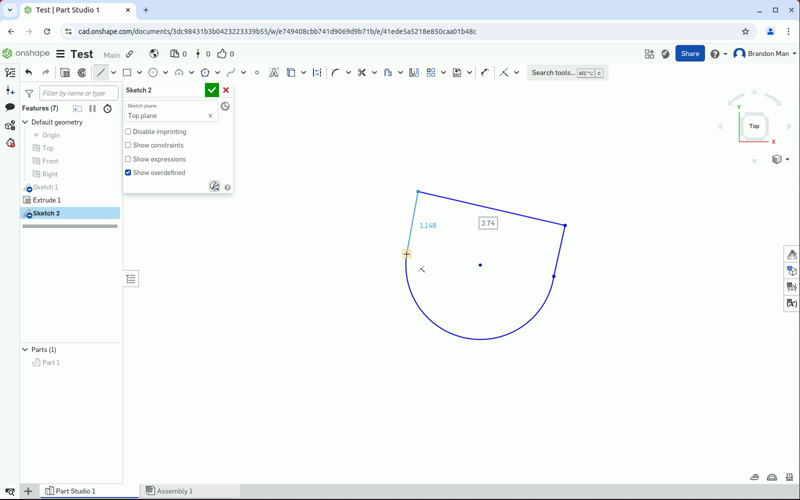
scroll(-6)
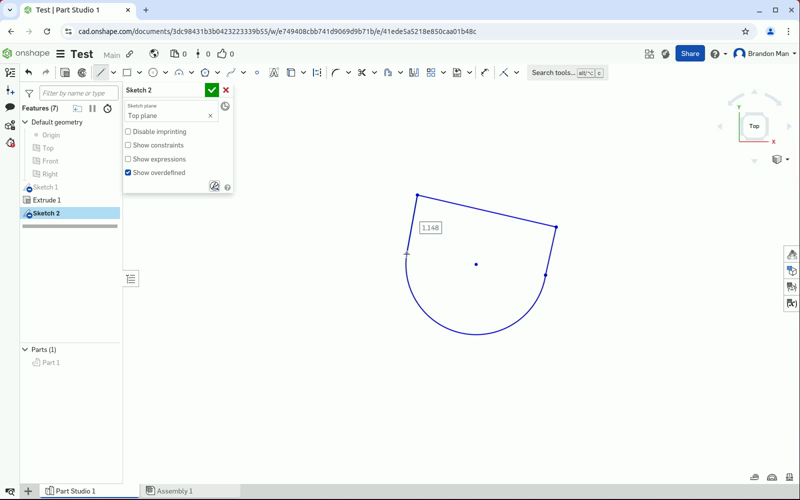
scroll(-6)
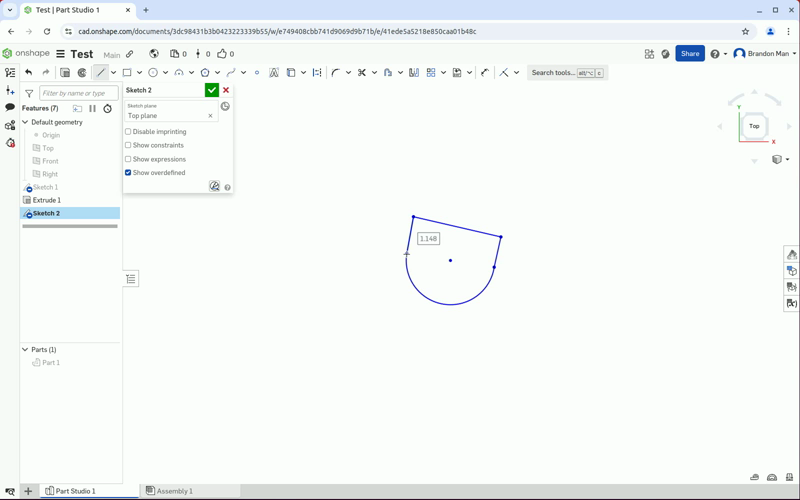
scroll(-6)
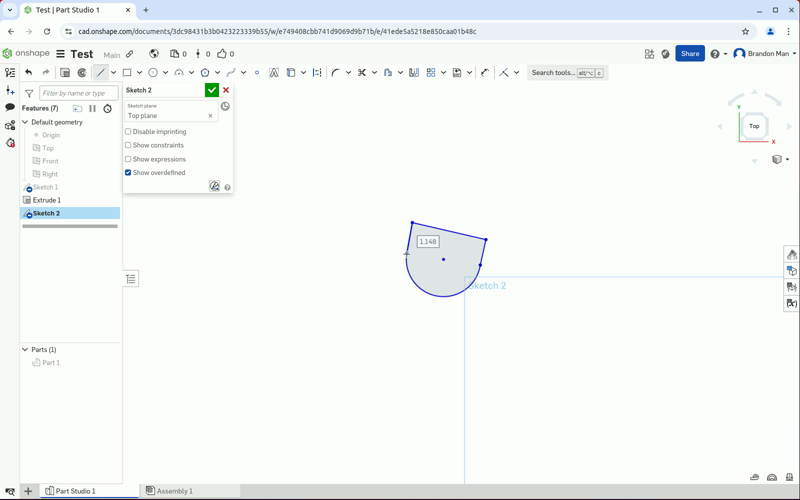
scroll(-6)
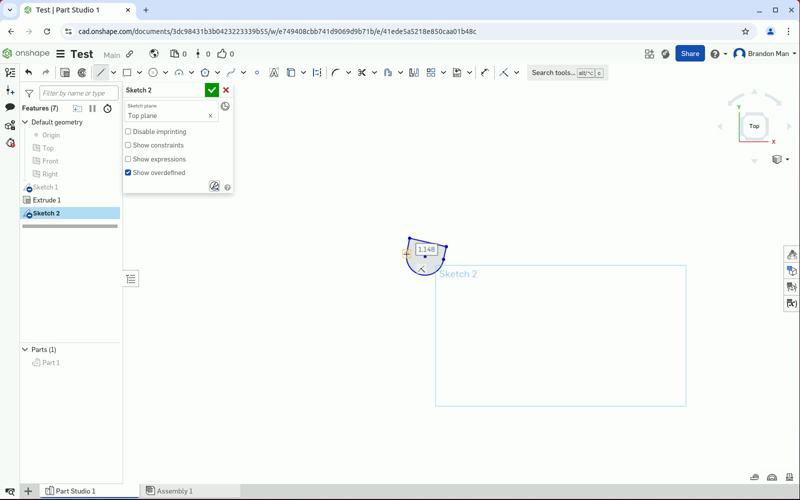
scroll(-6)
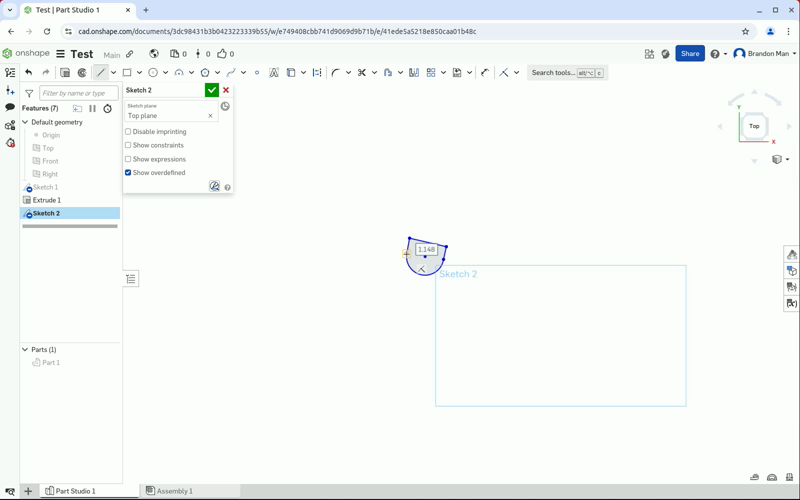
scroll(-6)
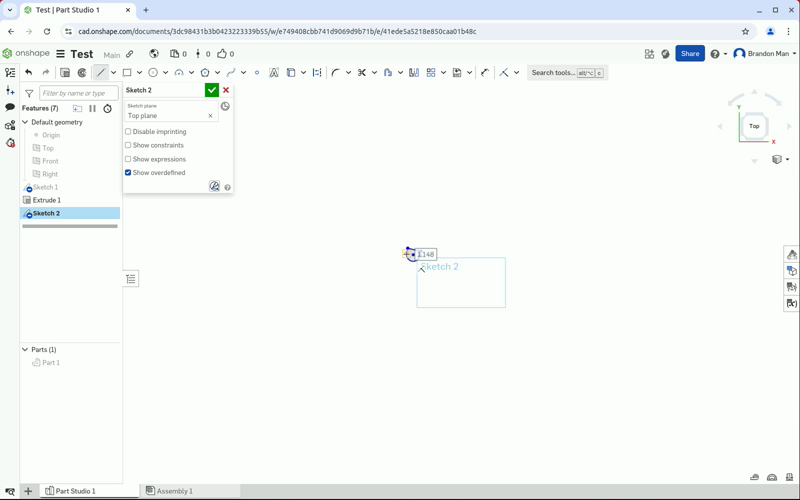
key(esc)
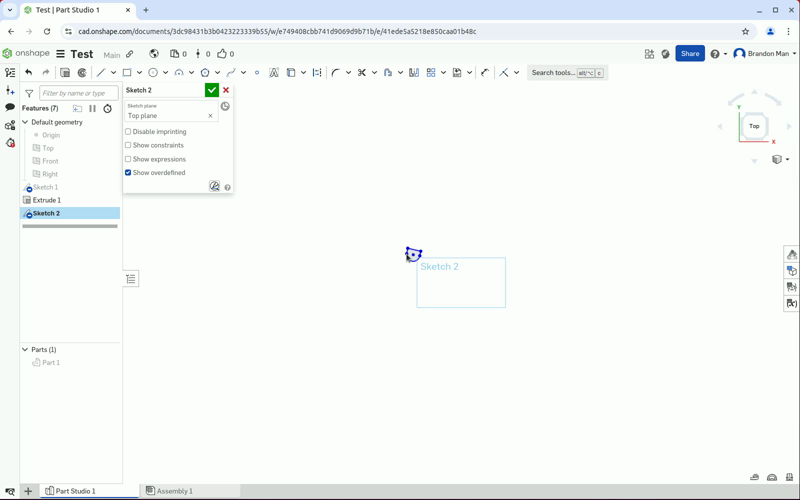
key(c)
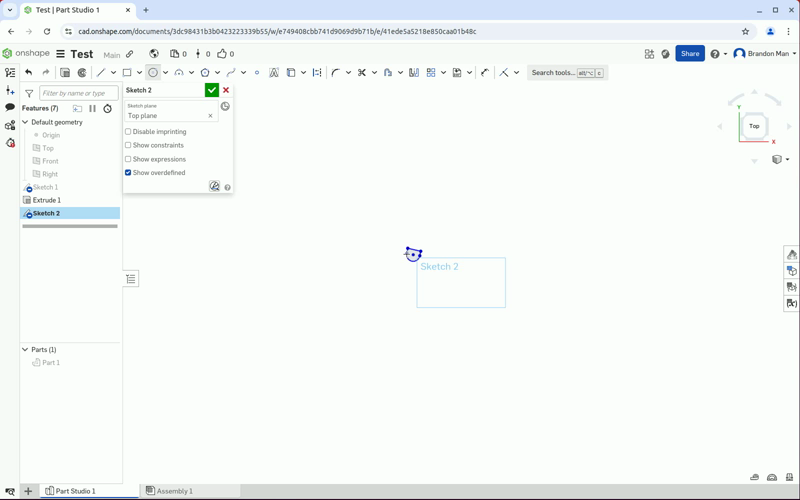
key_down(shift)
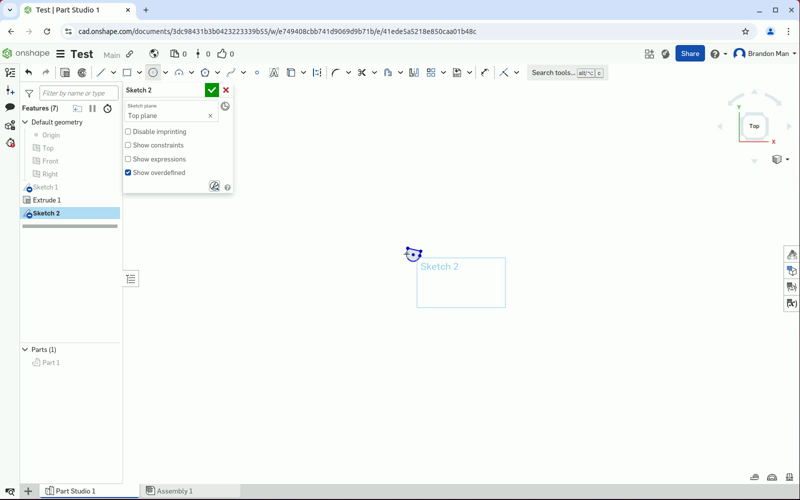
mouse_move(413, 254)
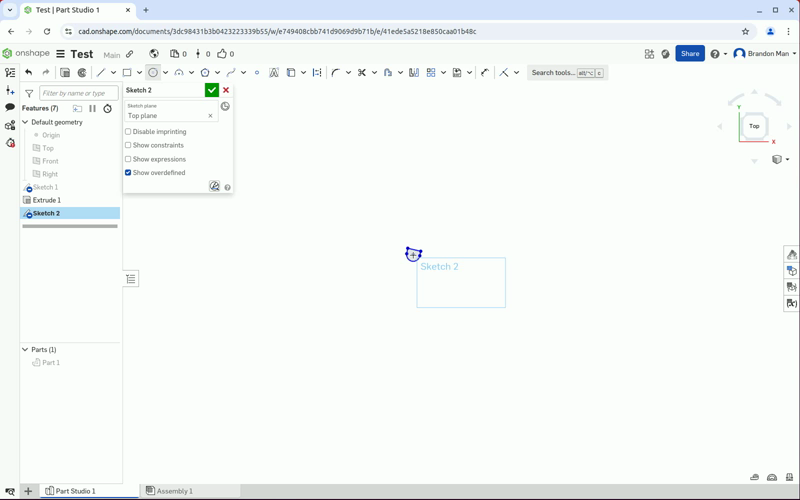
click(413, 254)
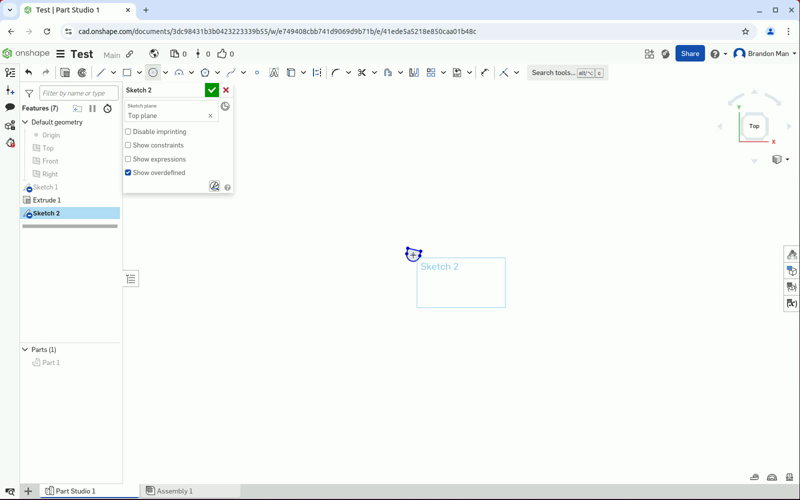
key_up(shift)
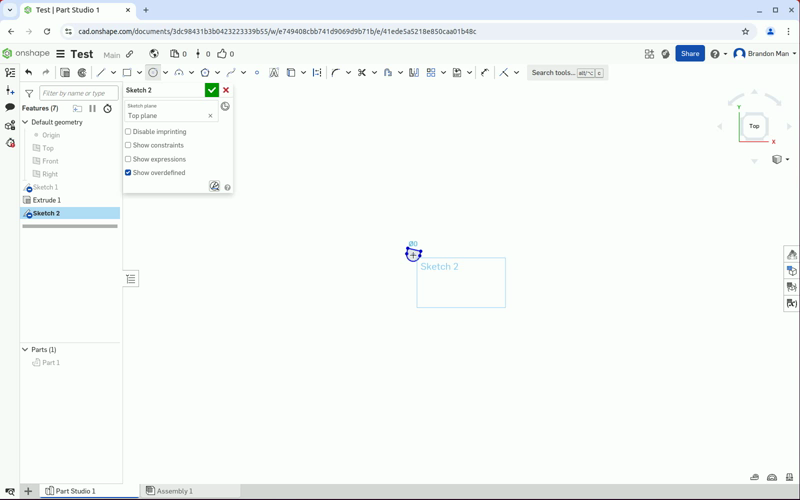
mouse_move(416, 254)
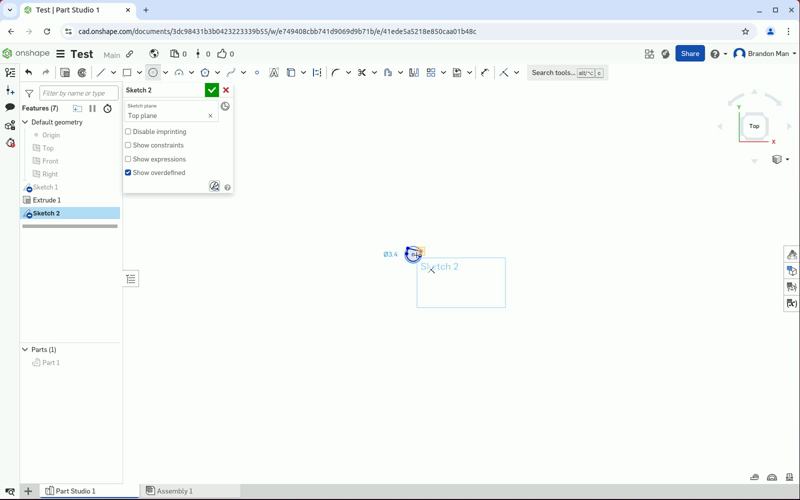
scroll(6)
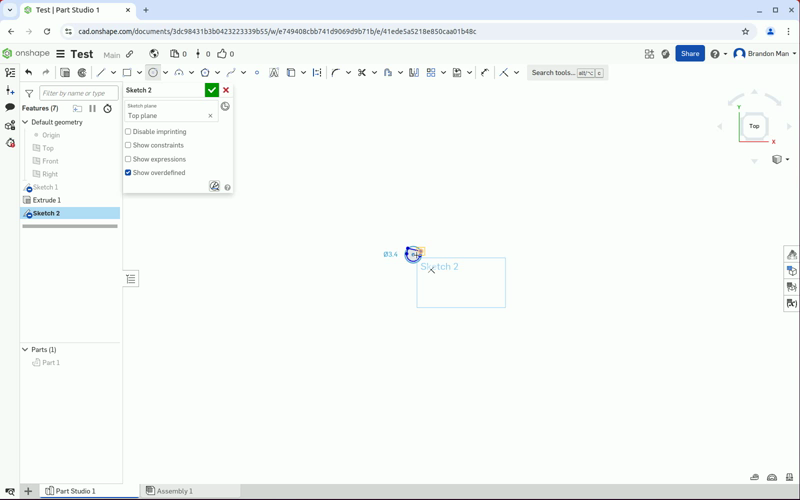
scroll(6)
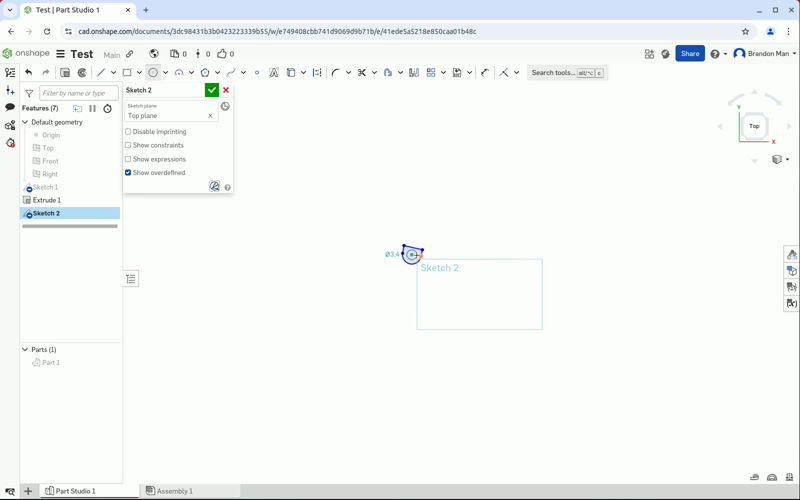
scroll(6)
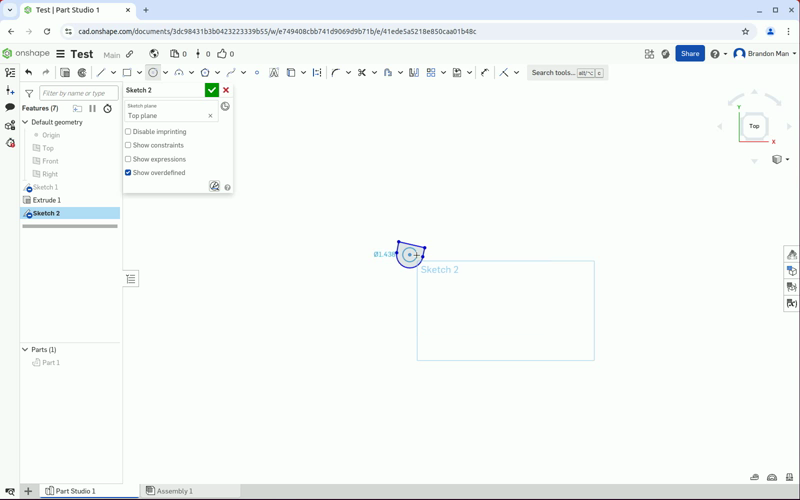
scroll(6)
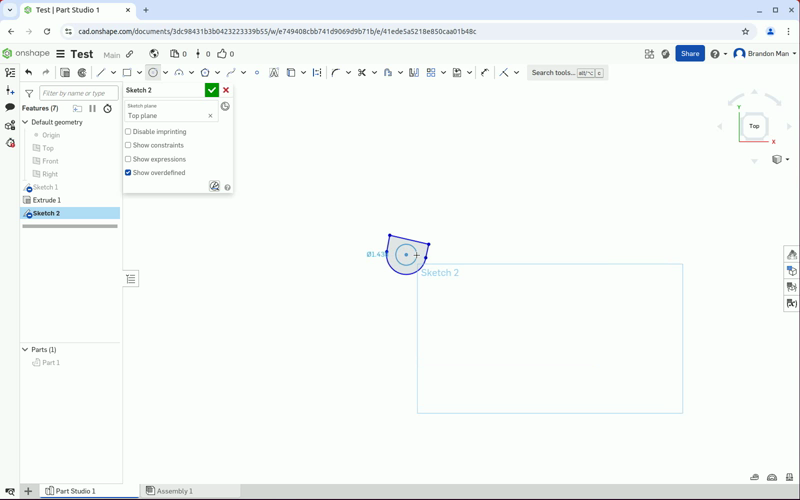
scroll(6)
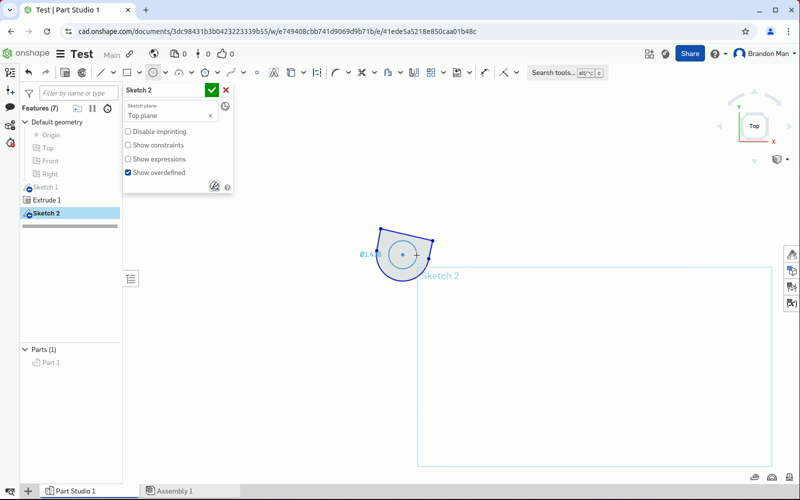
scroll(6)
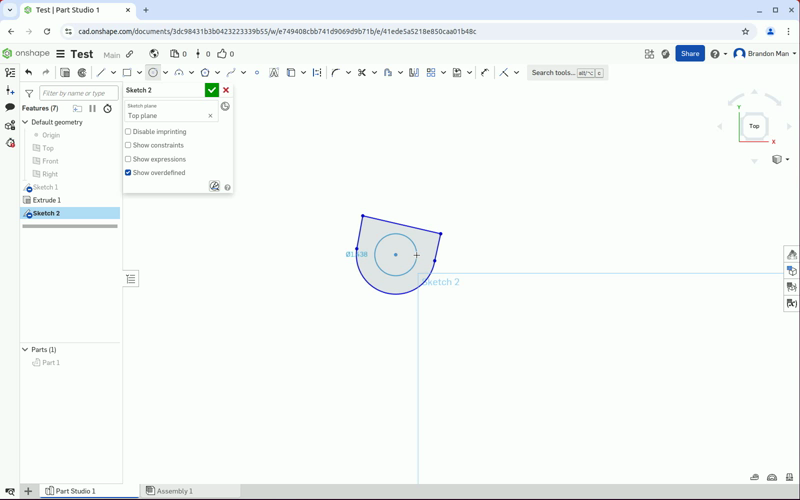
scroll(6)
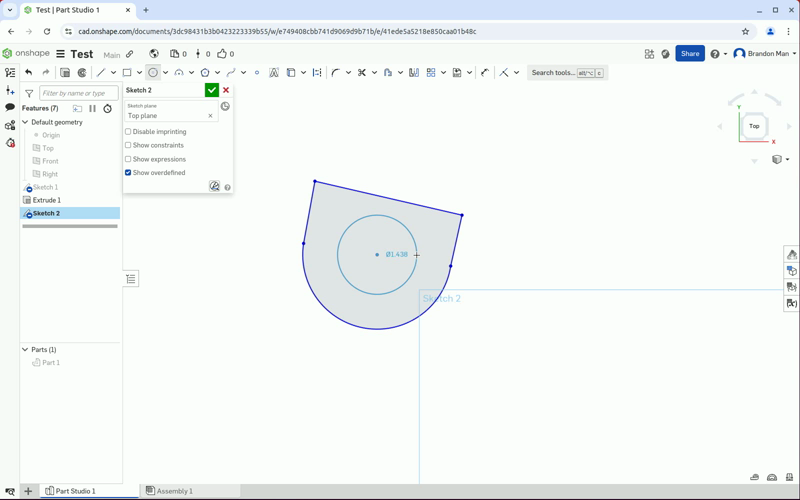
click(416, 254)
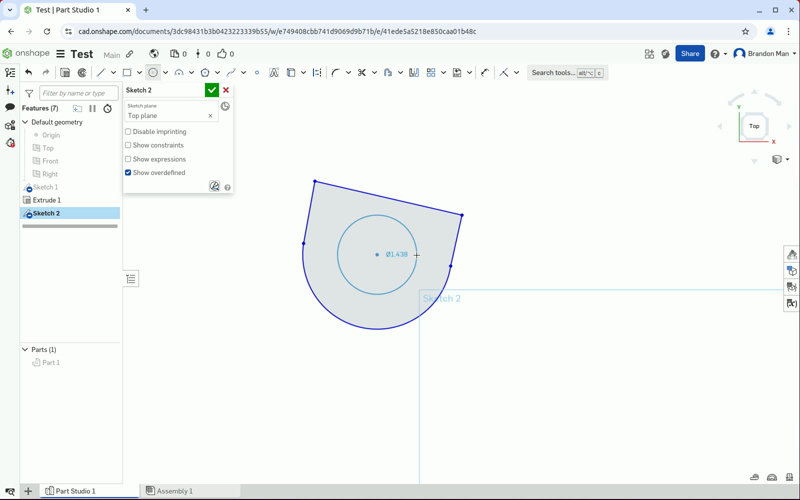
scroll(-6)
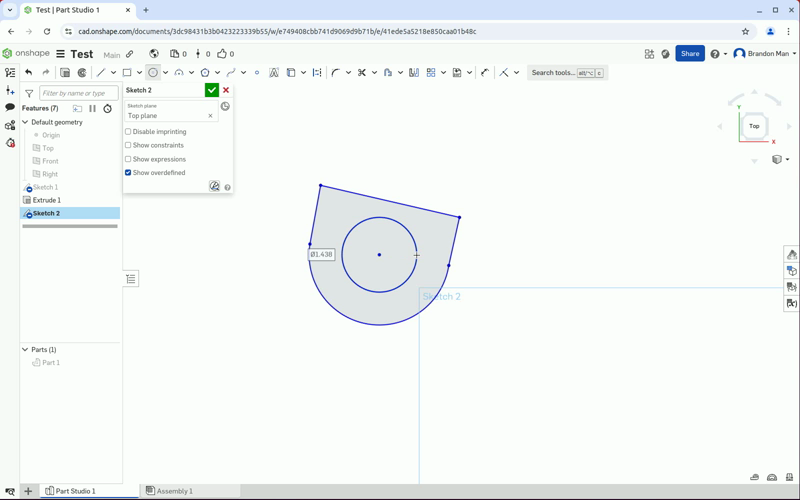
scroll(-6)
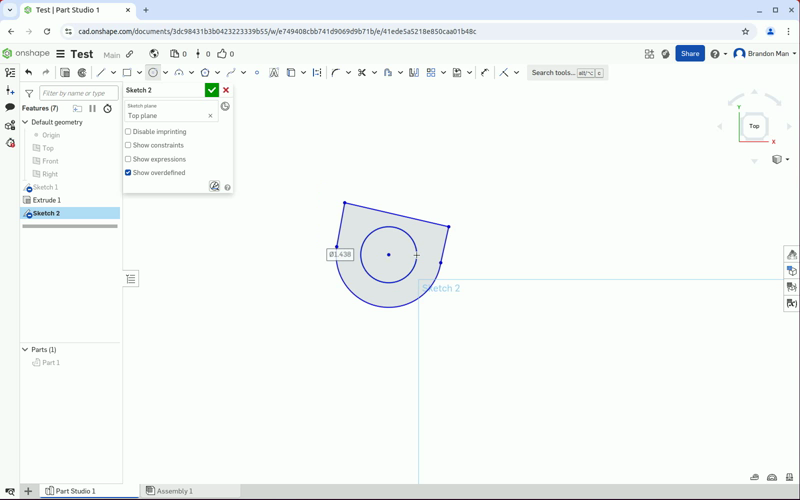
scroll(-6)
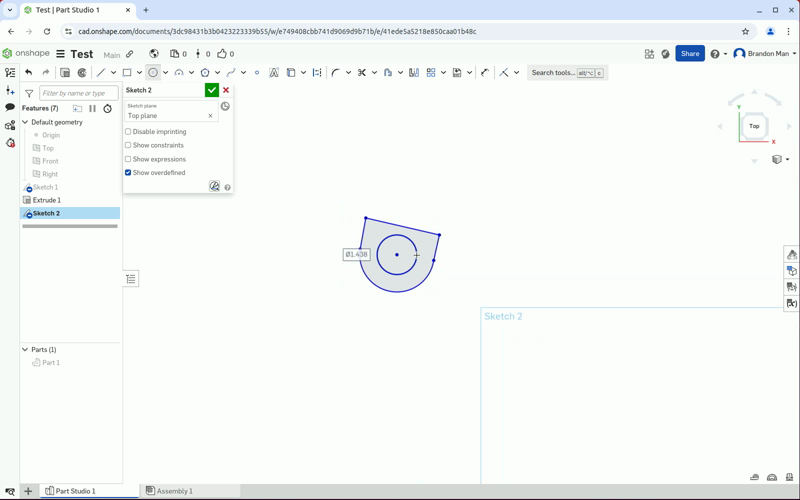
scroll(-6)
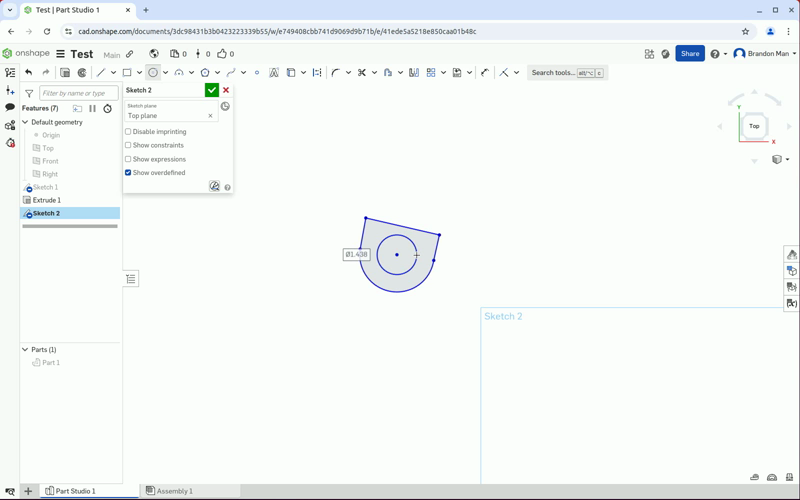
scroll(-6)
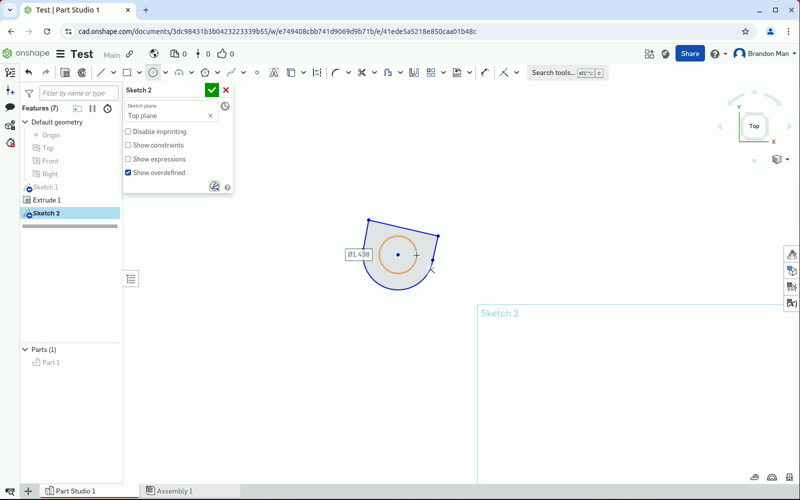
scroll(-6)
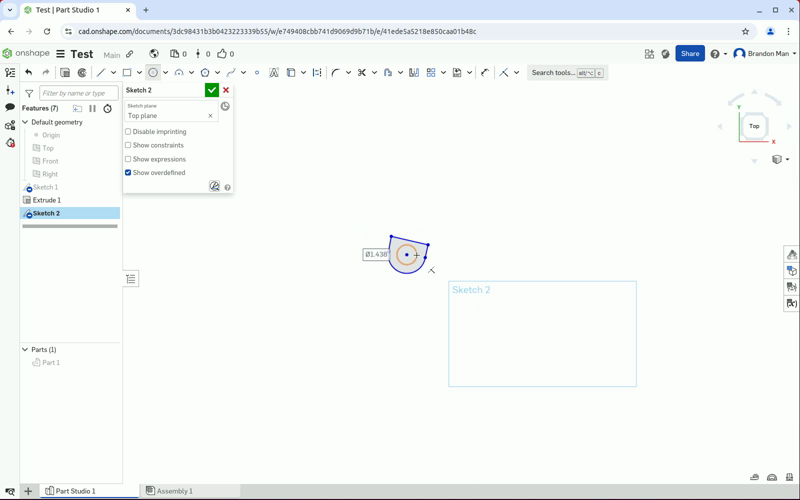
scroll(-6)
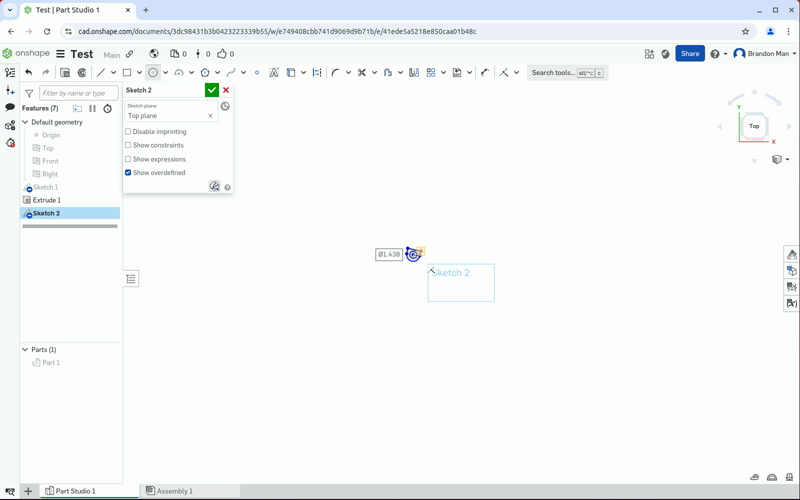
key(esc)
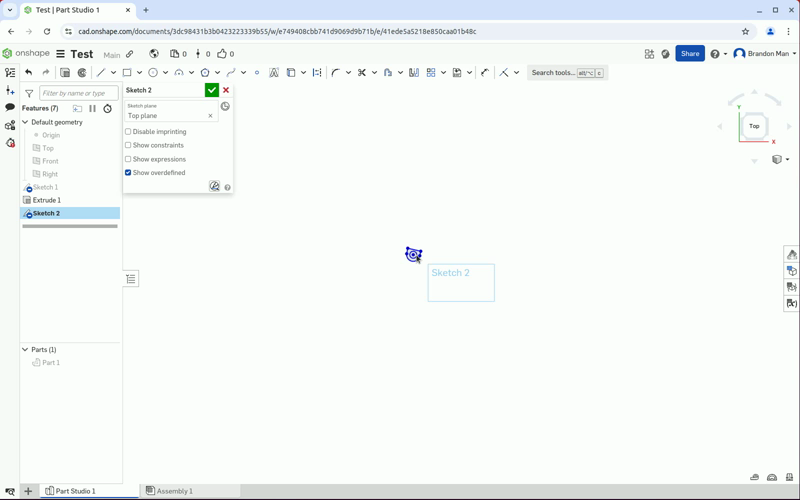
mouse_move(417, 251)
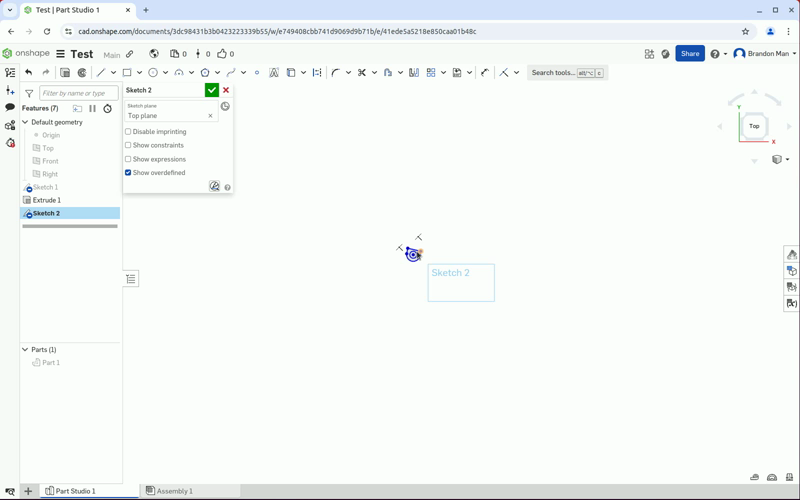
scroll(6)
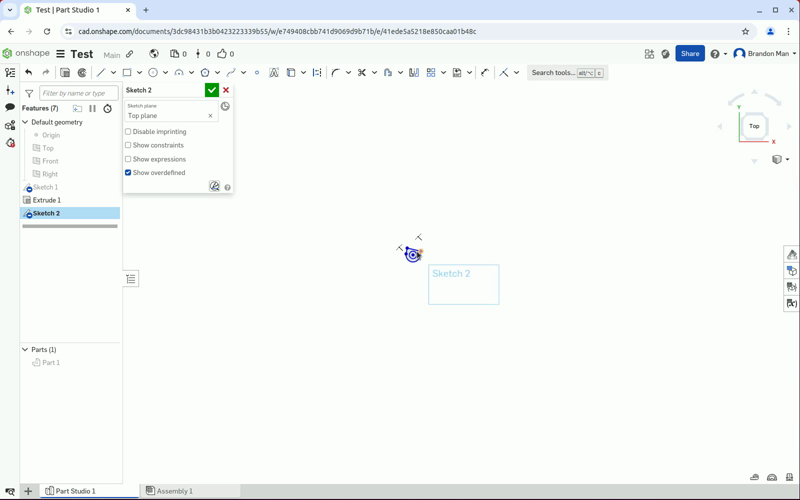
scroll(6)
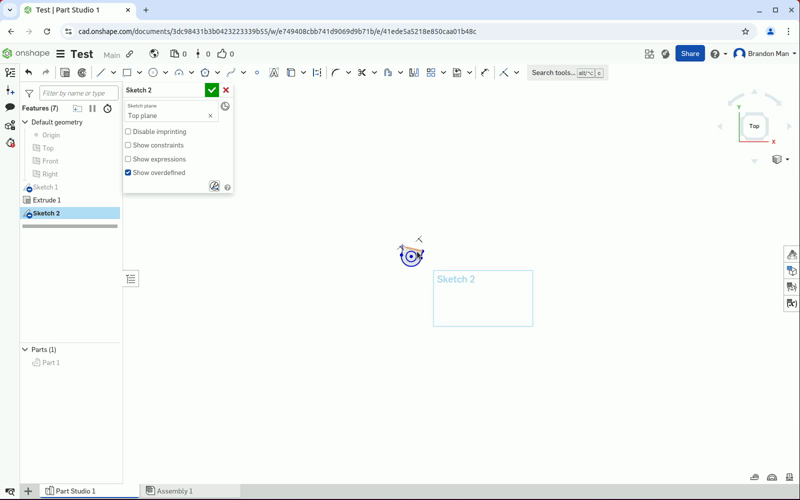
scroll(6)
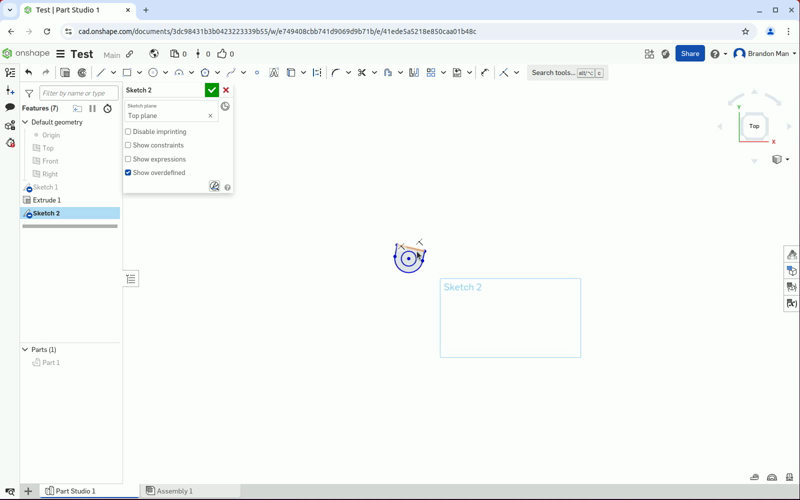
scroll(6)
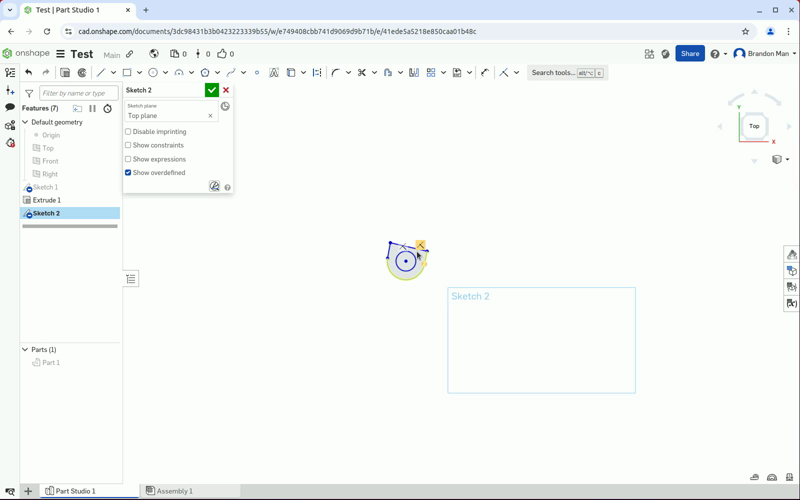
scroll(6)
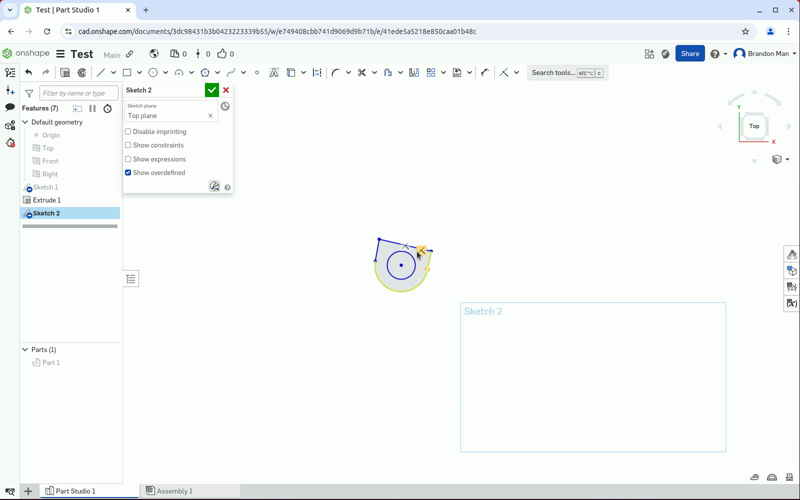
scroll(6)
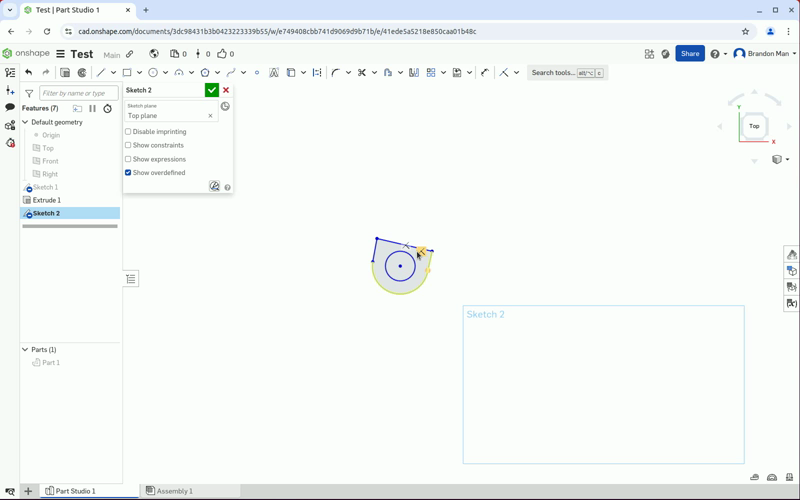
scroll(6)
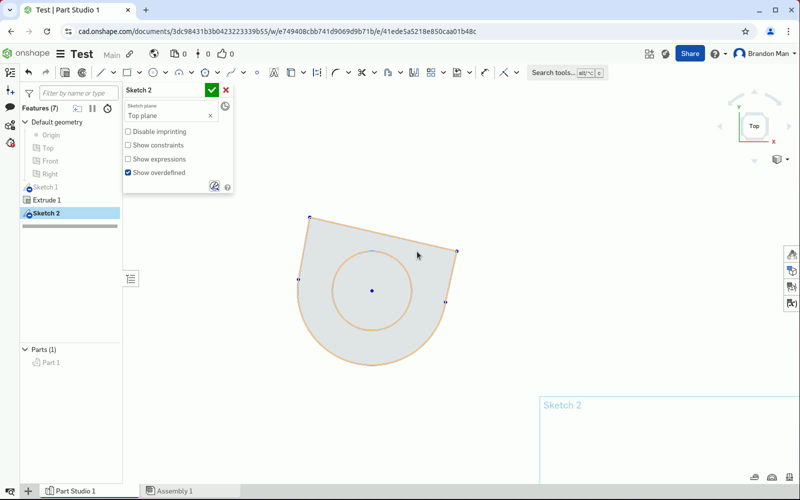
click(417, 251)
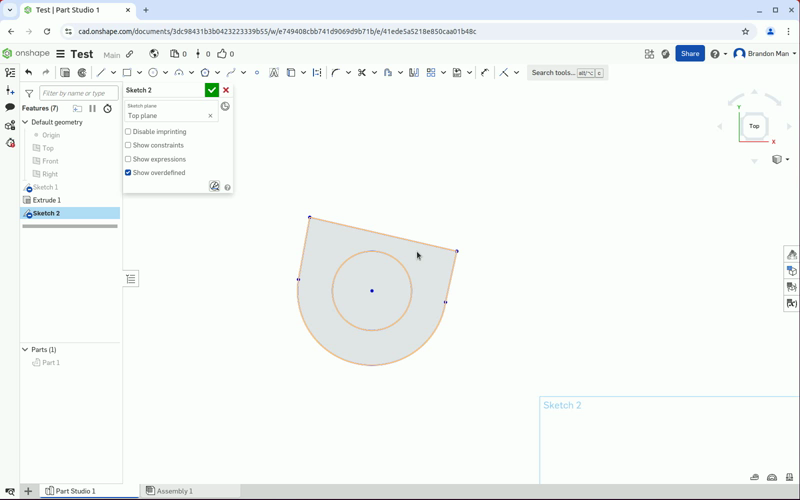
scroll(-6)
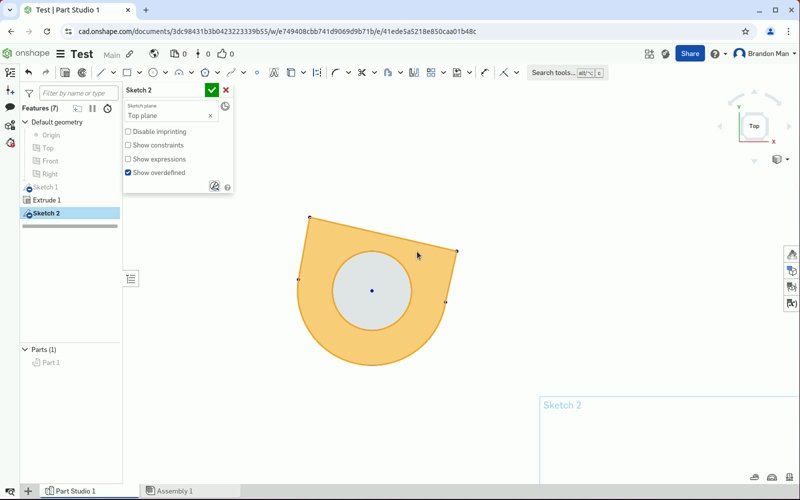
scroll(-6)
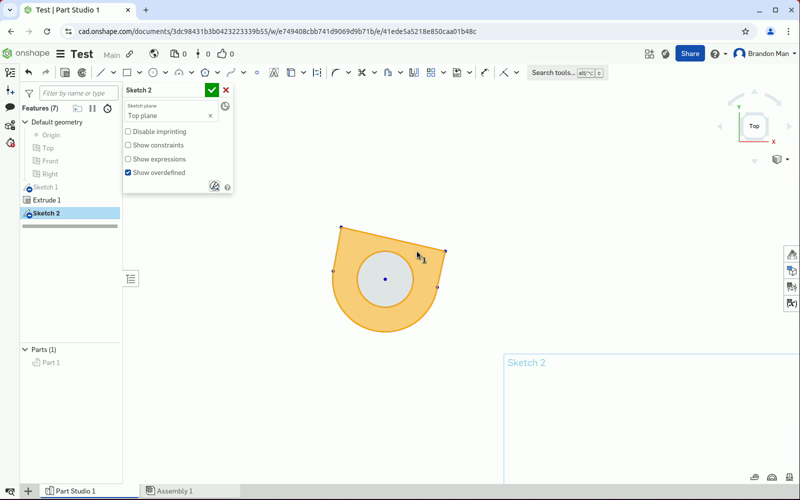
scroll(-6)
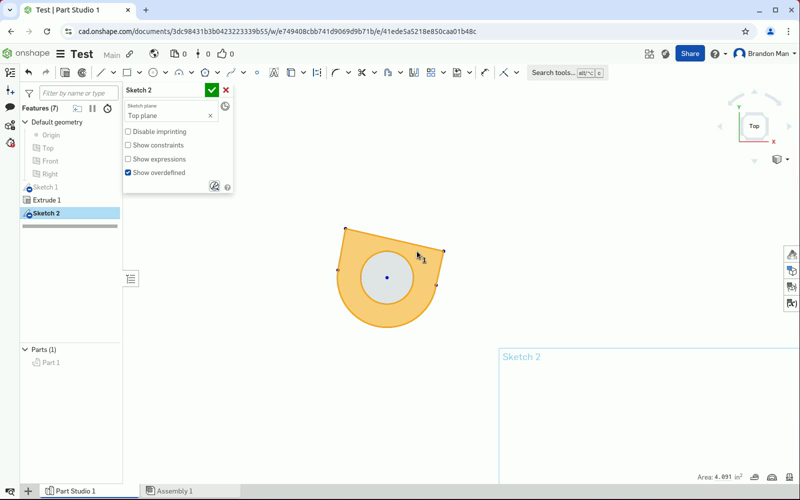
scroll(-6)
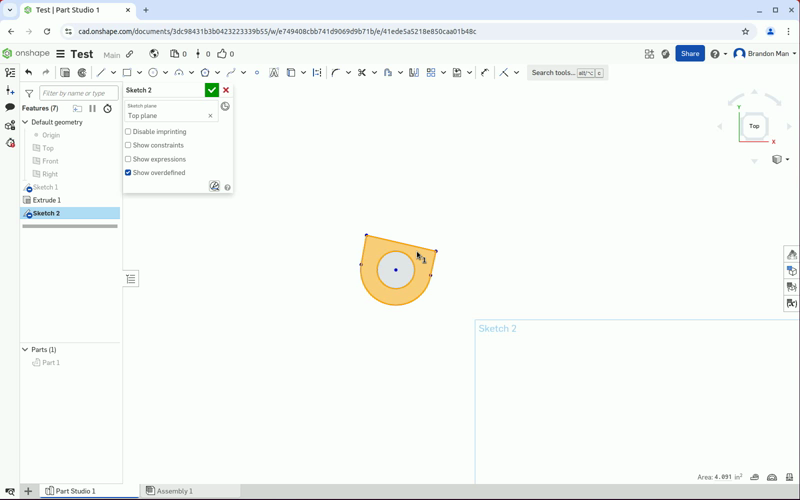
scroll(-6)
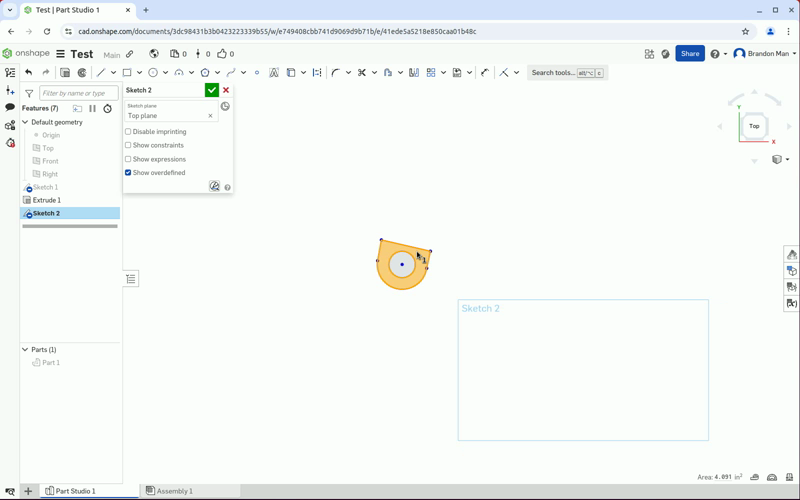
scroll(-6)
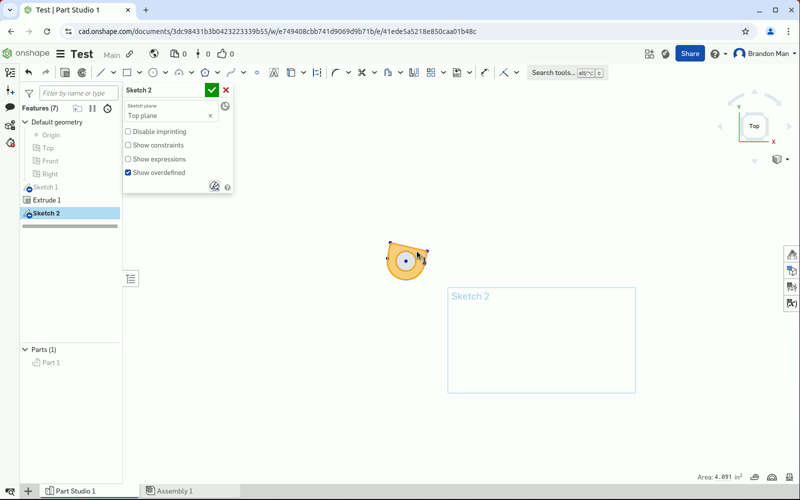
scroll(-6)
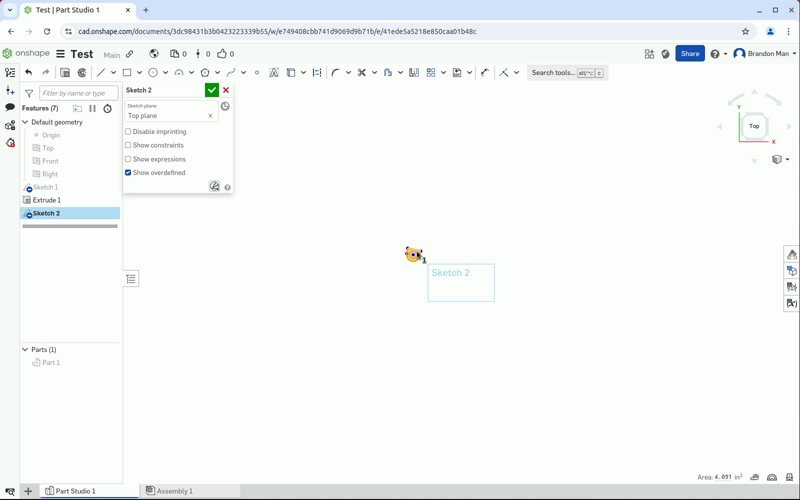
mouse_move(73, 352)
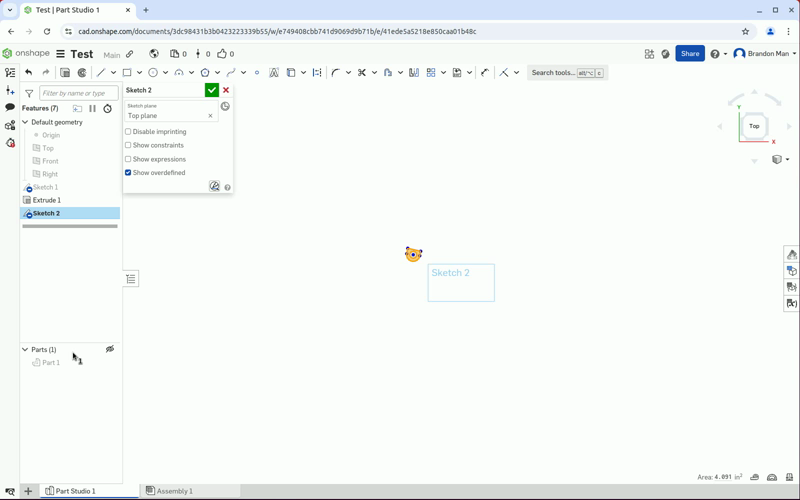
key(shift+y)
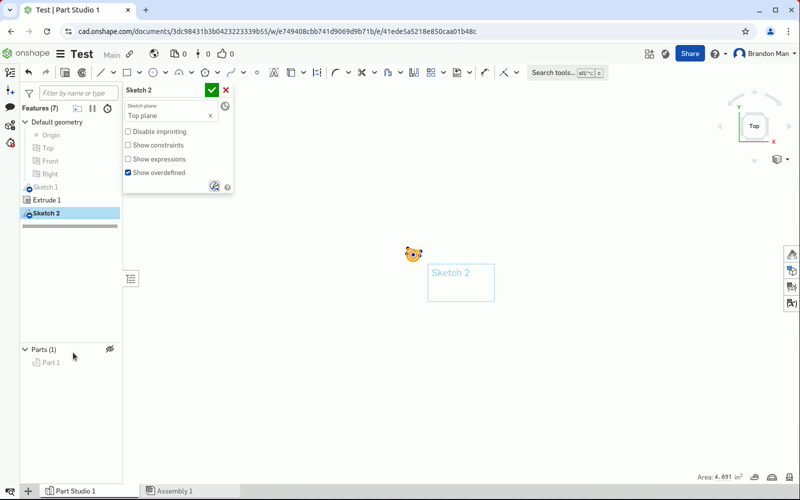
key(shift+e)
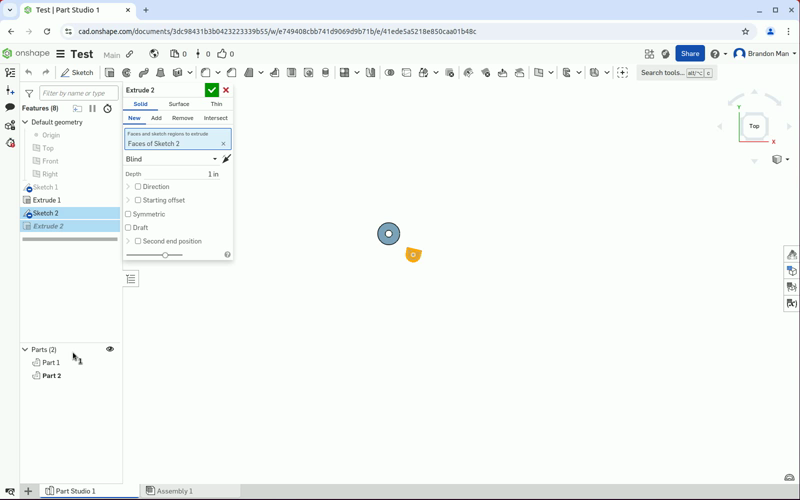
mouse_move(143, 106)
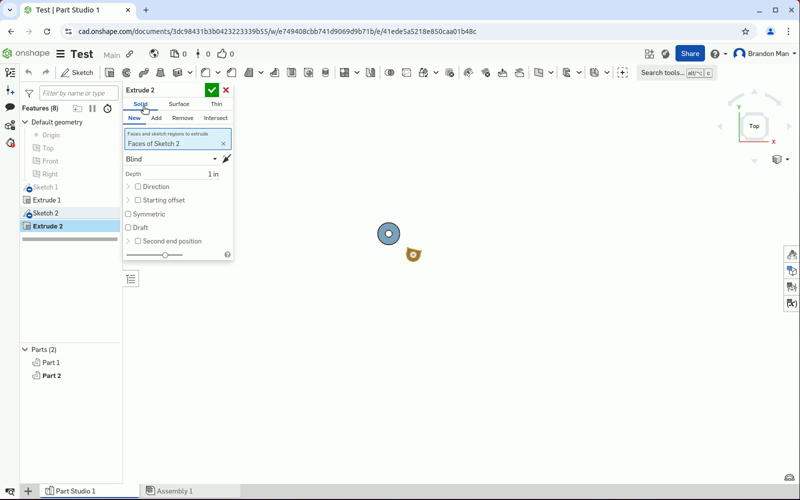
click(143, 106)
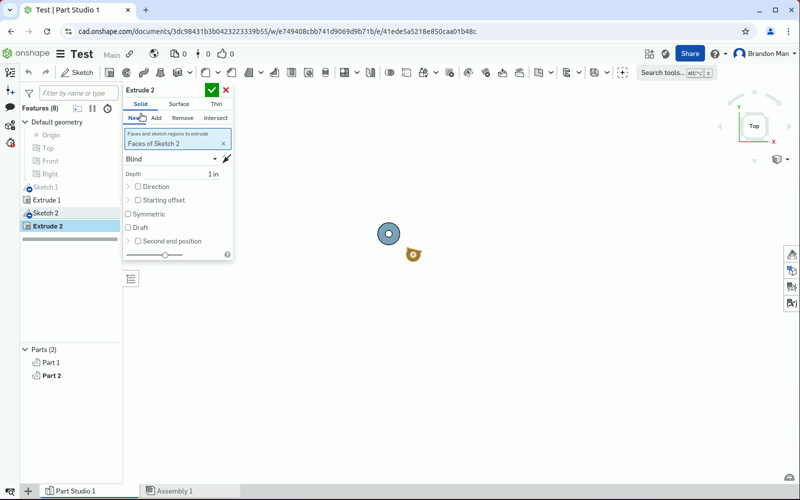
mouse_move(137, 120)
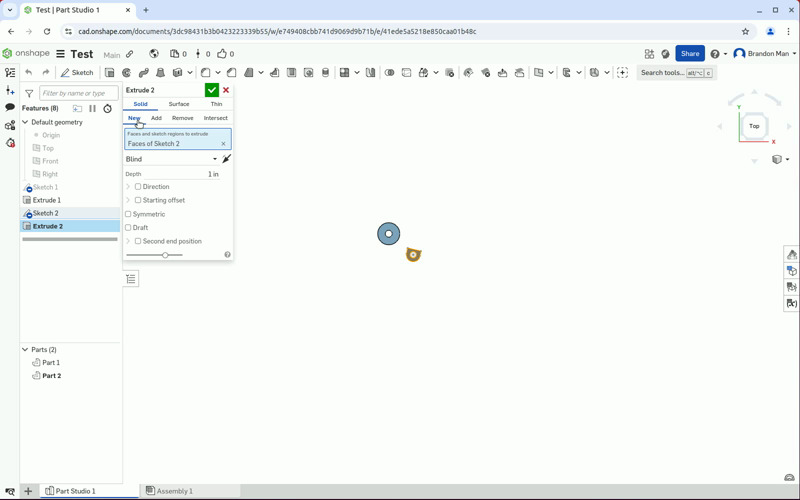
click(137, 120)
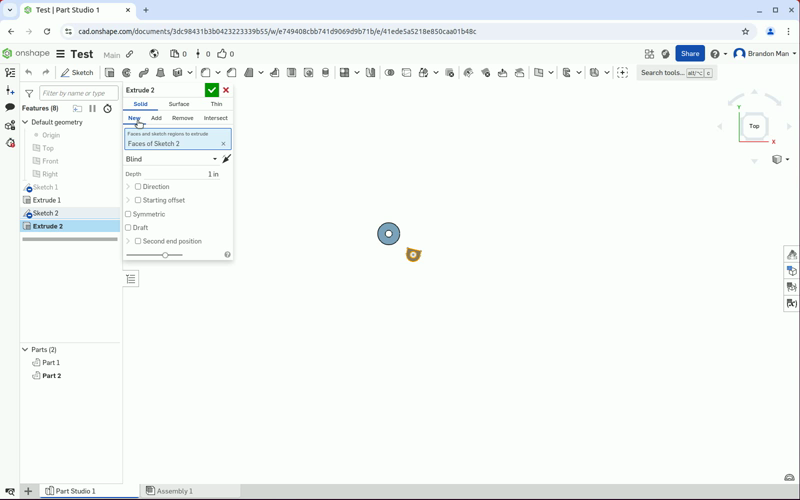
key(tab, 4)
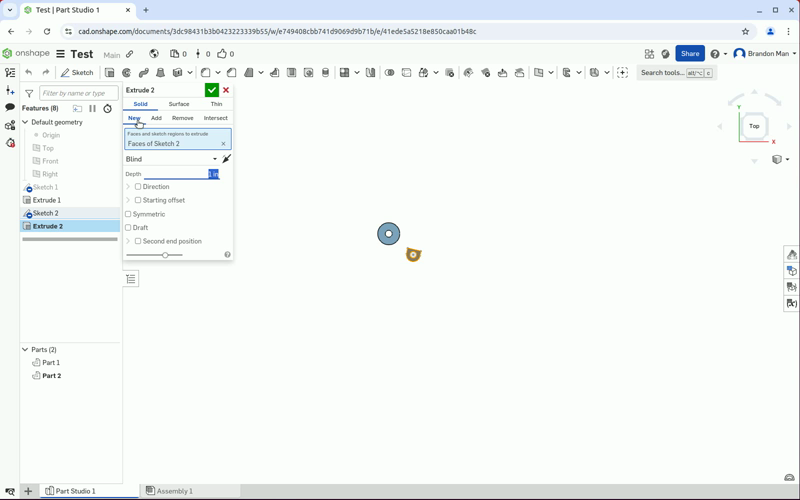
text(1.444)
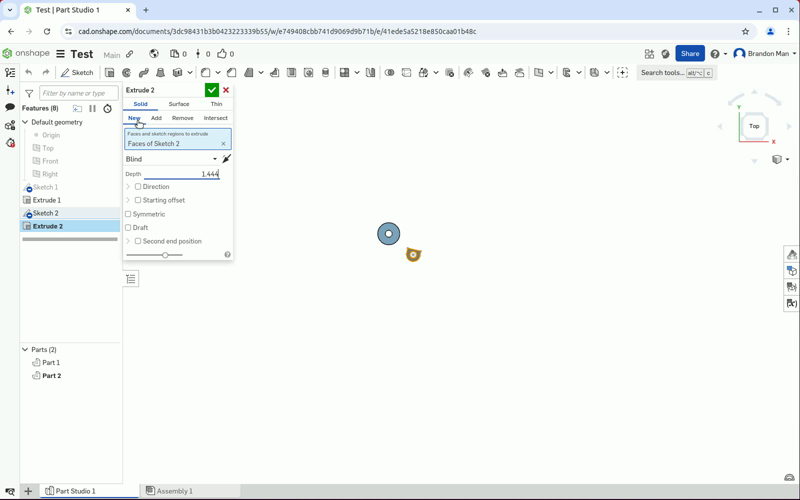
key(enter)
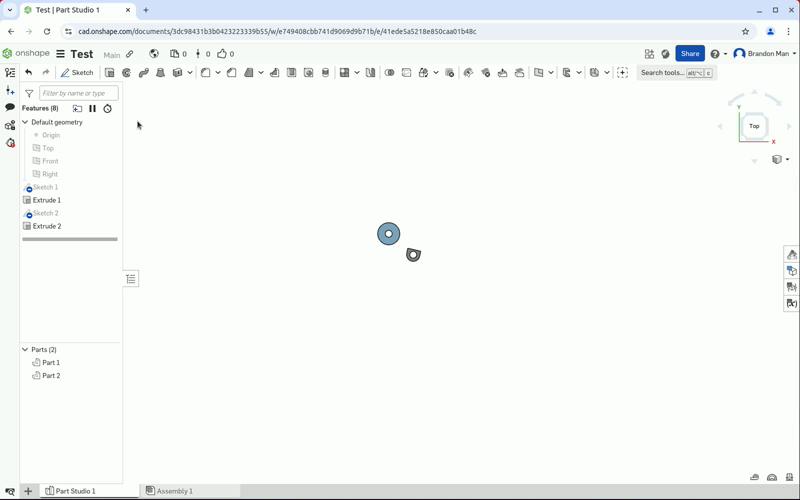
key(shift+h)
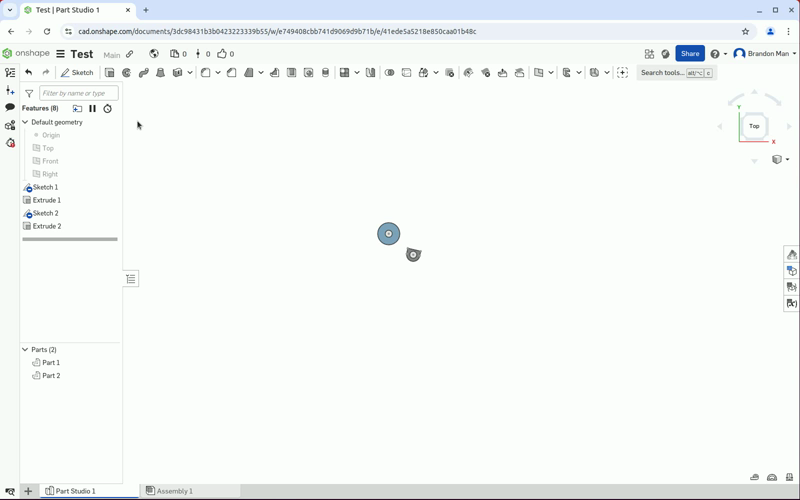
key(shift+h)
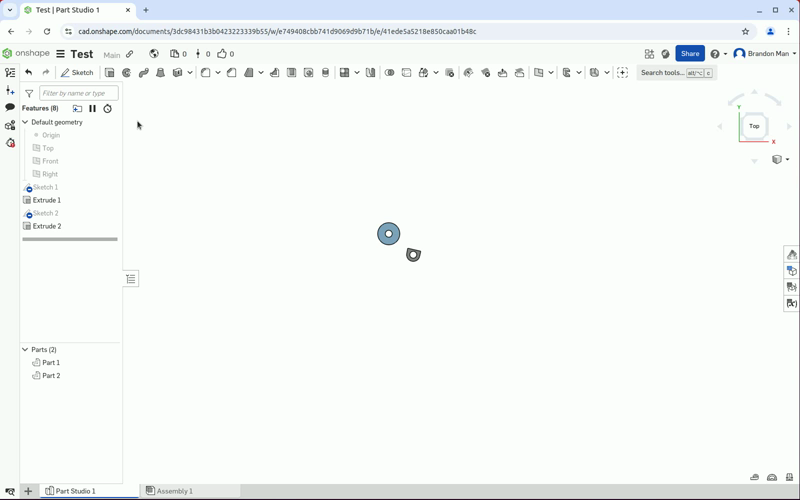
mouse_move(73, 189)
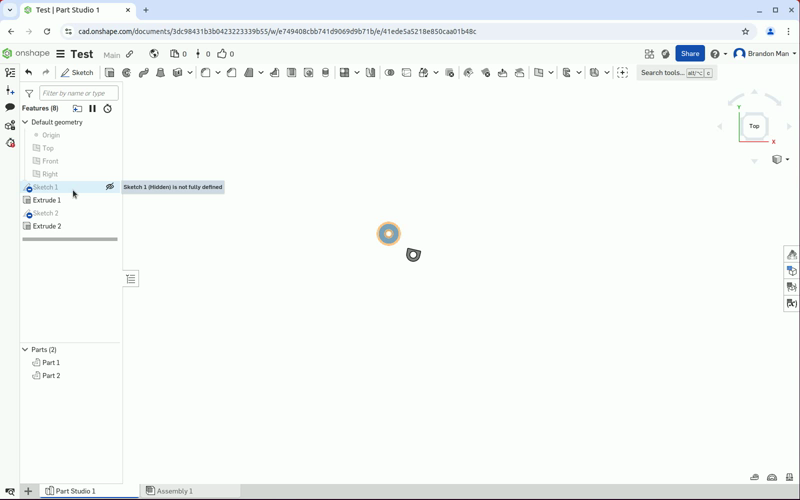
click(73, 189)
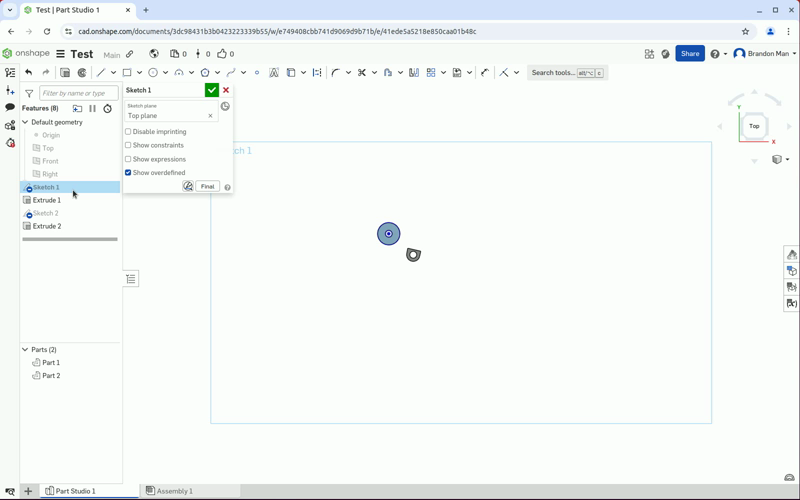
mouse_move(229, 92)
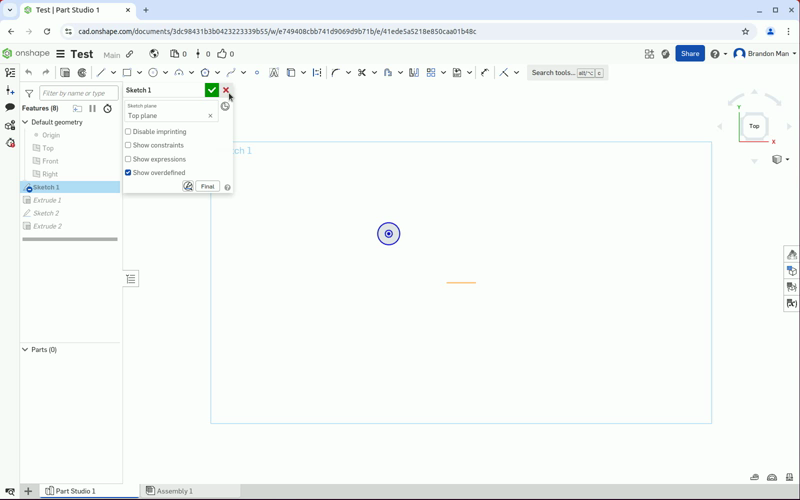
click(229, 92)
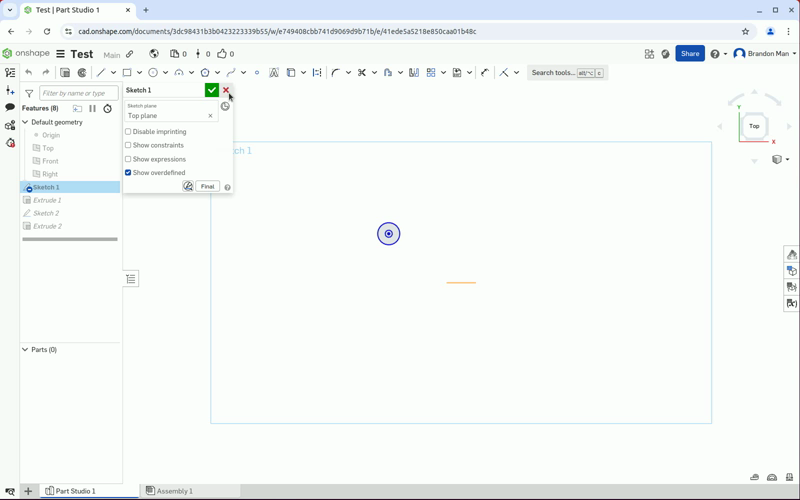
key(shift+s)
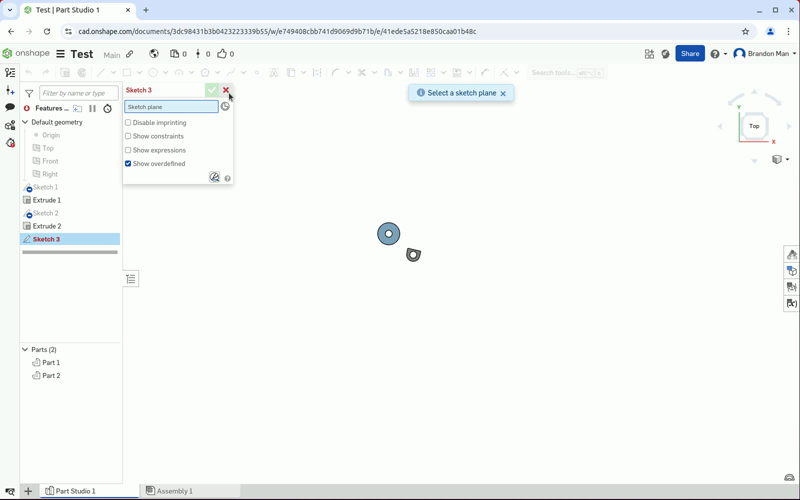
mouse_move(73, 150)
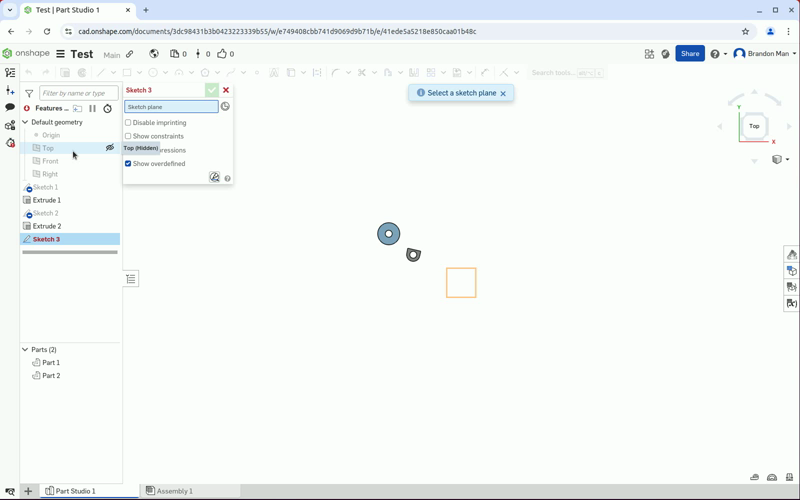
click(73, 150)
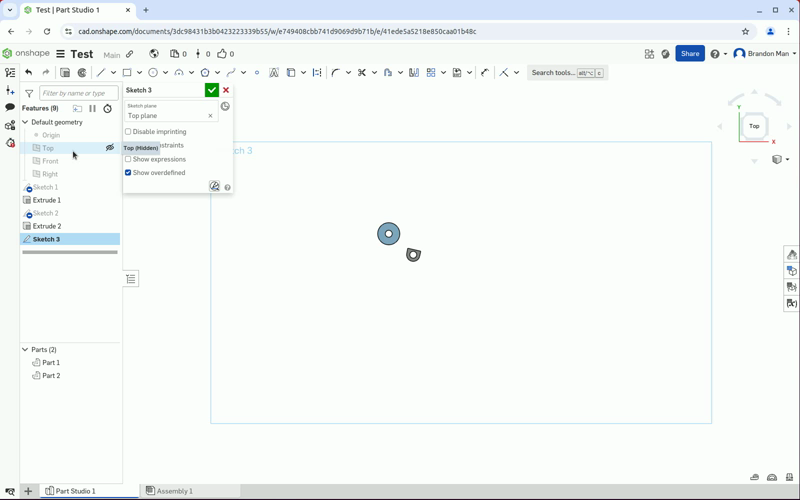
mouse_move(73, 352)
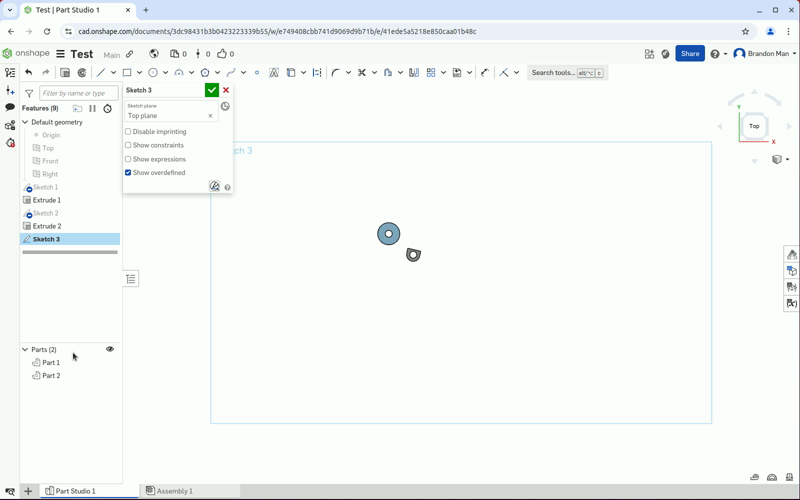
key(y)
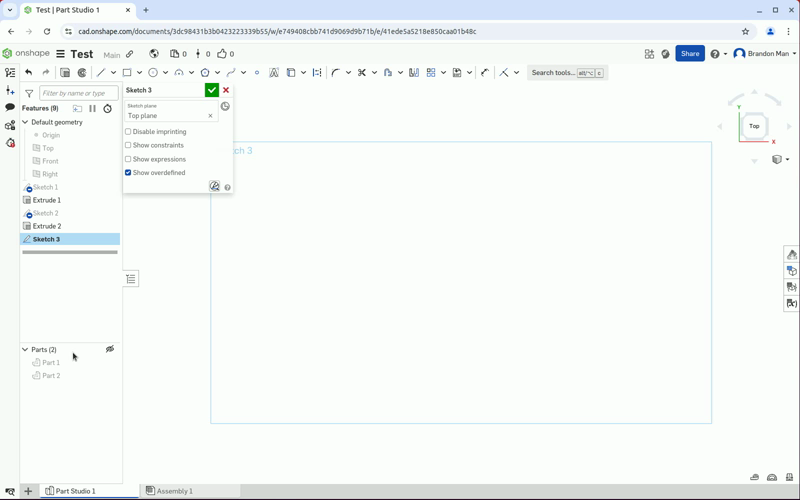
key(l)
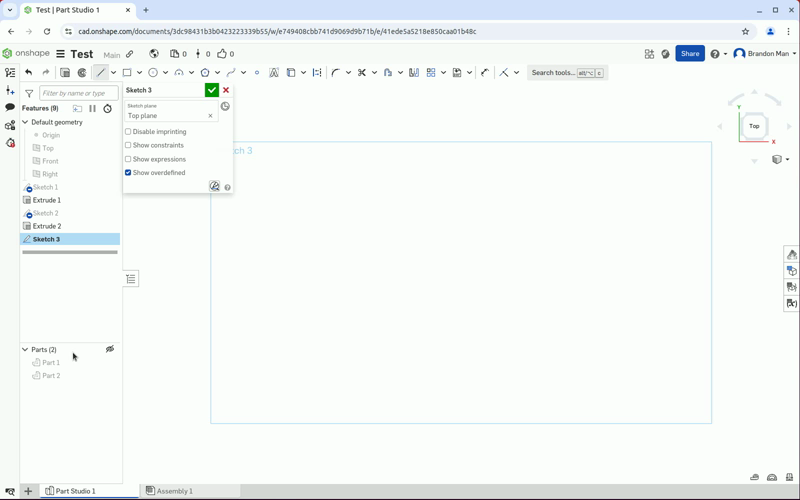
key_down(shift)
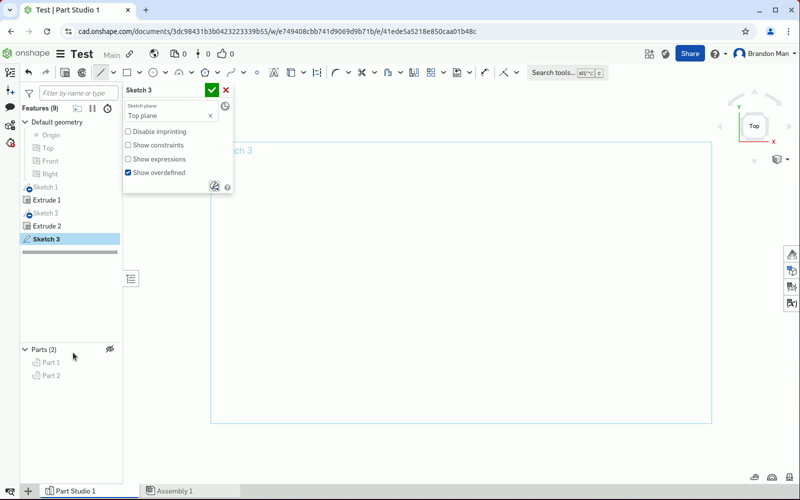
mouse_move(386, 244)
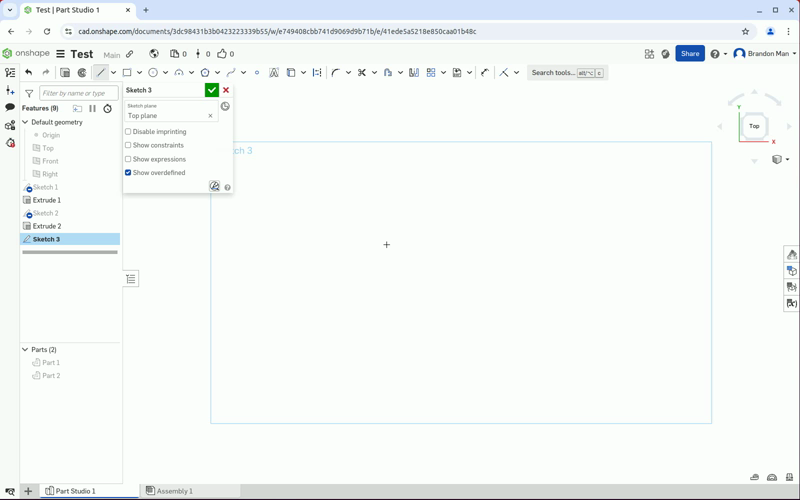
click(386, 244)
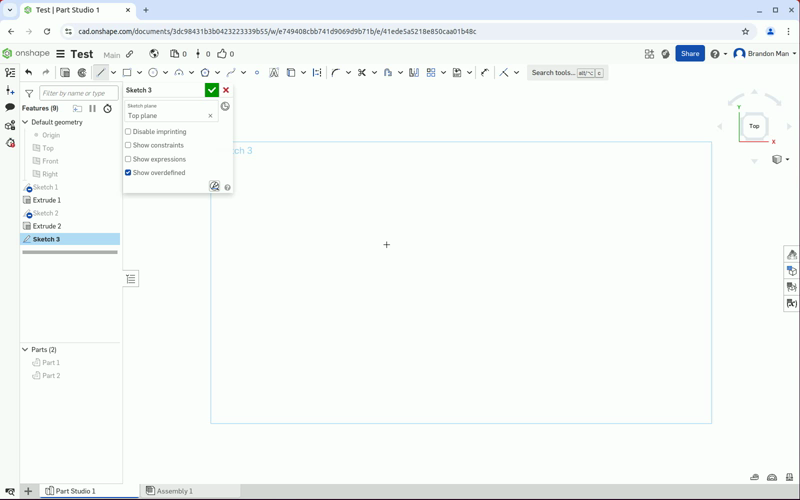
key_up(shift)
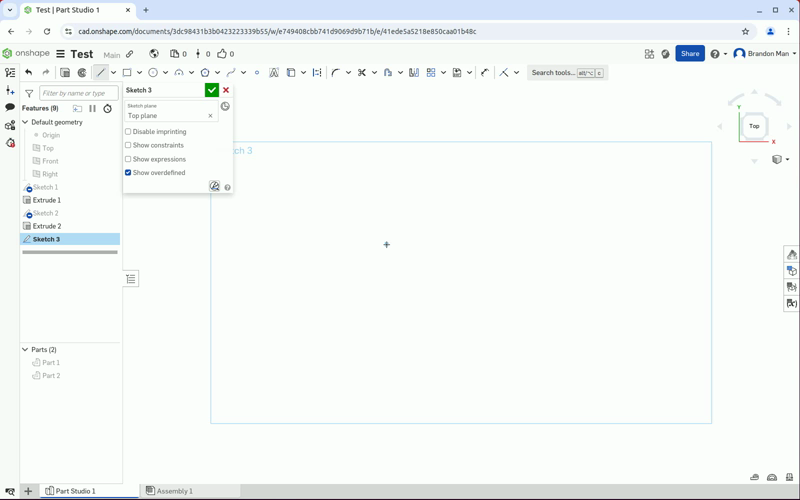
key_down(shift)
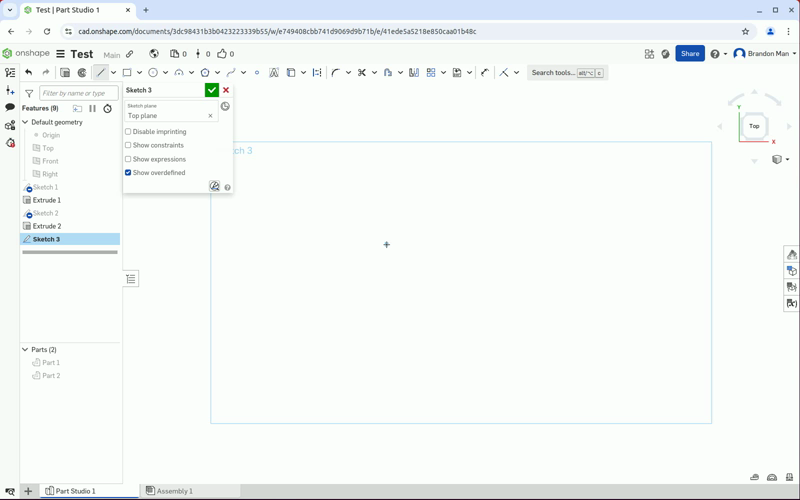
mouse_move(417, 244)
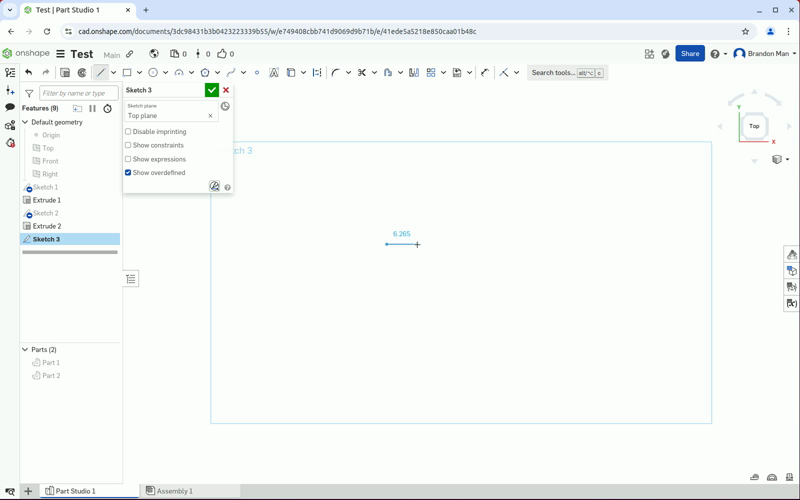
mouse_move(408, 248)
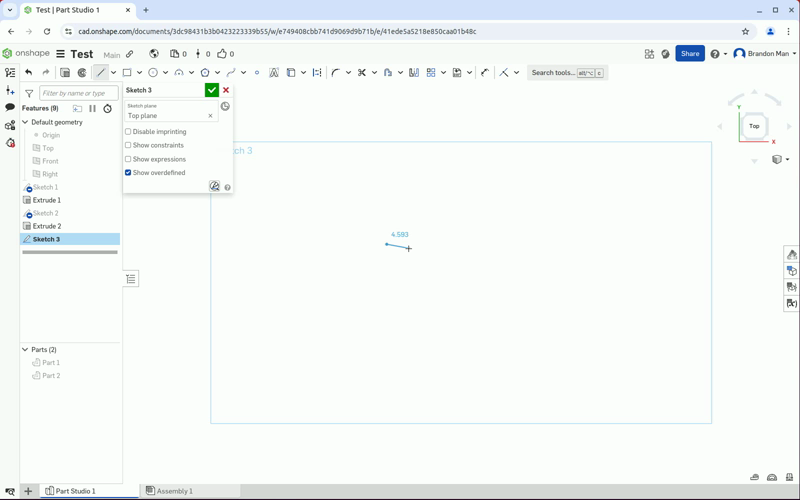
click(408, 248)
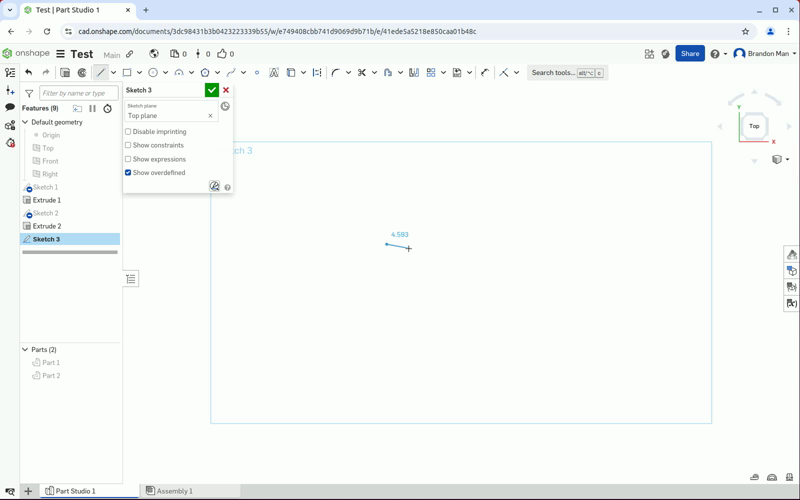
key_up(shift)
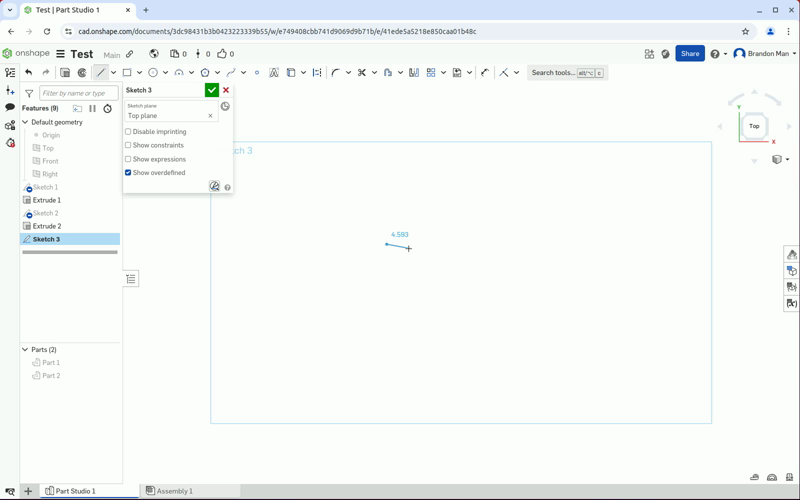
key_down(shift)
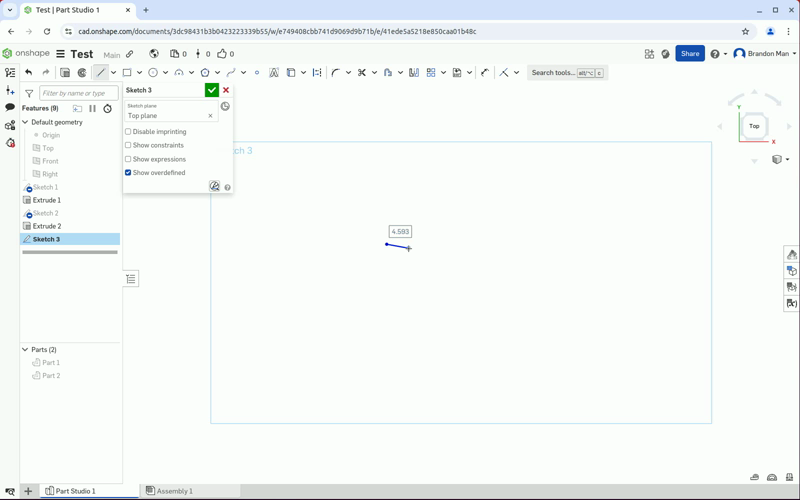
mouse_move(438, 248)
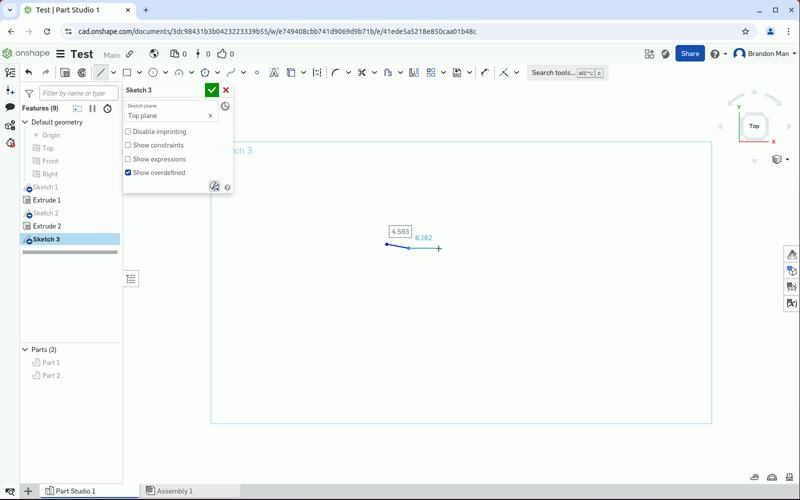
mouse_move(420, 250)
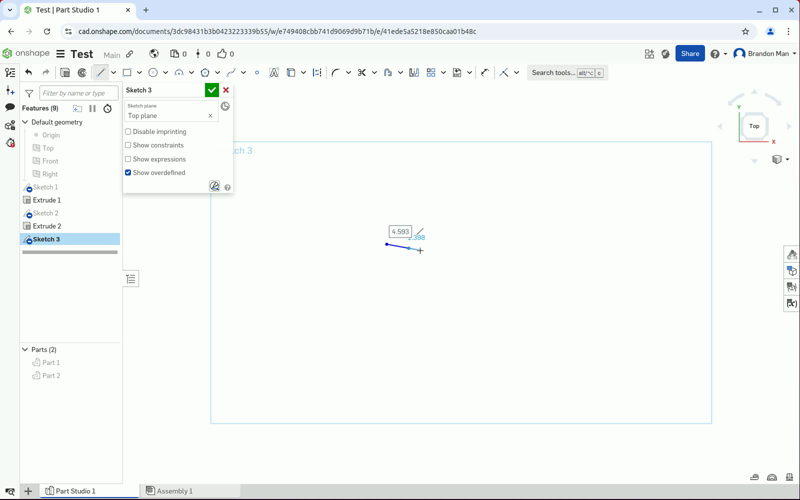
click(420, 250)
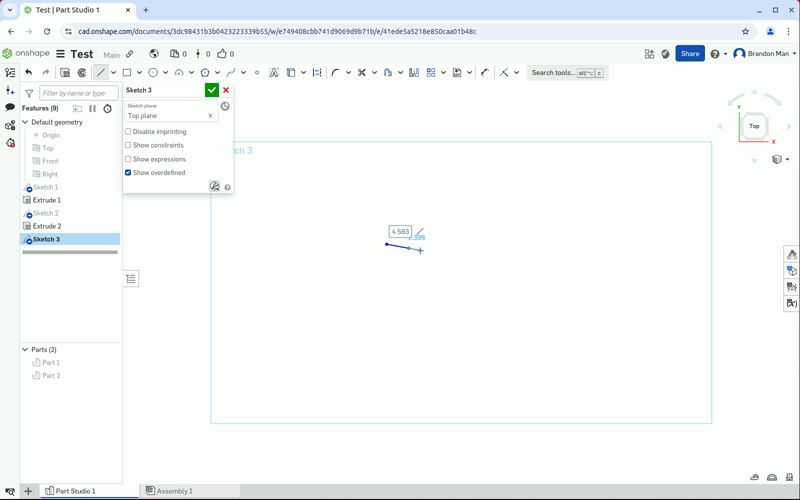
key_up(shift)
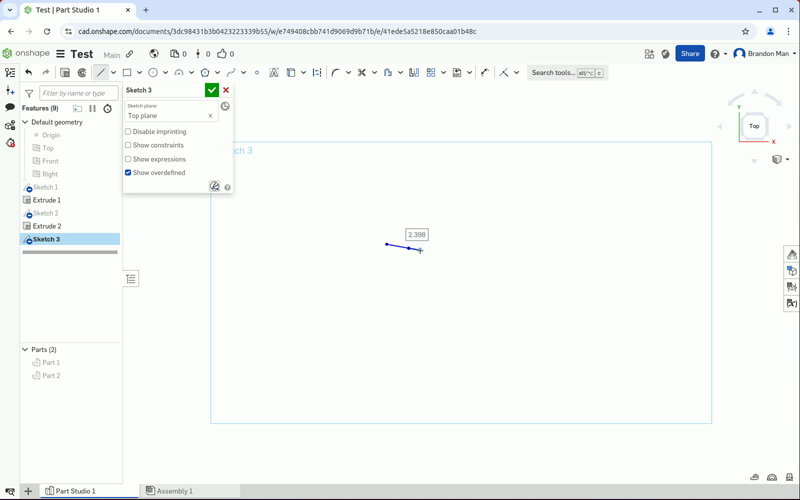
key_down(shift)
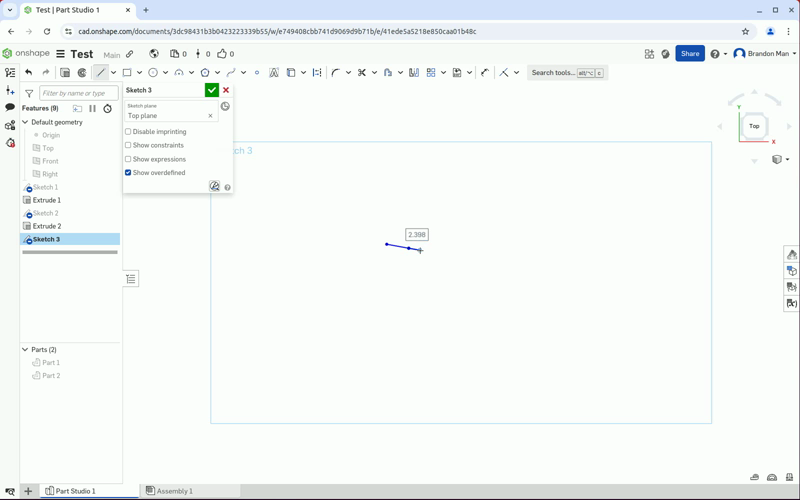
mouse_move(523, 269)
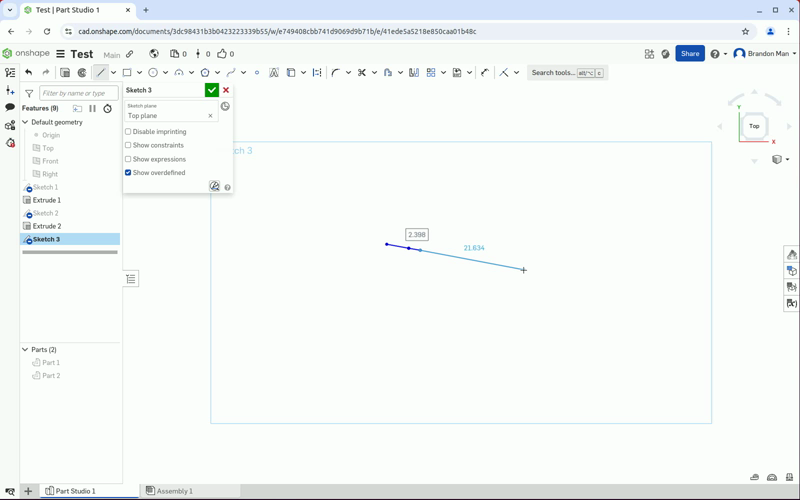
click(523, 269)
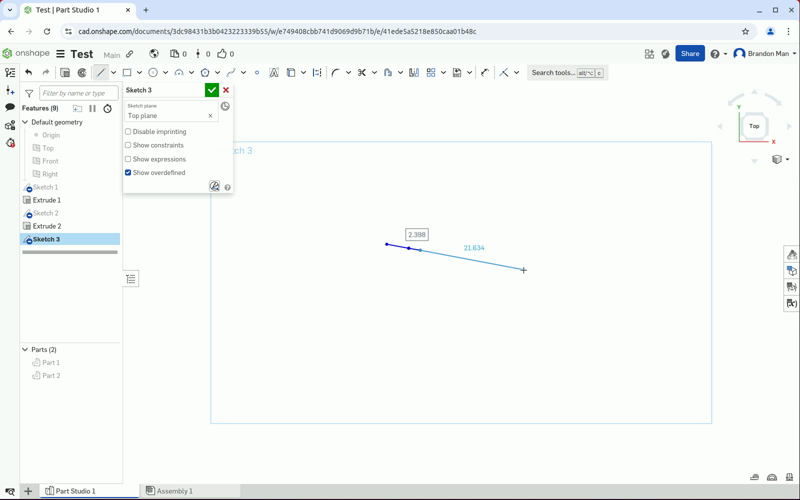
key_up(shift)
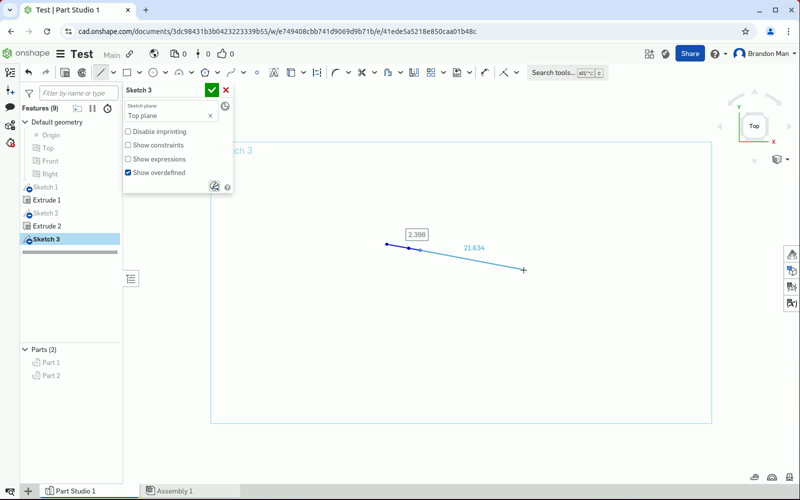
key_down(shift)
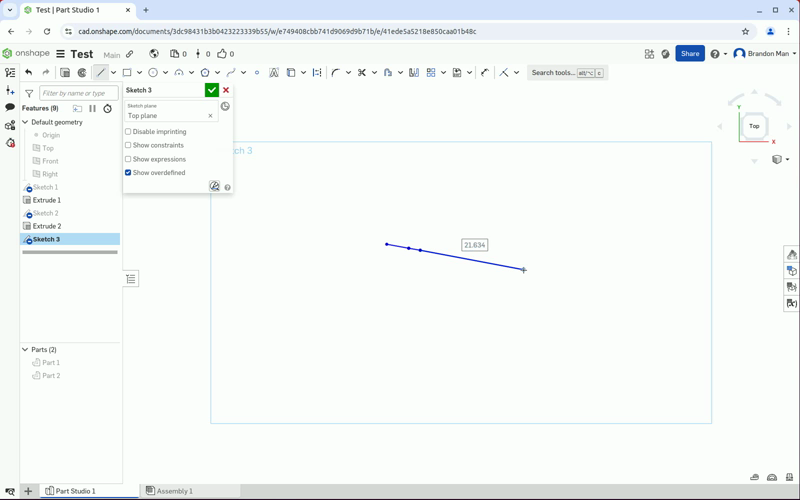
mouse_move(553, 269)
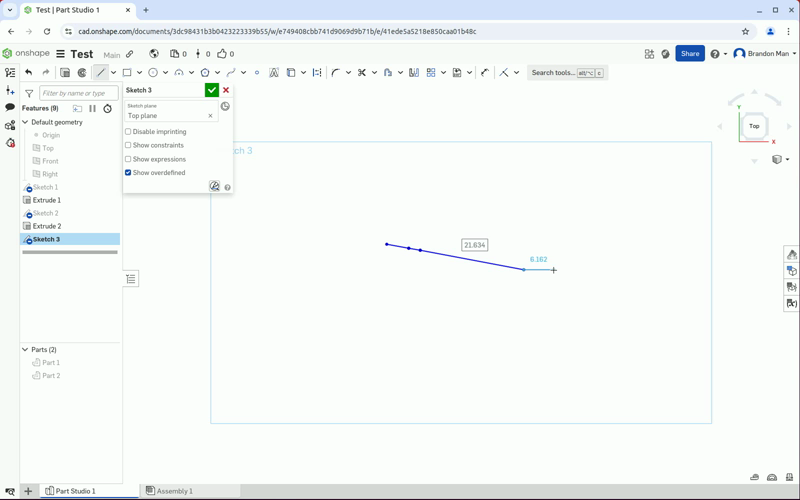
mouse_move(549, 287)
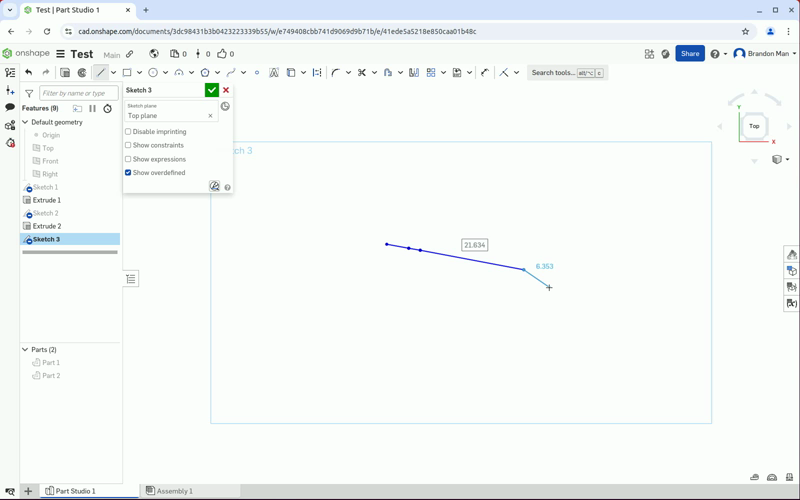
click(549, 287)
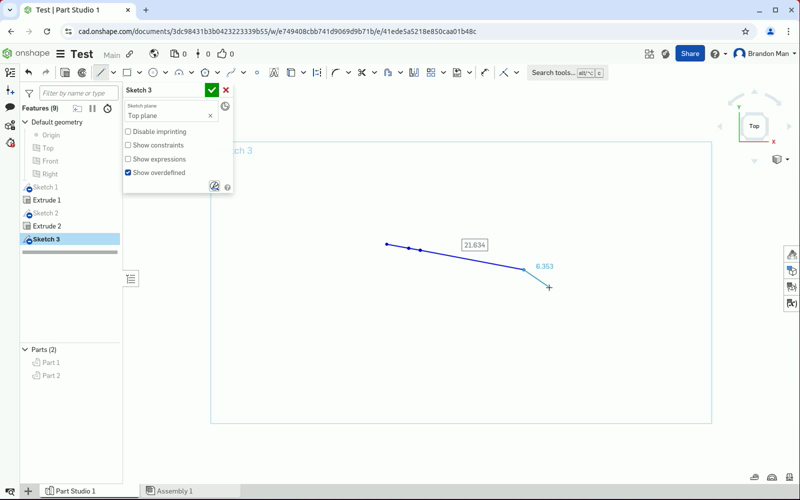
key_up(shift)
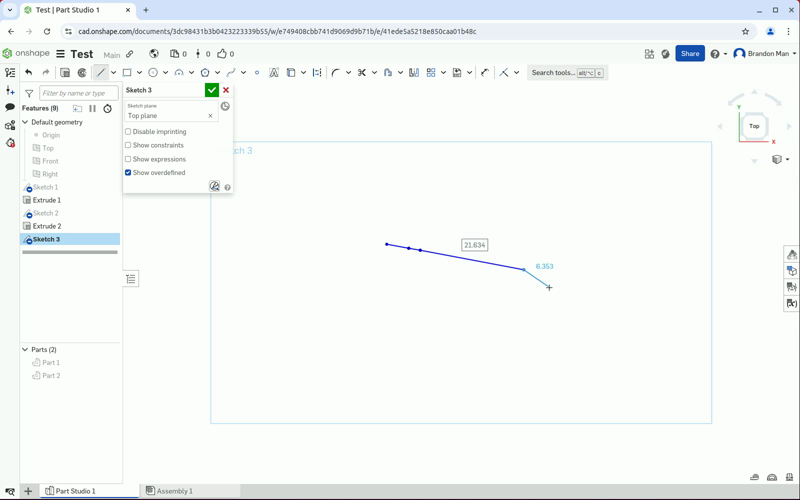
key_down(shift)
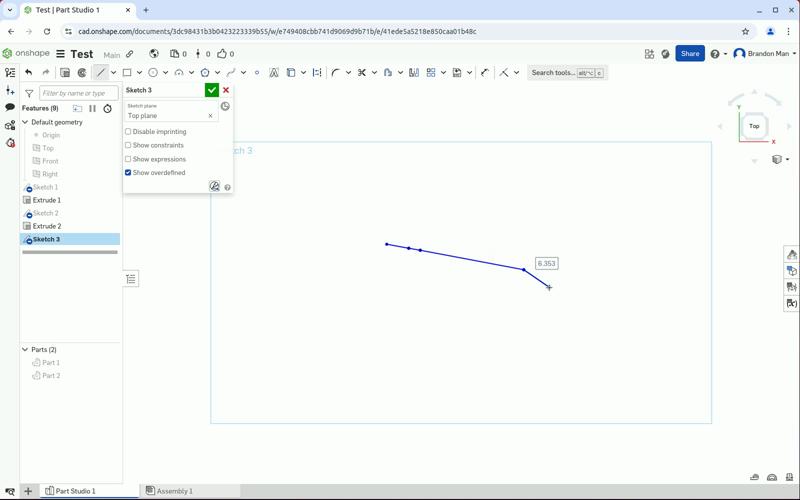
mouse_move(579, 287)
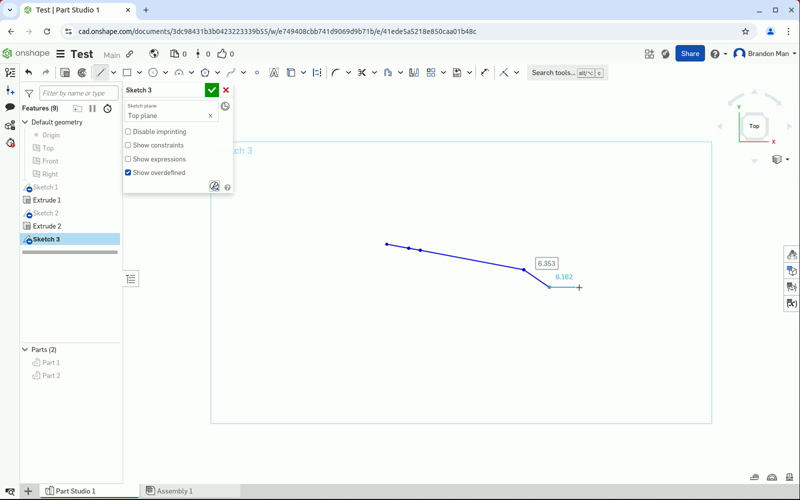
mouse_move(572, 287)
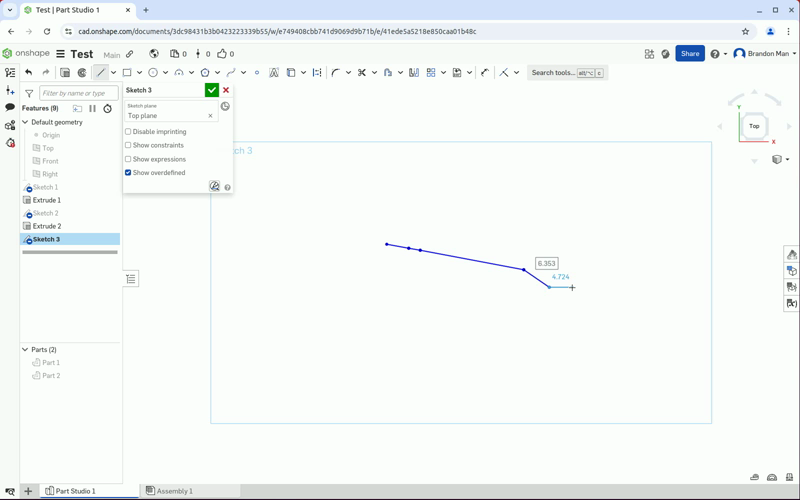
click(572, 287)
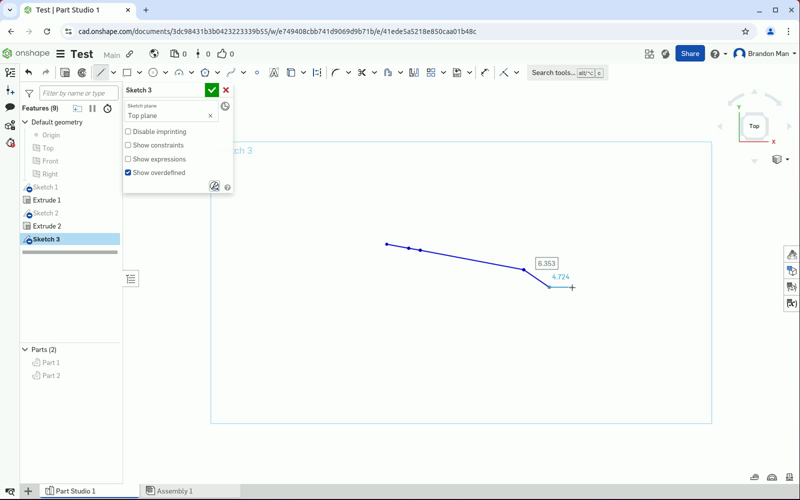
key_up(shift)
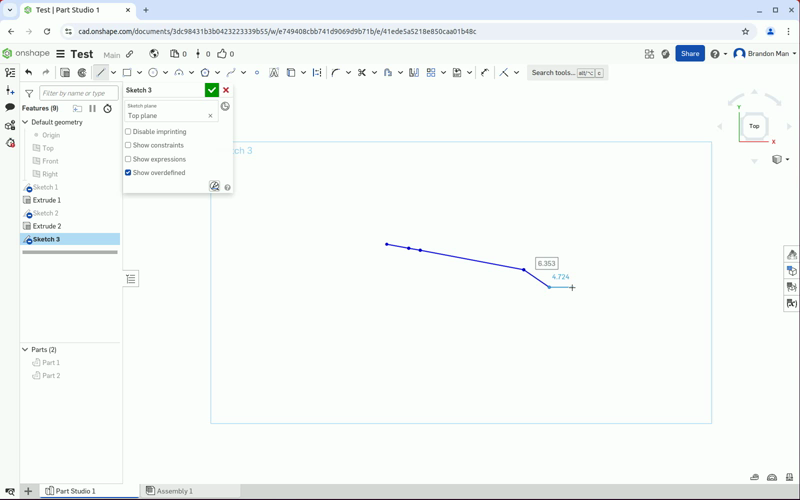
key_down(shift)
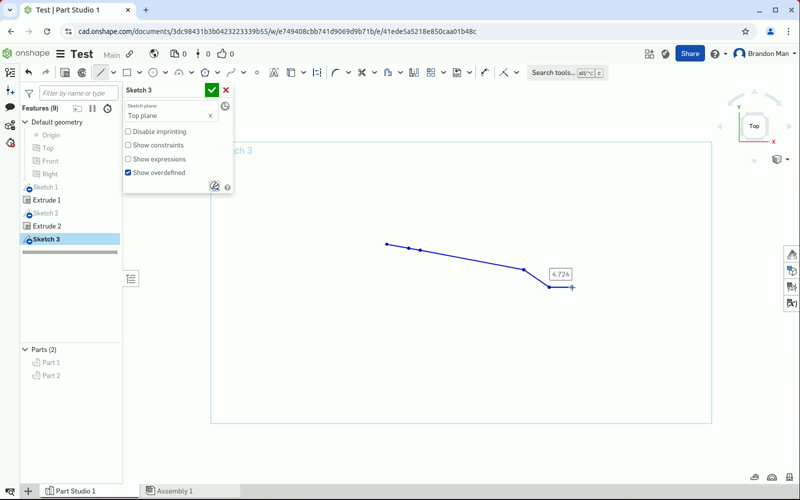
mouse_move(512, 246)
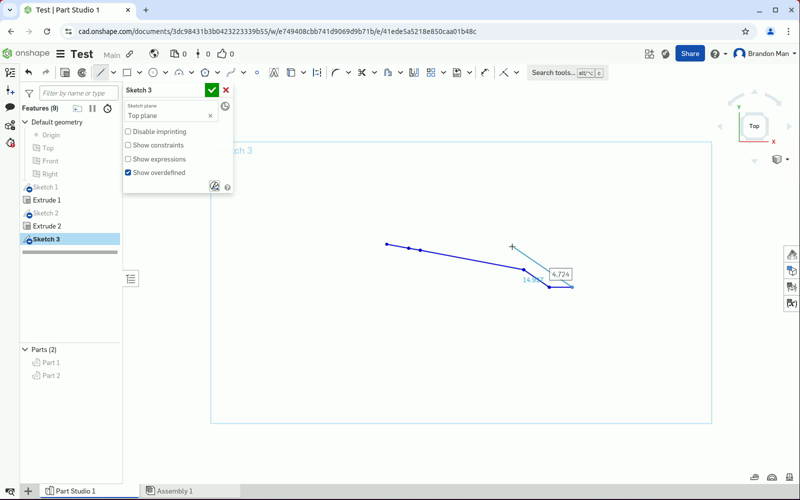
click(512, 246)
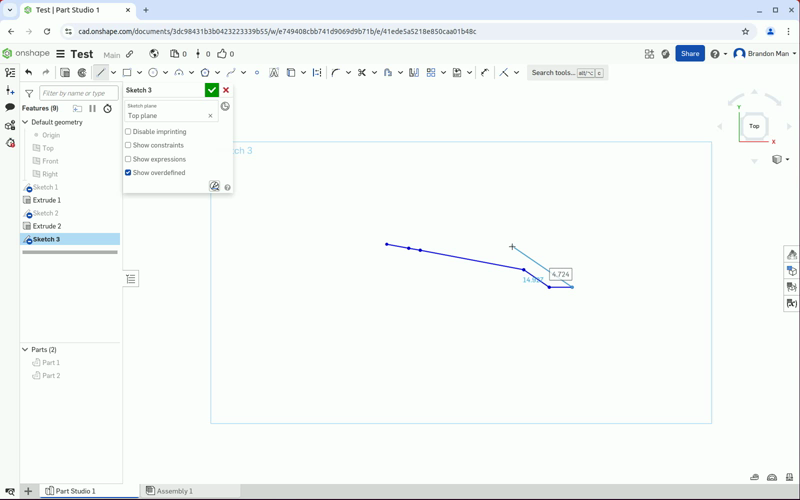
key_up(shift)
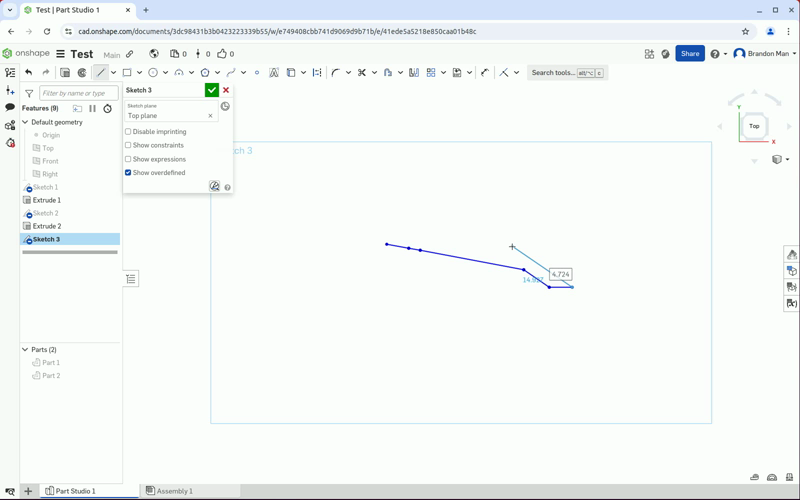
key_down(shift)
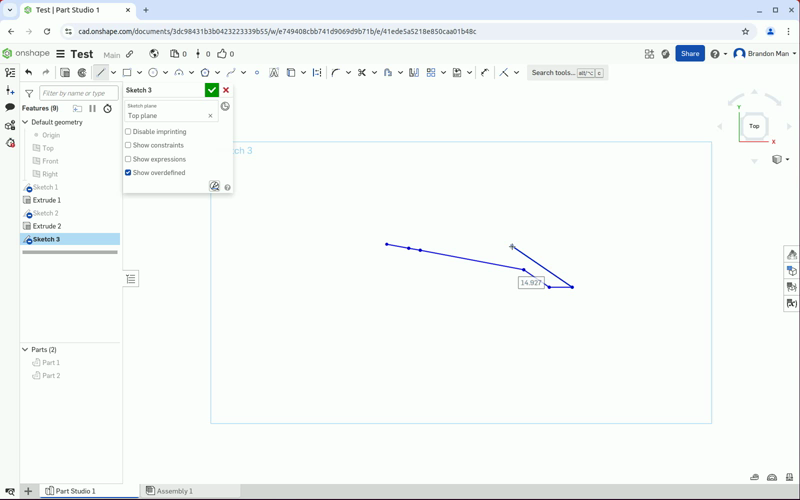
mouse_move(390, 222)
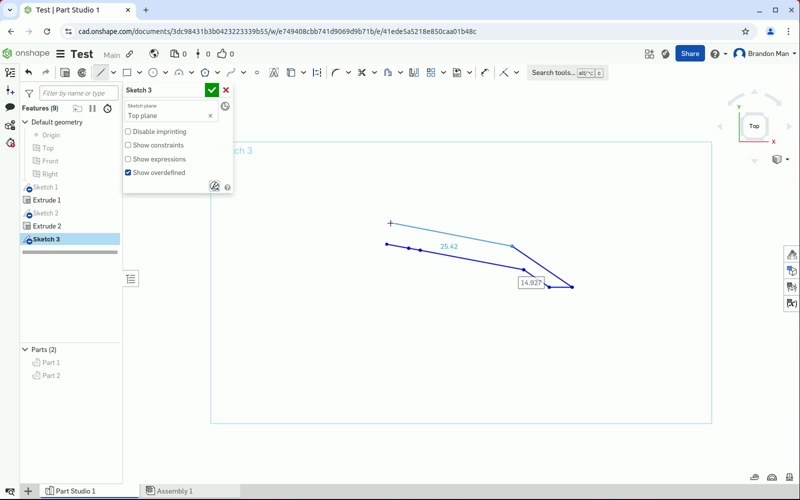
click(390, 222)
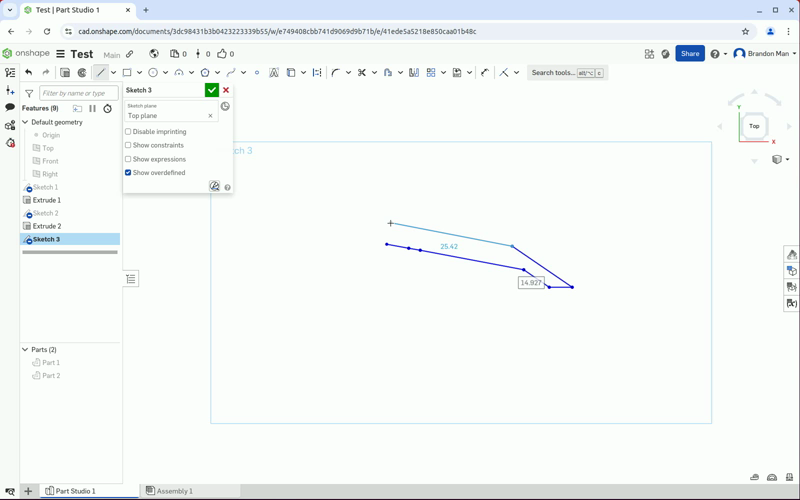
key_up(shift)
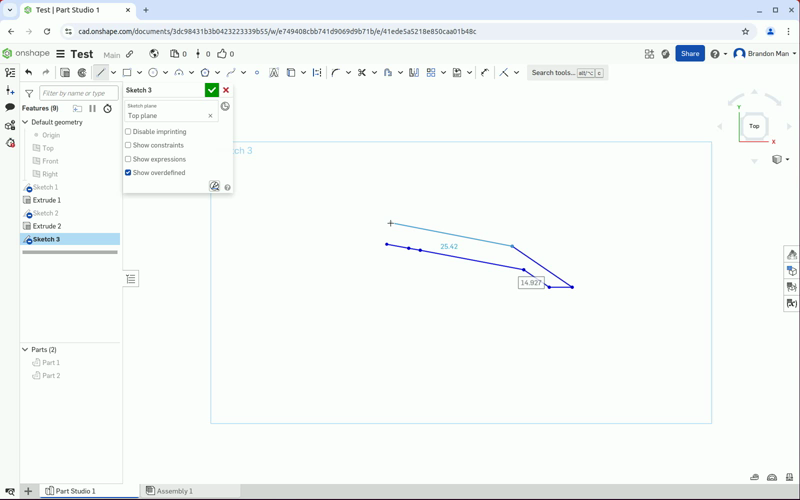
key(esc)
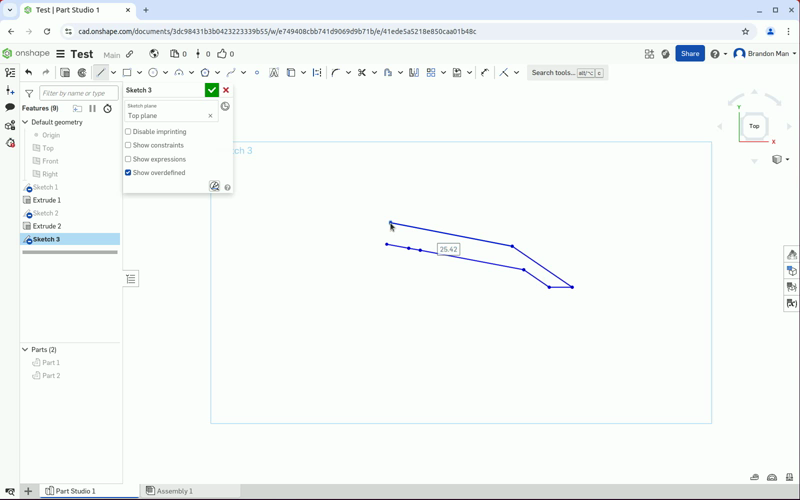
key(a)
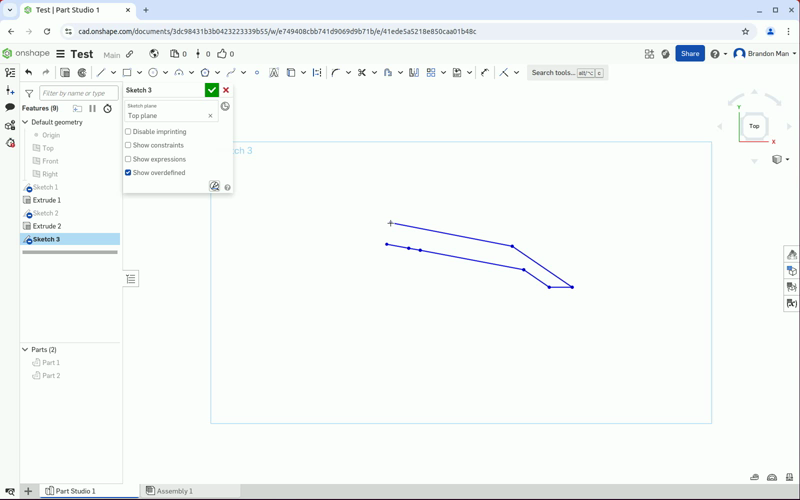
mouse_move(390, 222)
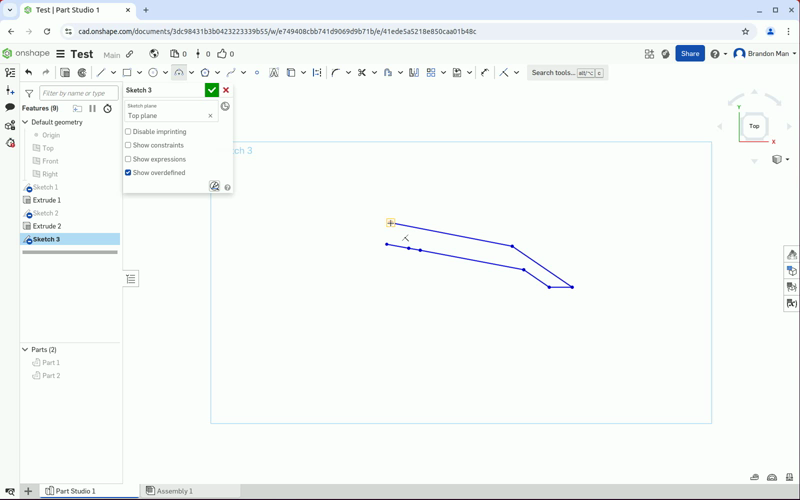
click(390, 222)
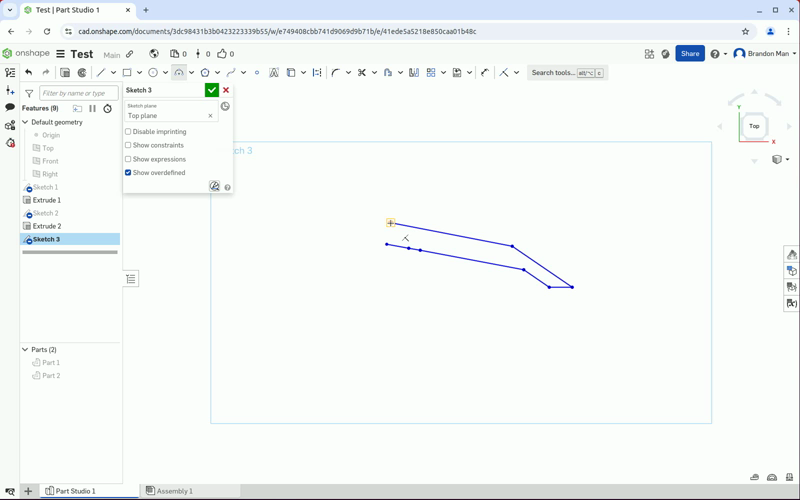
mouse_move(386, 244)
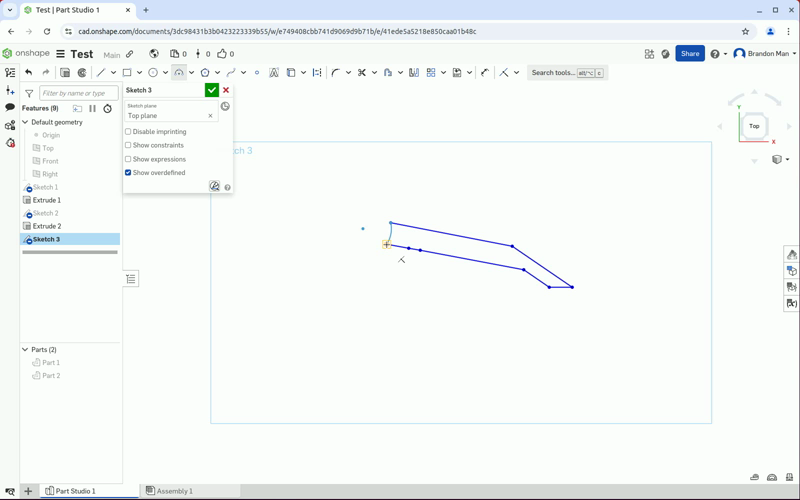
click(386, 244)
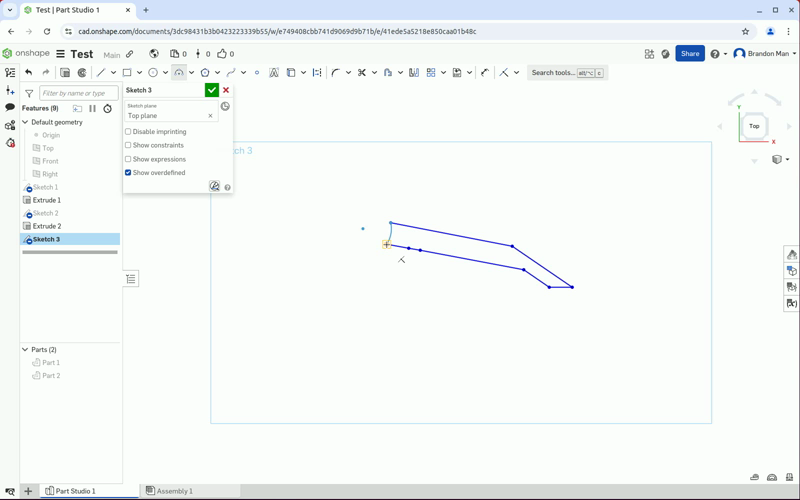
key_down(shift)
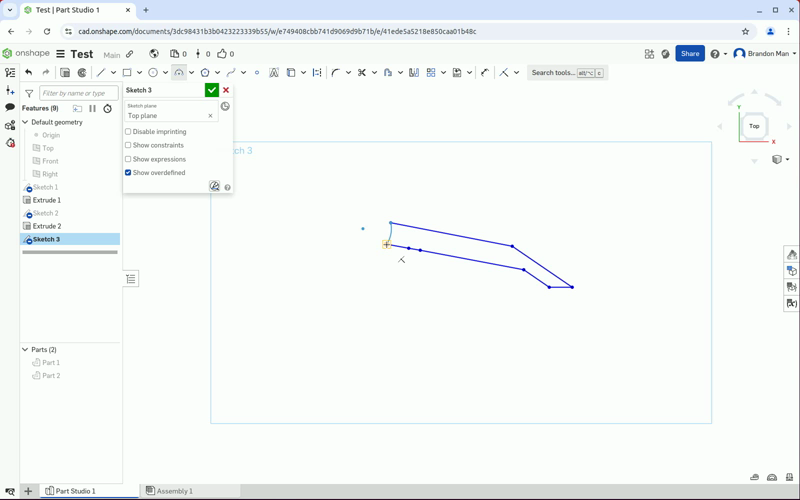
mouse_move(399, 235)
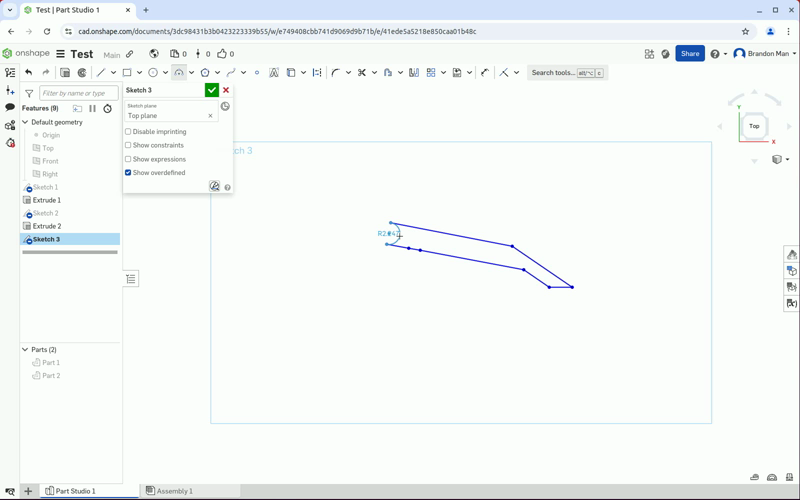
click(399, 235)
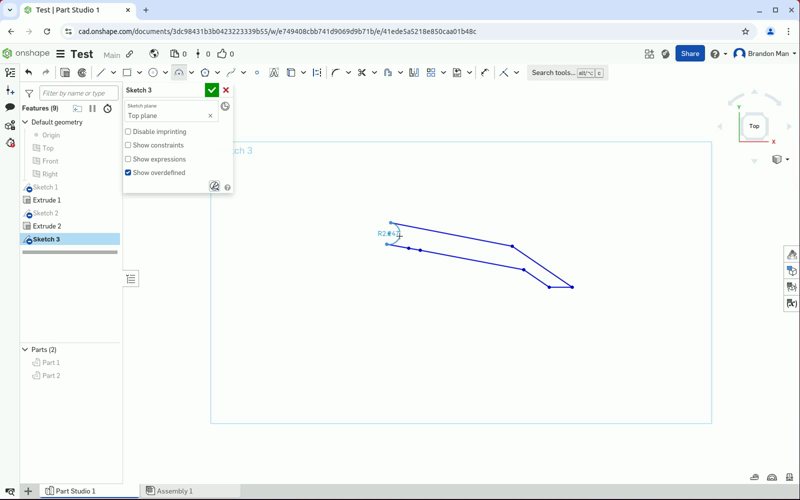
key_up(shift)
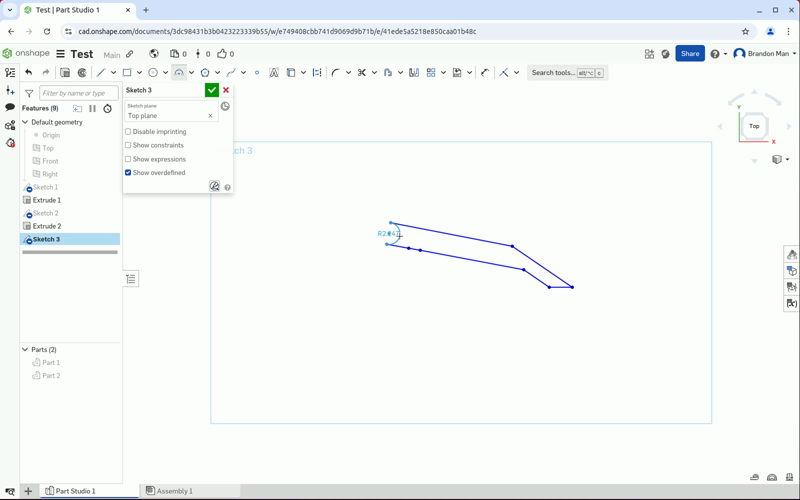
key(esc)
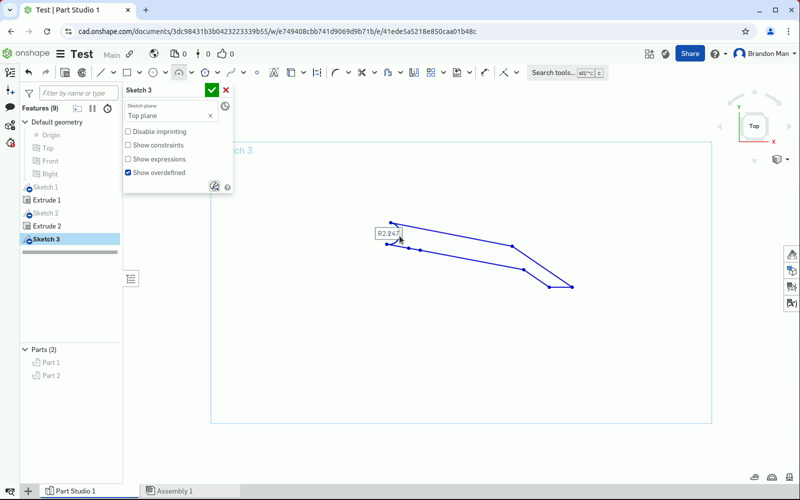
key(c)
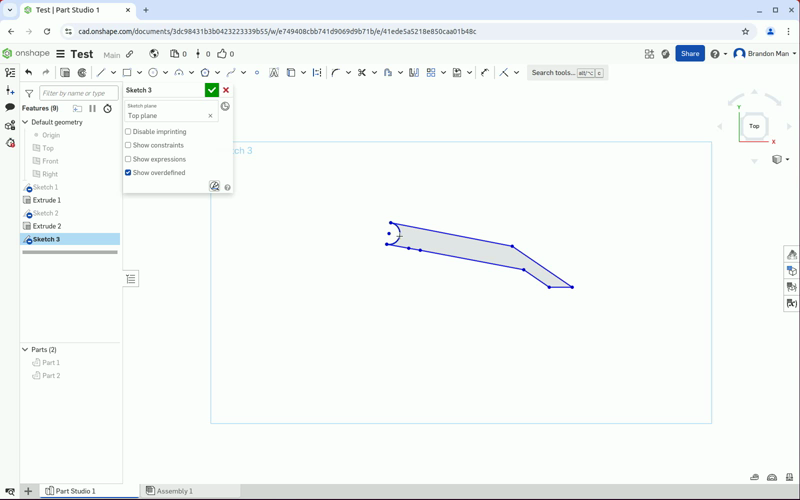
key_down(shift)
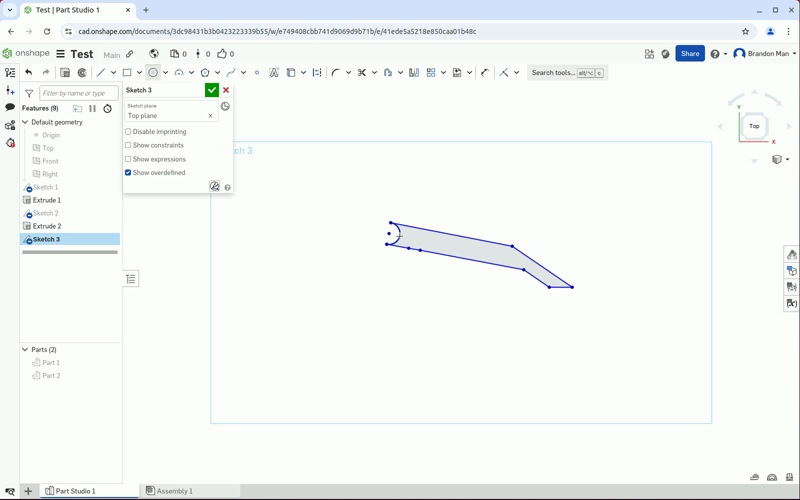
mouse_move(468, 244)
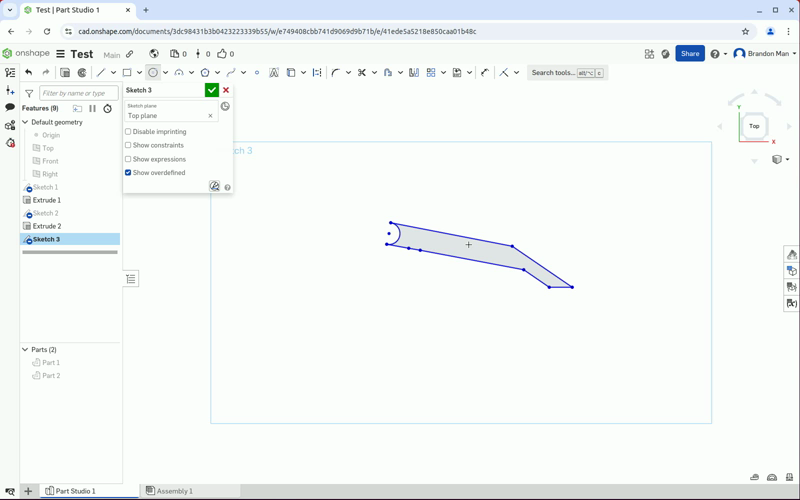
click(468, 244)
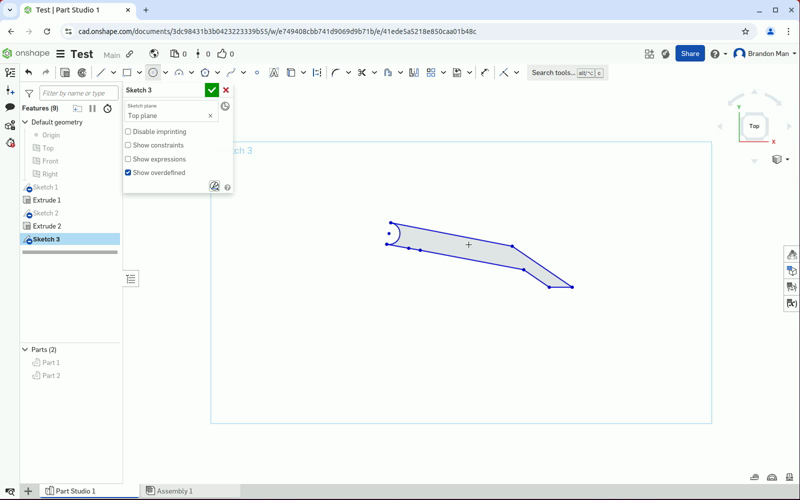
key_up(shift)
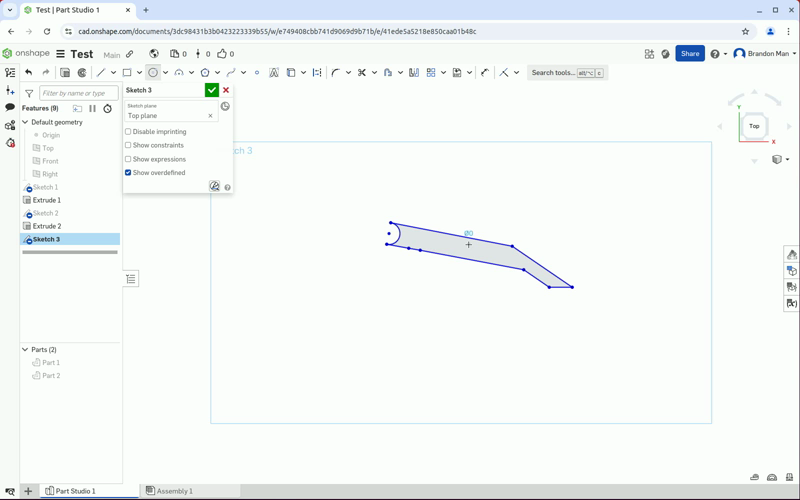
mouse_move(472, 244)
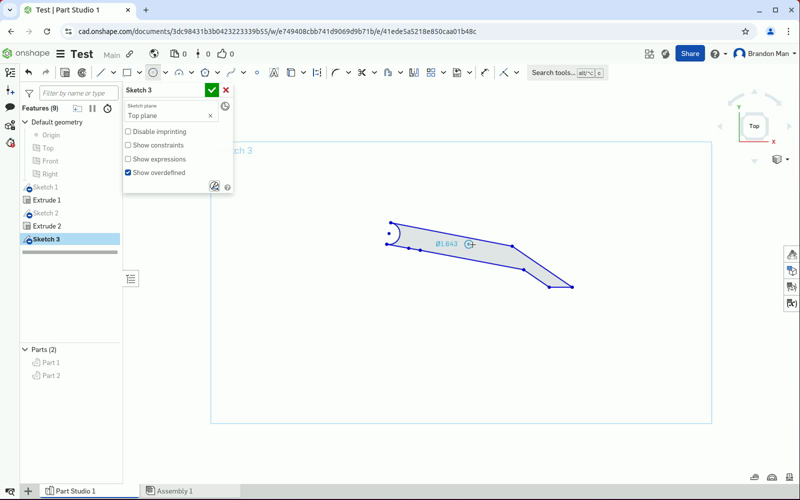
click(472, 244)
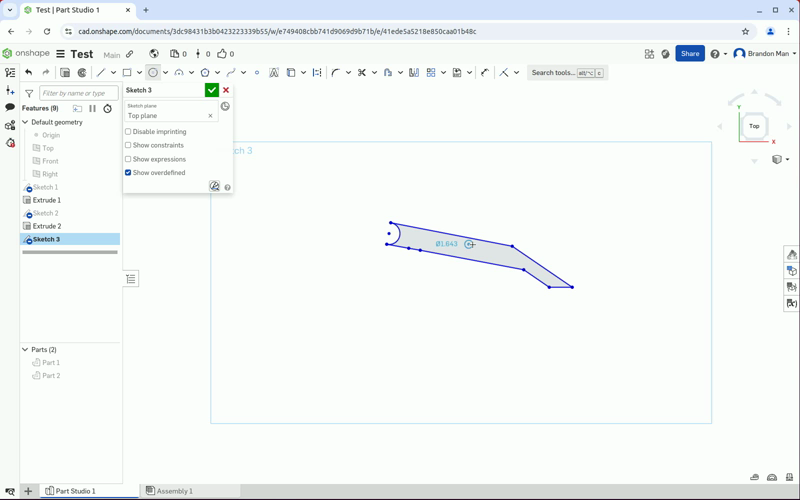
key(esc)
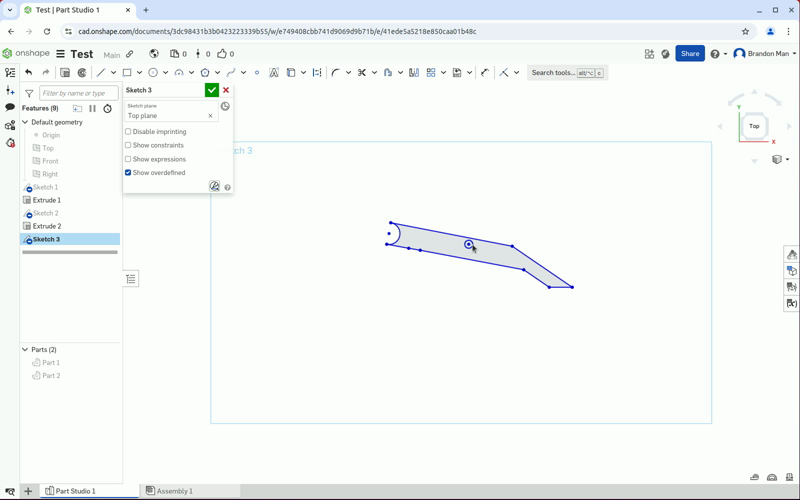
mouse_move(440, 235)
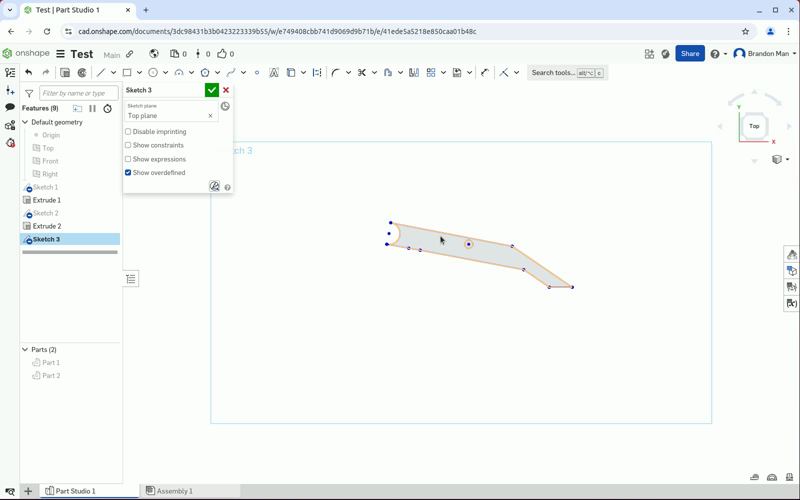
click(440, 235)
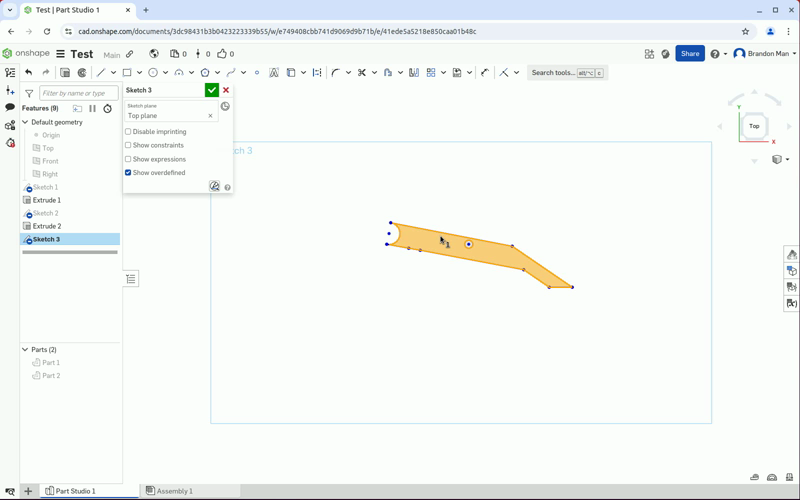
mouse_move(73, 352)
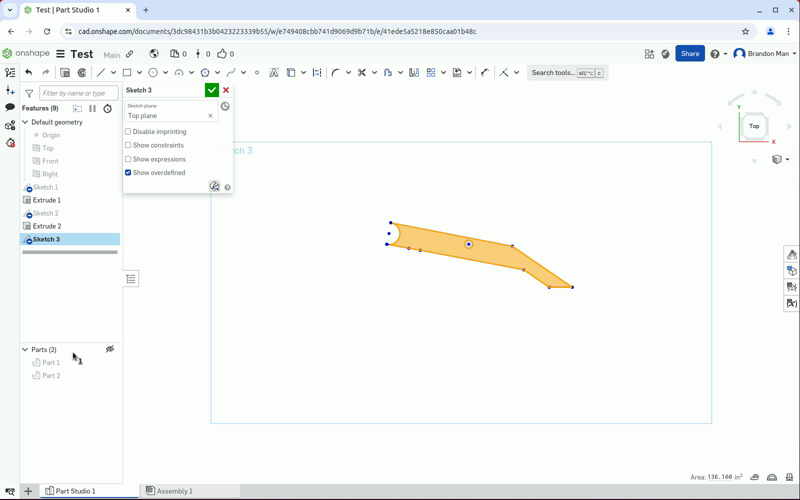
key(shift+y)
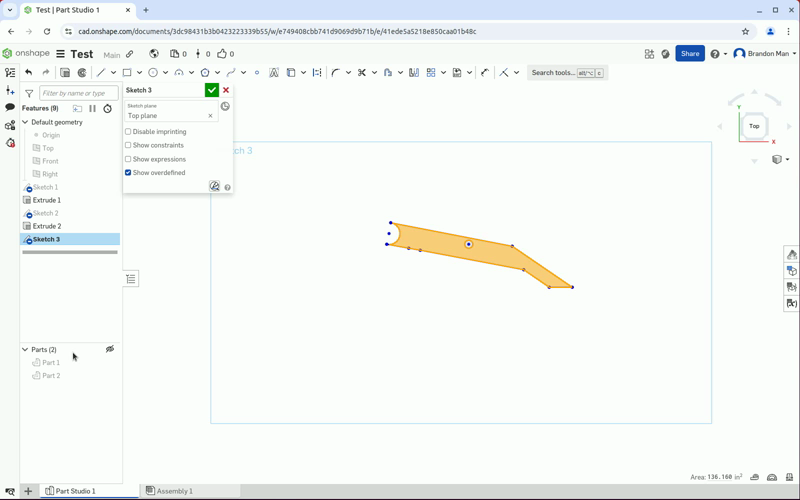
key(shift+e)
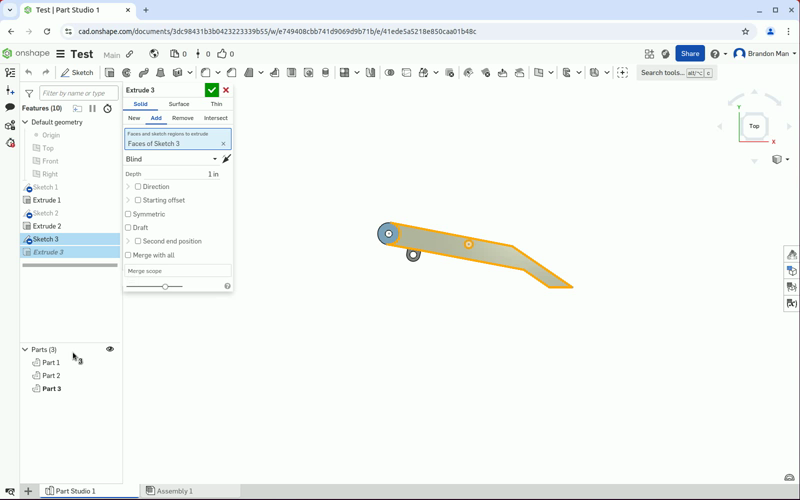
mouse_move(143, 106)
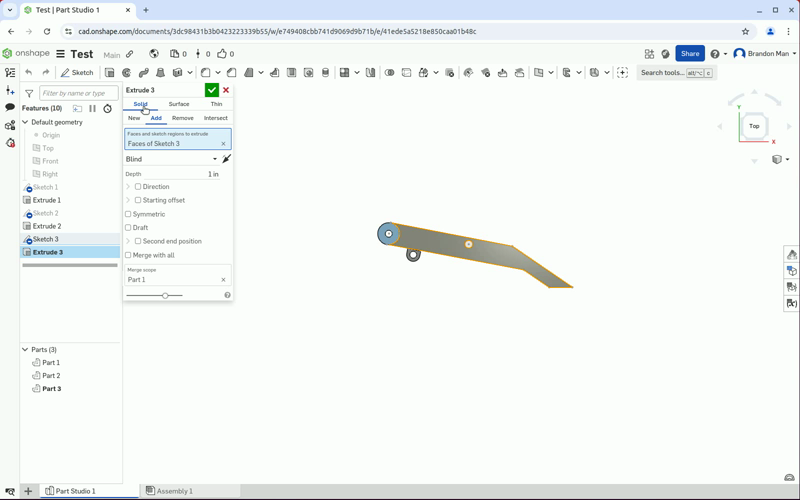
click(143, 106)
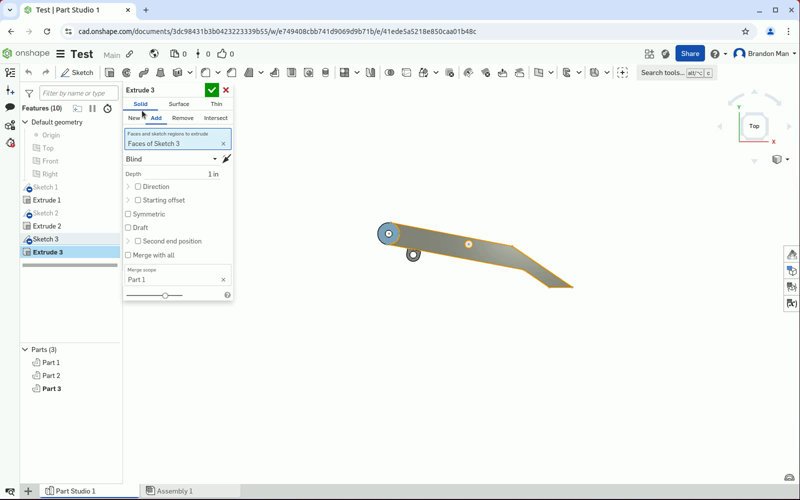
mouse_move(137, 120)
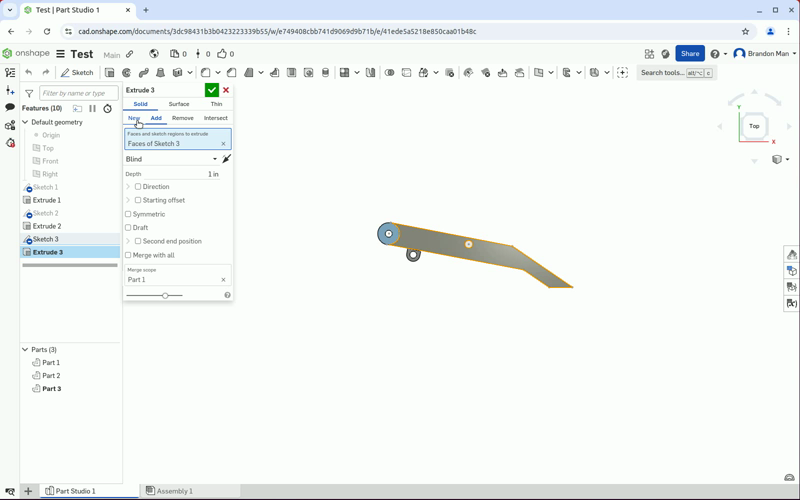
click(137, 120)
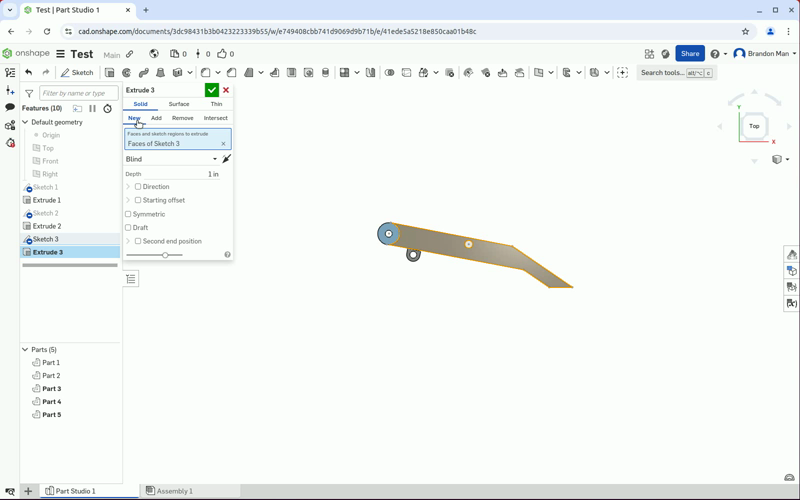
key(tab, 4)
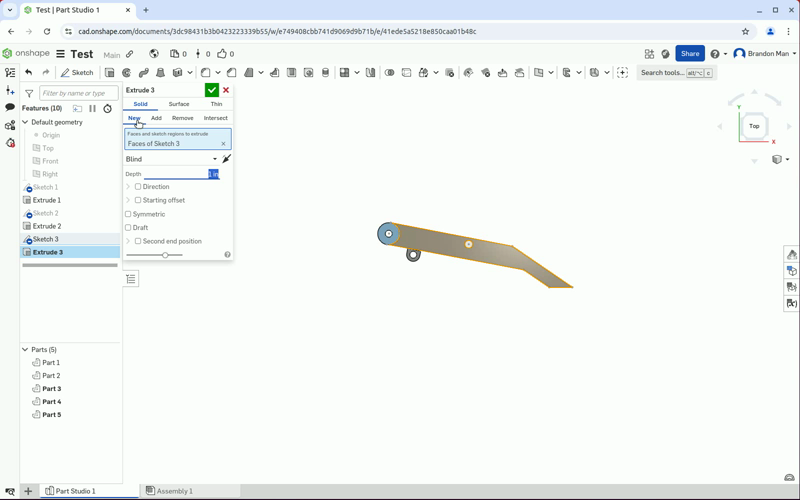
text(1.444)
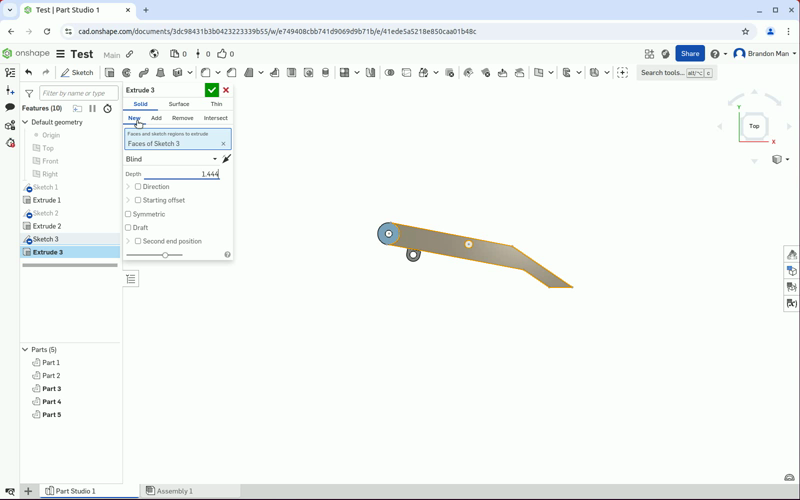
key(enter)
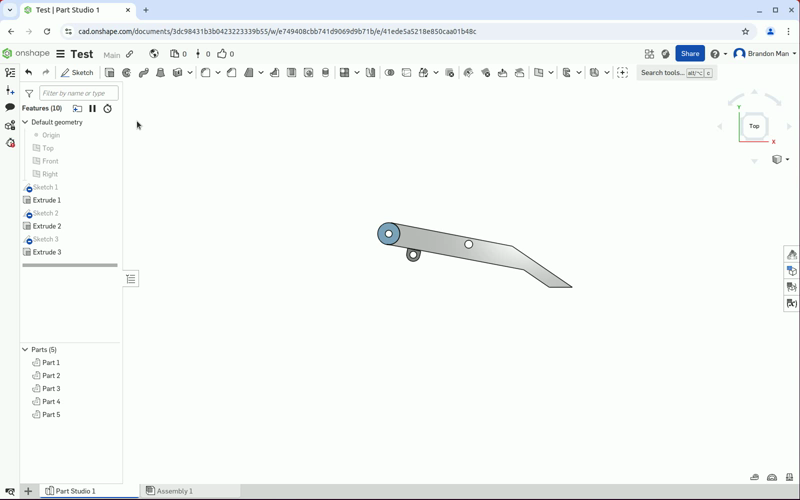
key(shift+h)
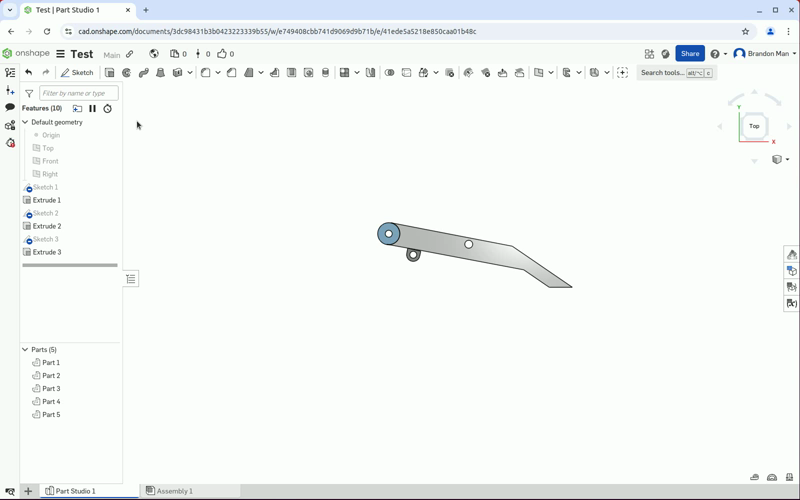
key(shift+h)
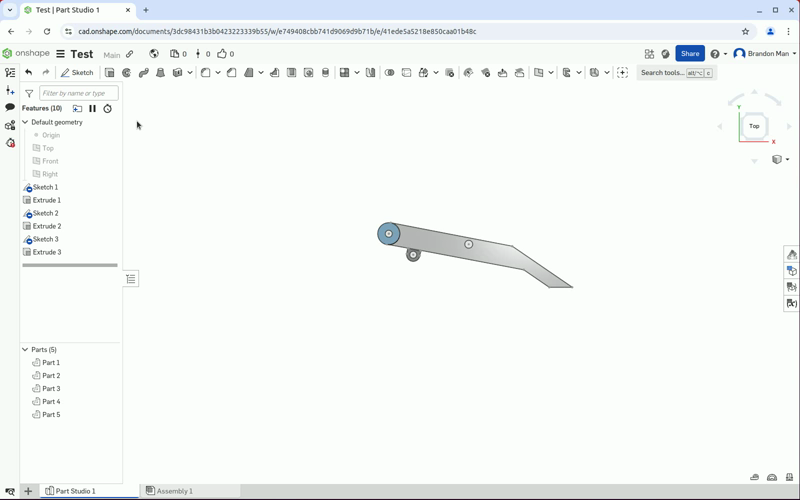
key(shift+7)
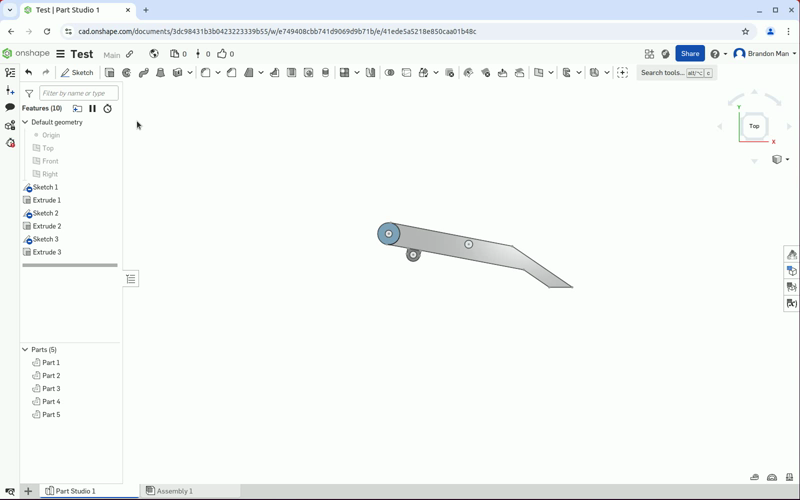
key(up, 3)
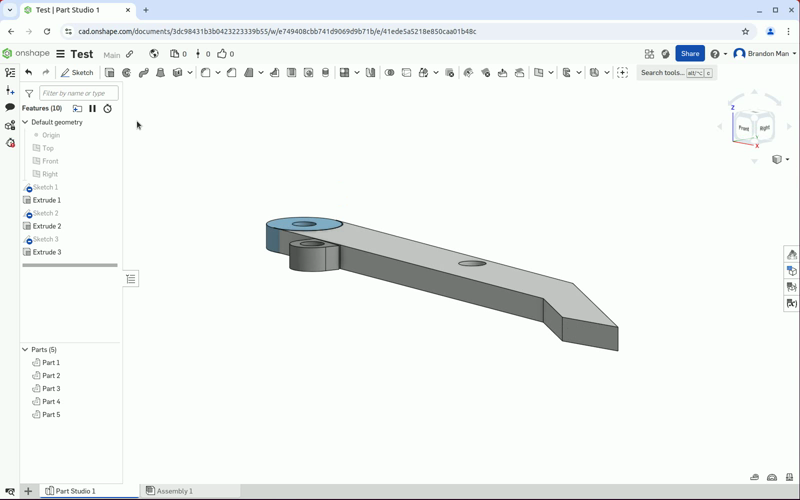
key(left, 3)
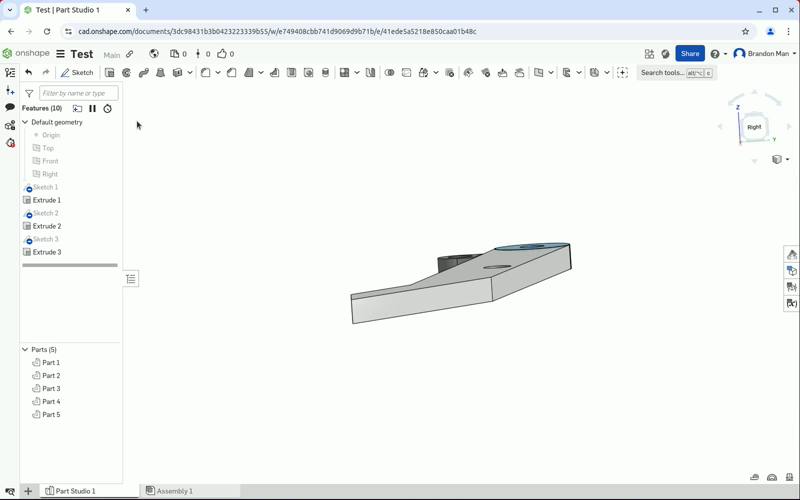
key(right, 3)
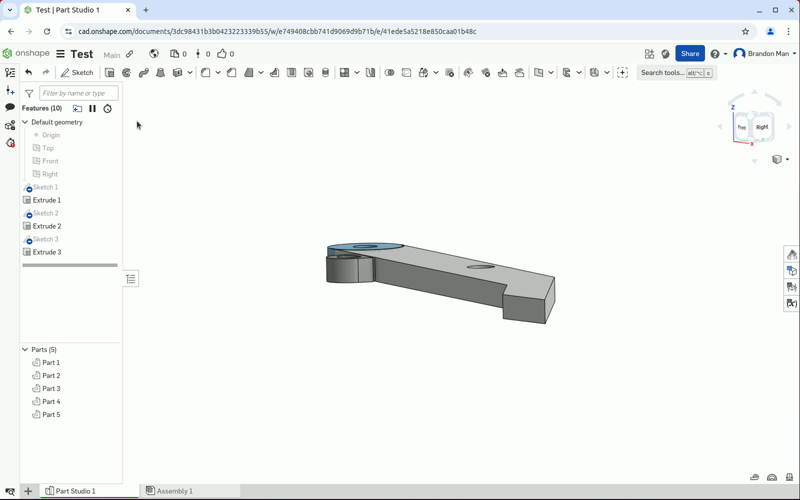
key(down, 3)
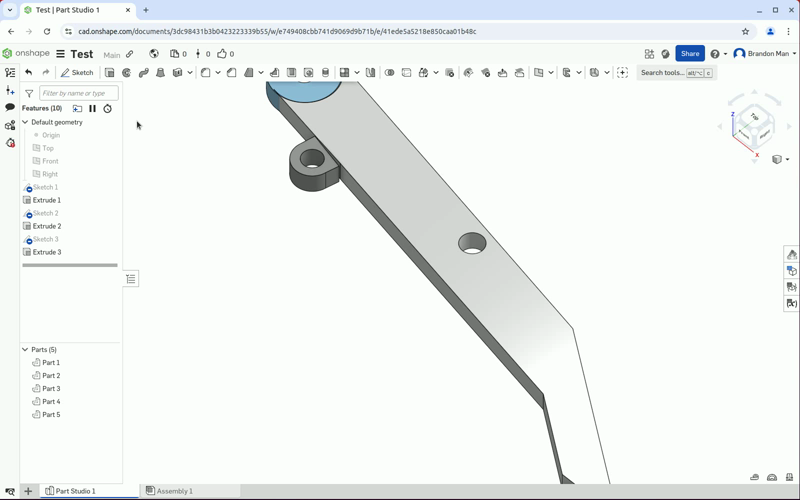
mouse_move(73, 189)
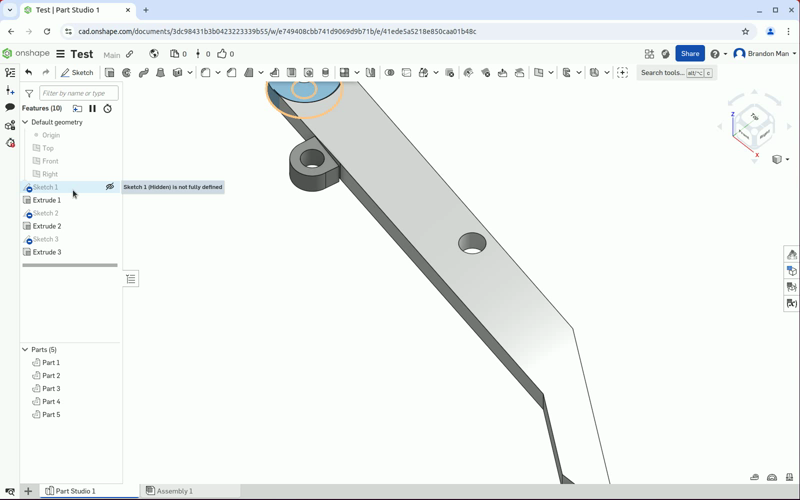
click(73, 189)